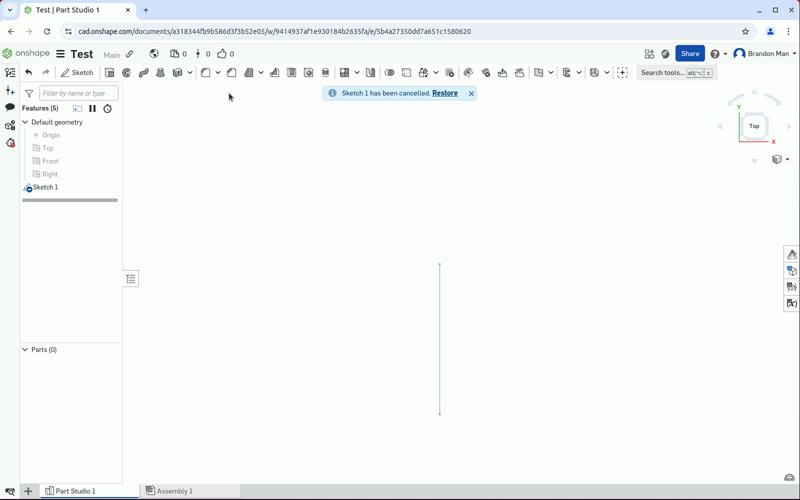
key(shift+h)
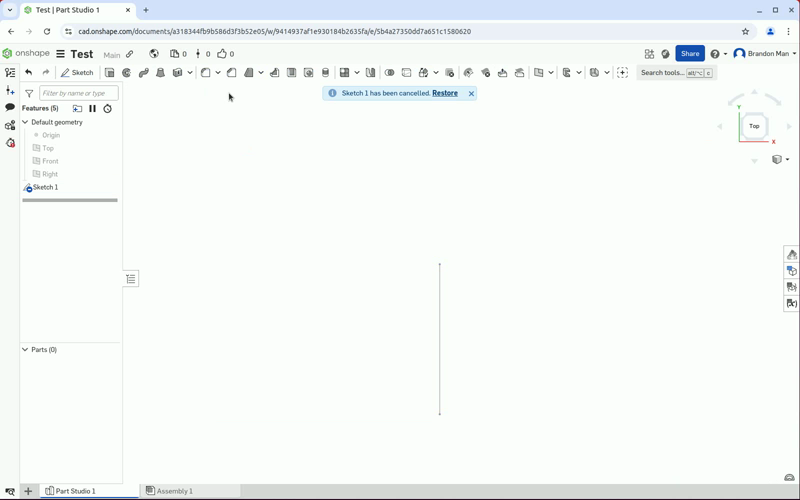
key(shift+s)
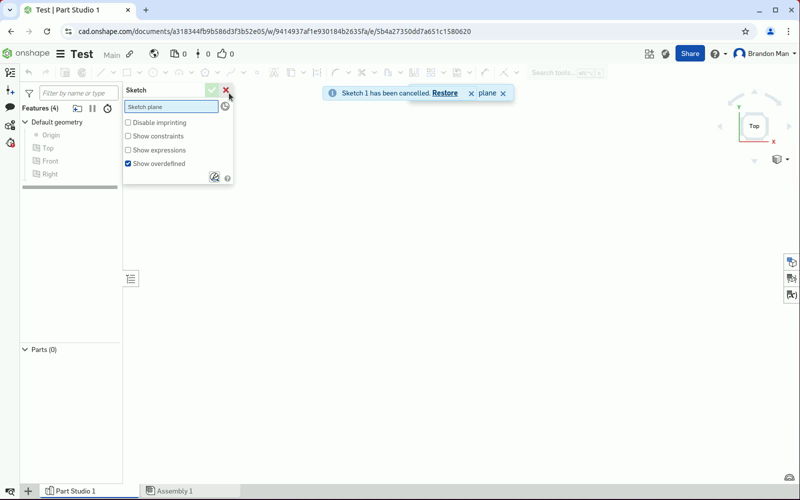
mouse_move(73, 150)
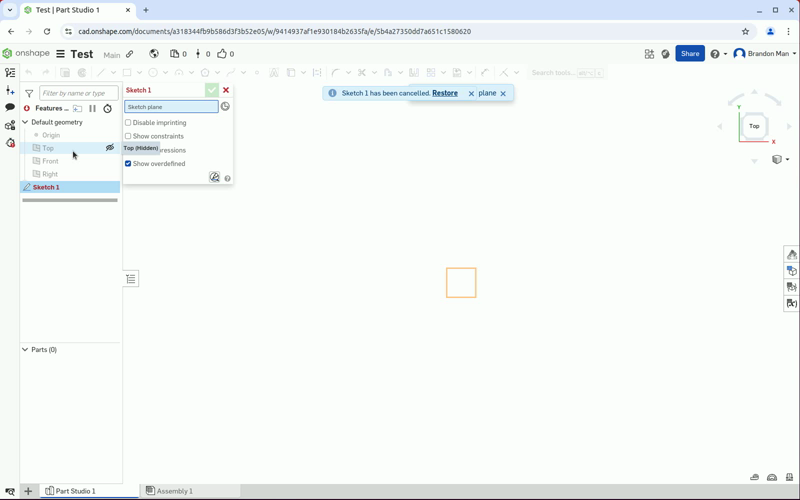
click(73, 150)
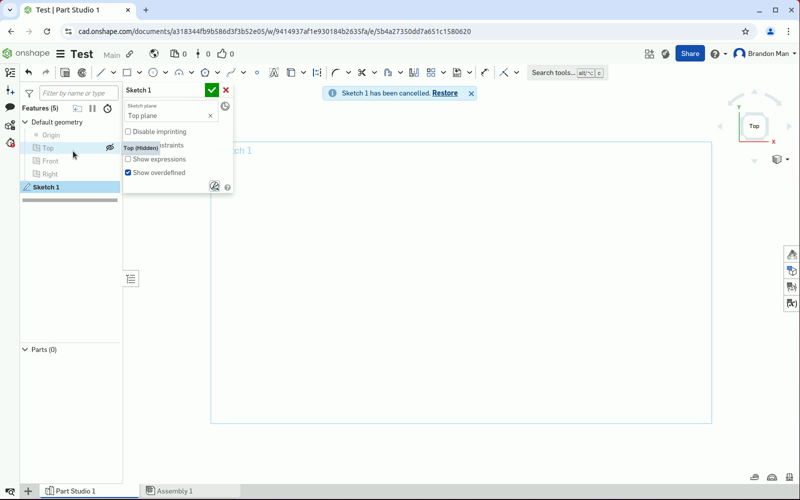
mouse_move(73, 352)
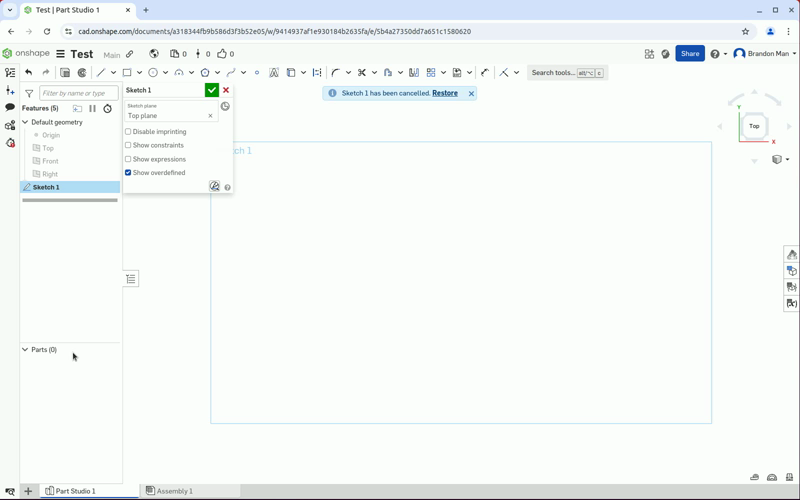
key(y)
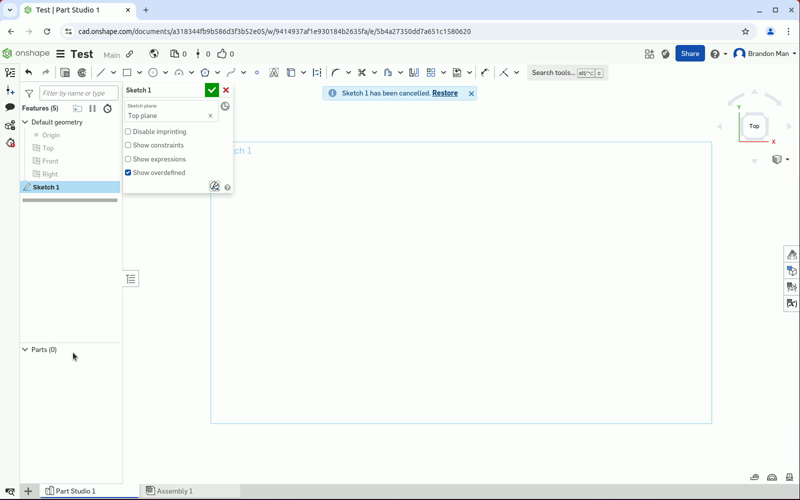
key(l)
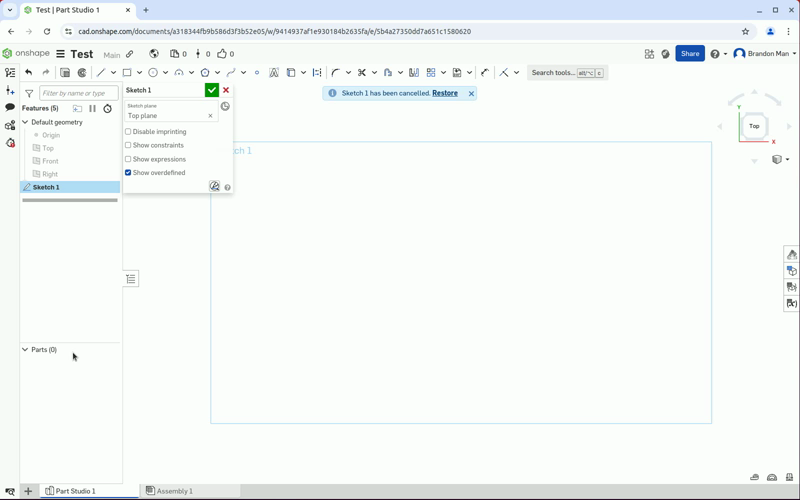
key_down(shift)
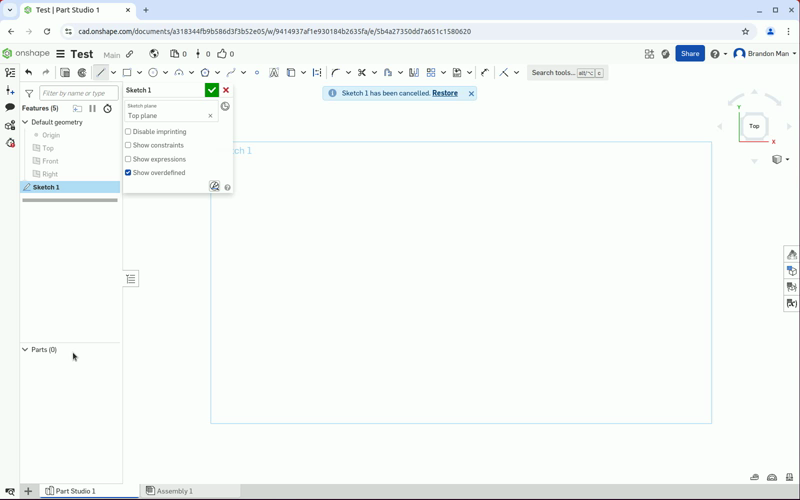
mouse_move(458, 315)
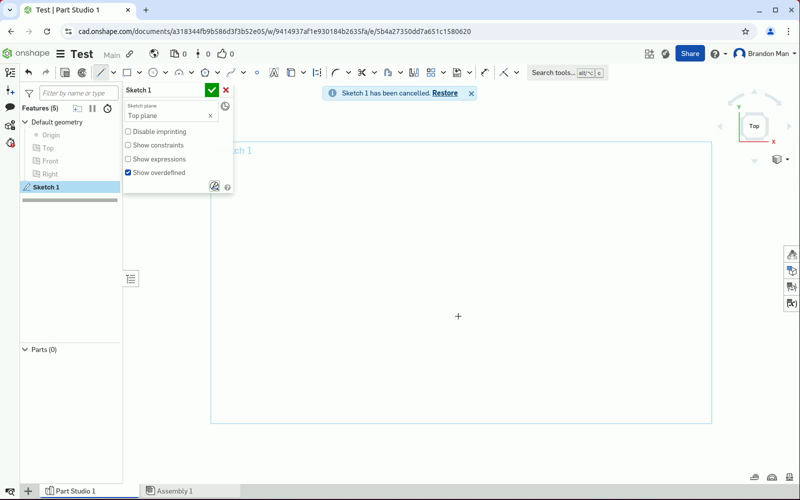
click(458, 315)
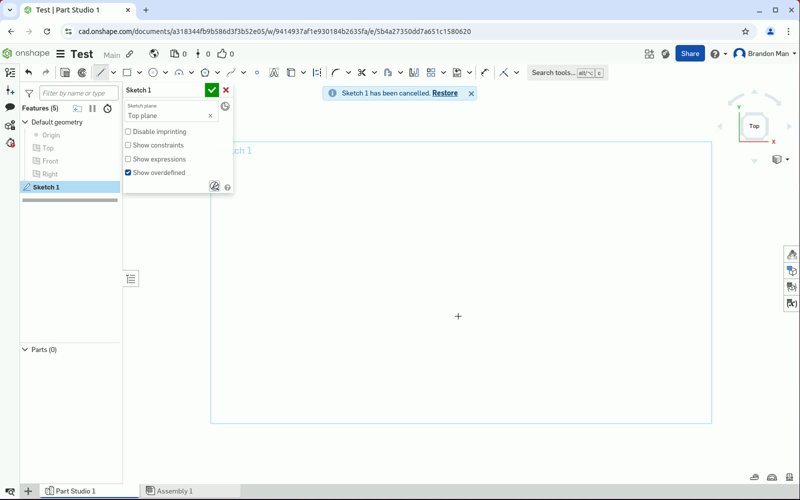
key_up(shift)
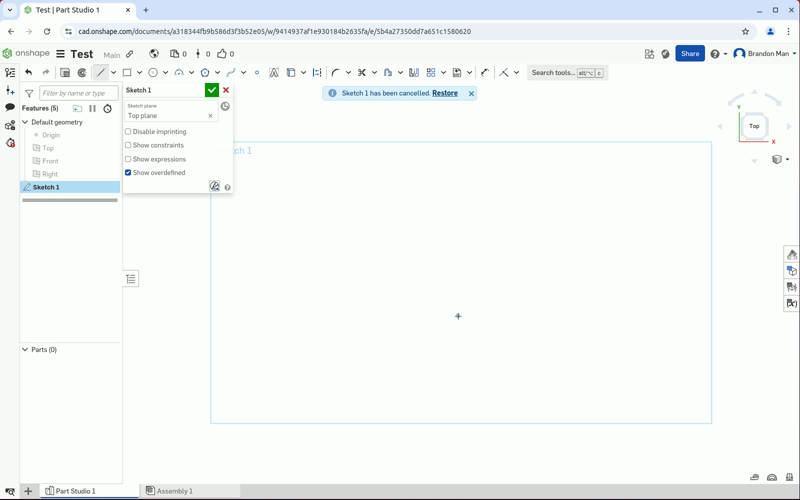
key_down(shift)
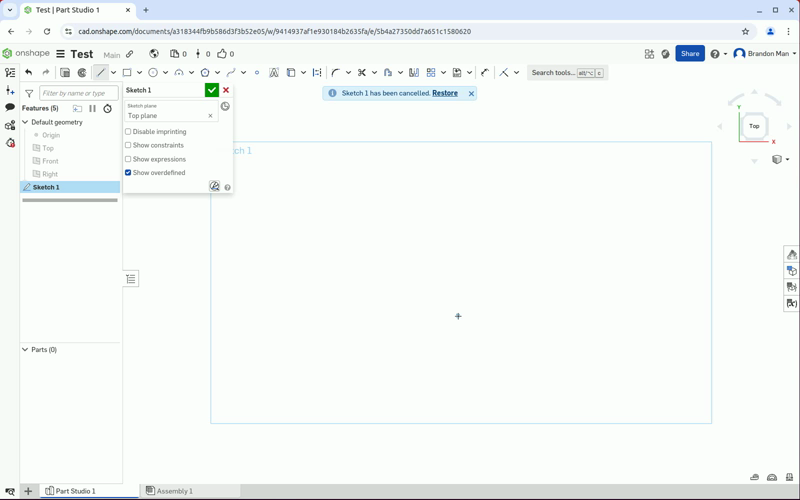
mouse_move(568, 315)
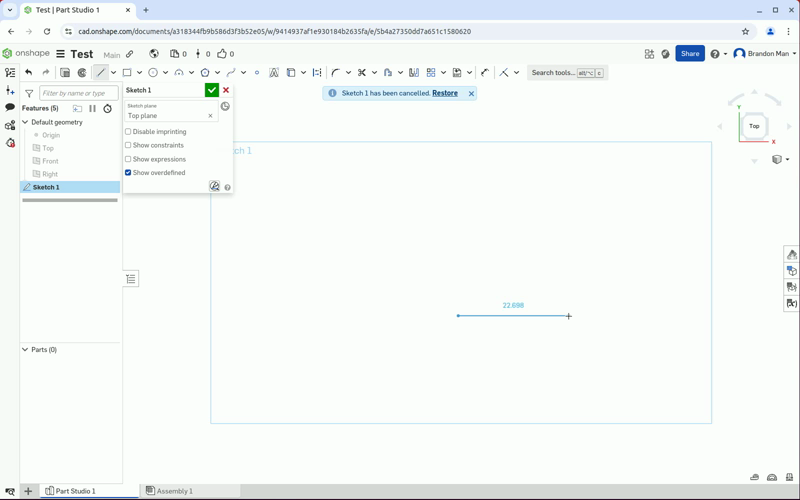
click(568, 315)
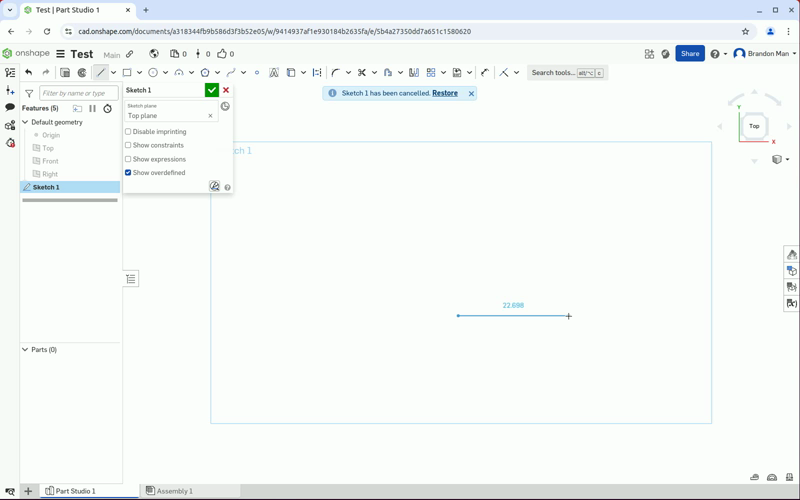
key_up(shift)
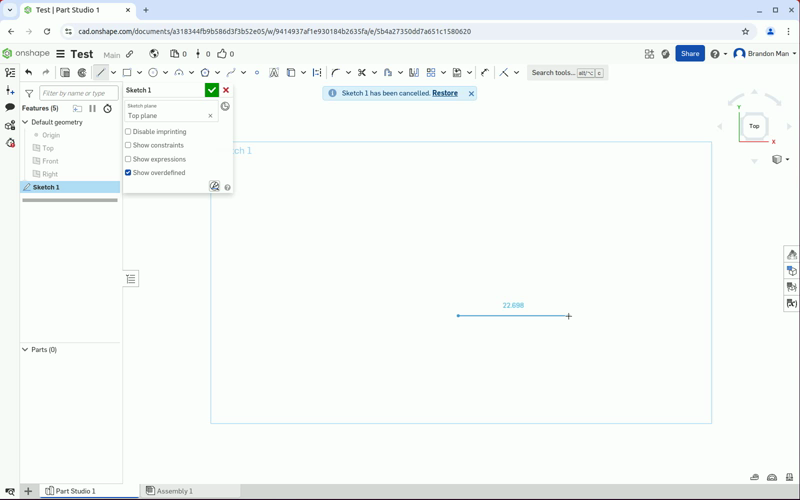
key_down(shift)
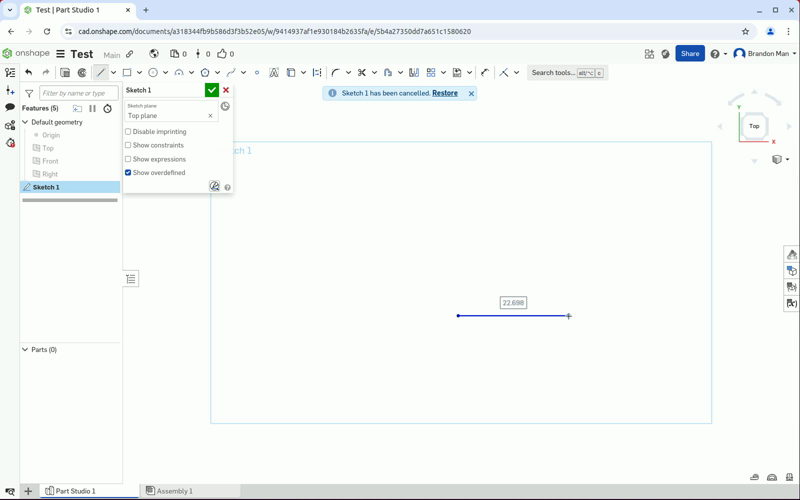
mouse_move(589, 315)
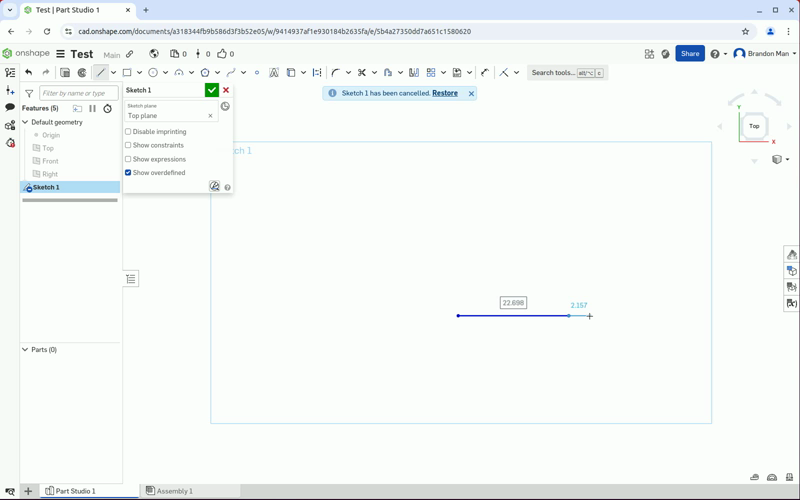
mouse_move(568, 281)
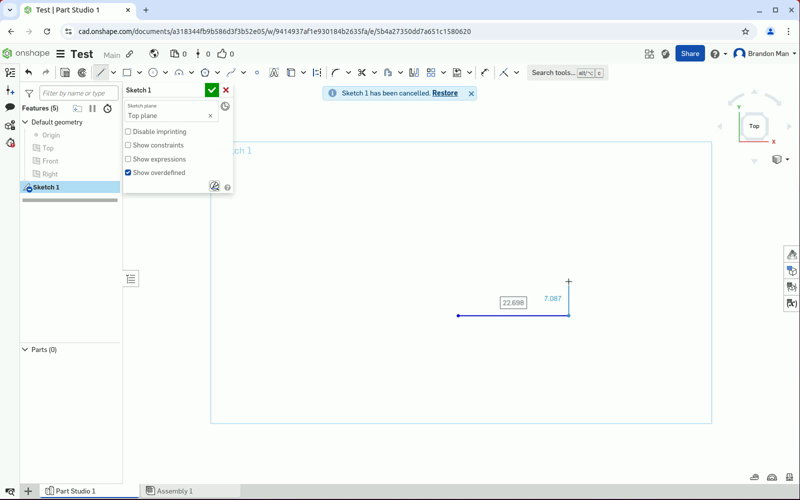
click(568, 281)
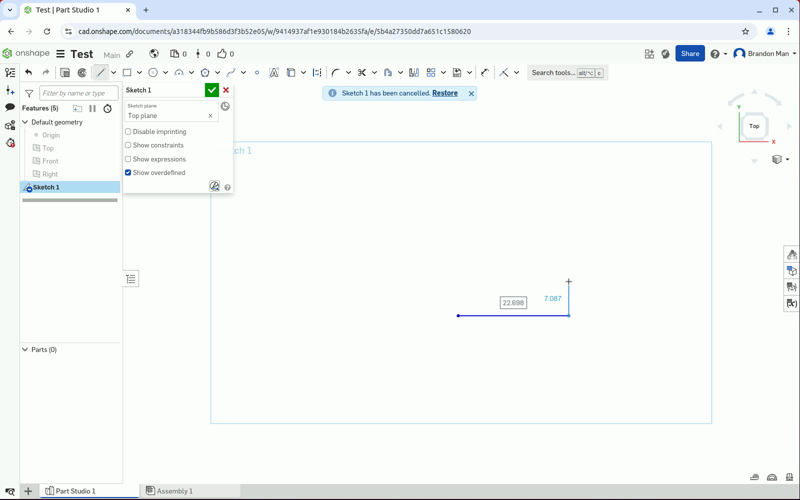
key_up(shift)
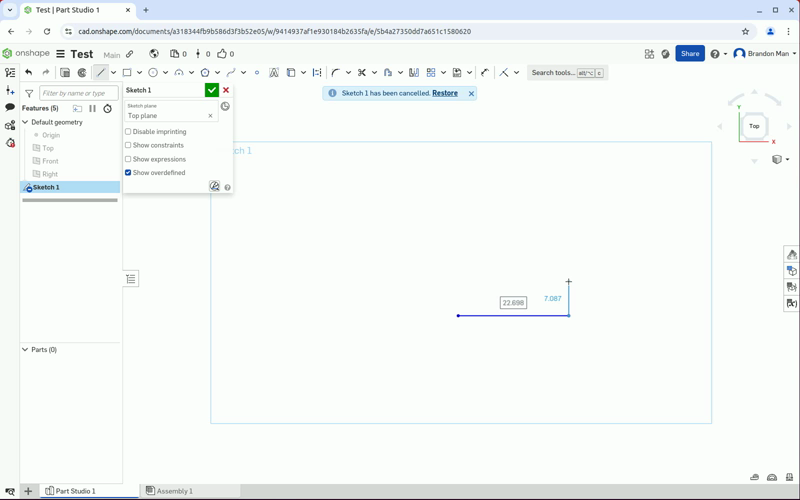
key_down(shift)
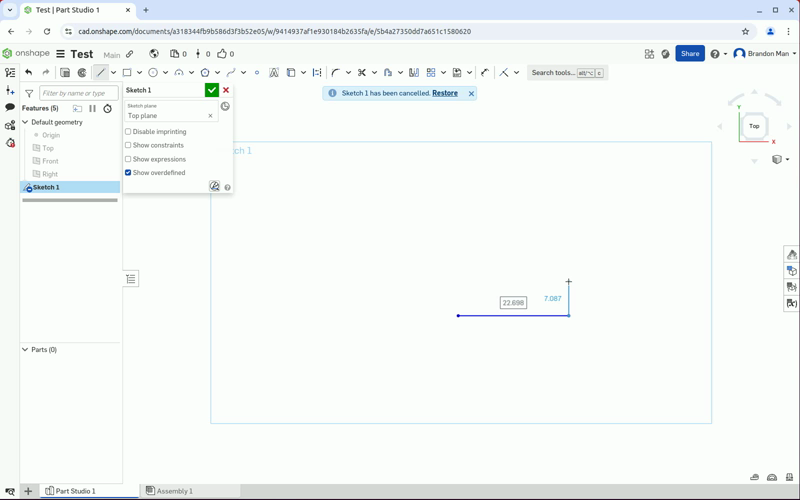
mouse_move(458, 281)
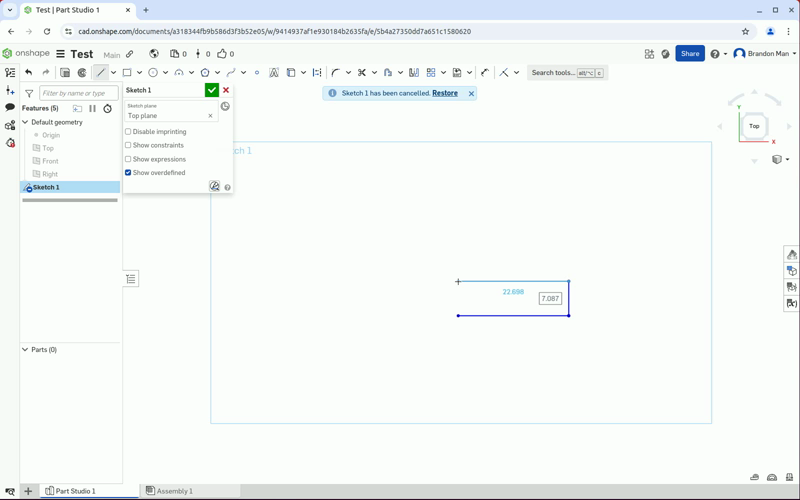
click(458, 281)
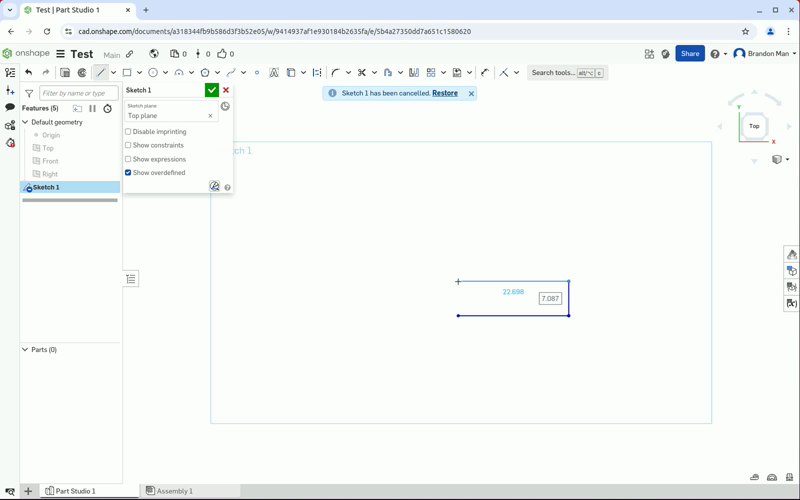
key_up(shift)
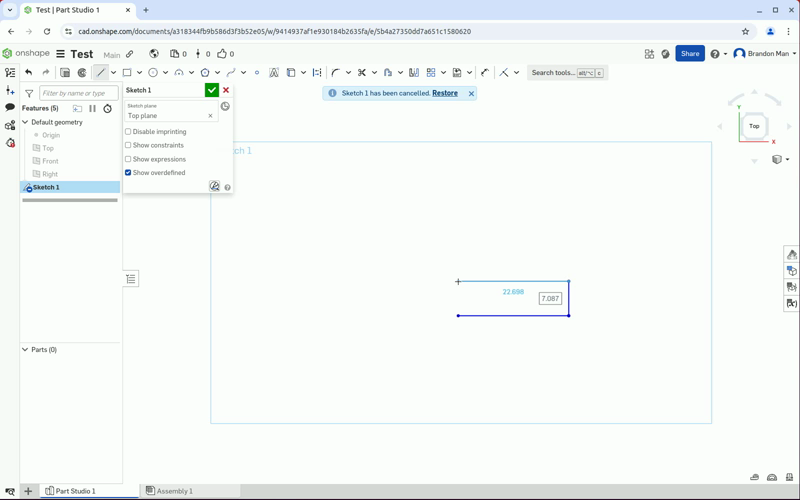
mouse_move(488, 281)
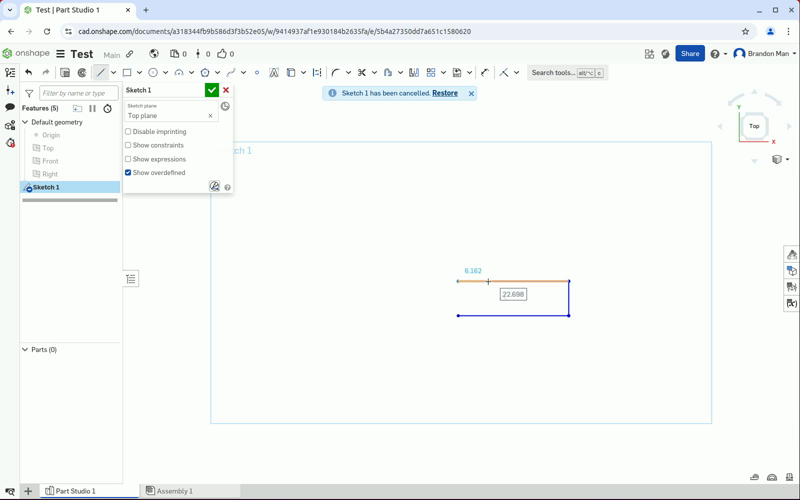
key_down(shift)
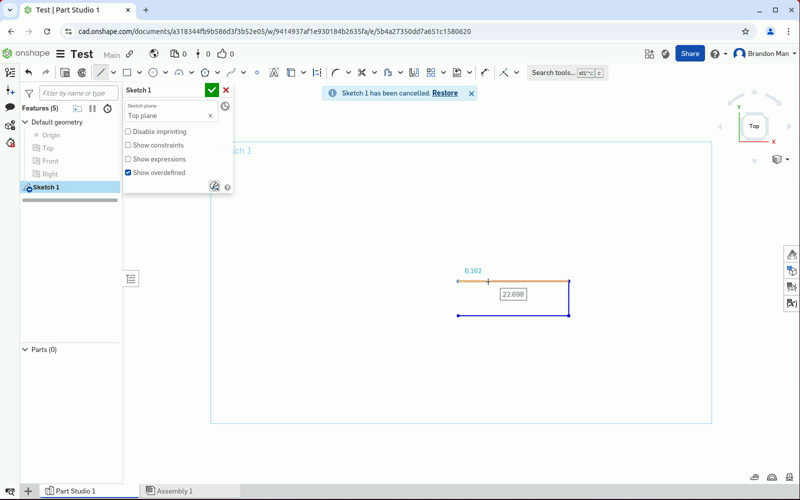
mouse_move(458, 315)
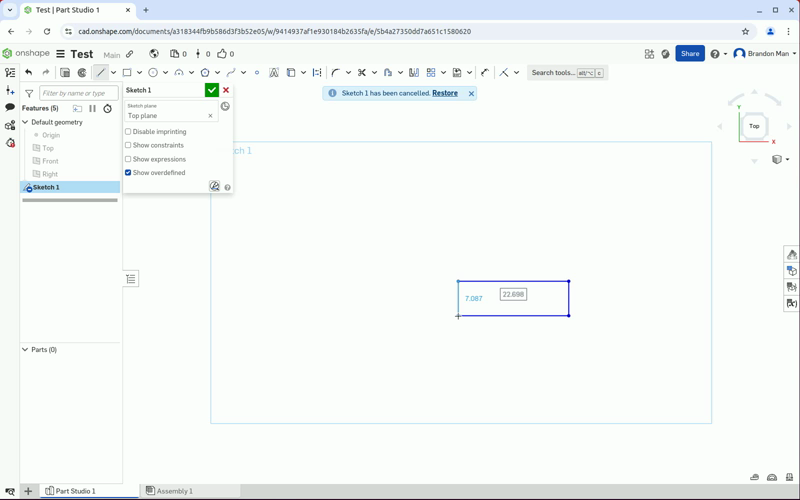
key_up(shift)
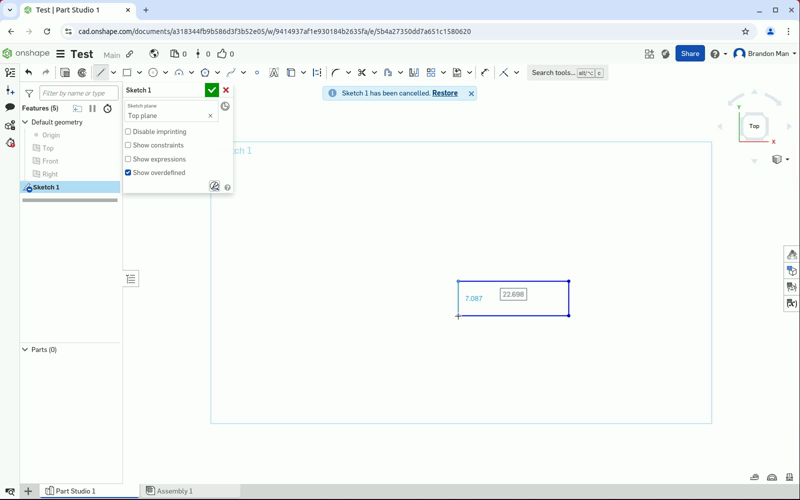
click(458, 315)
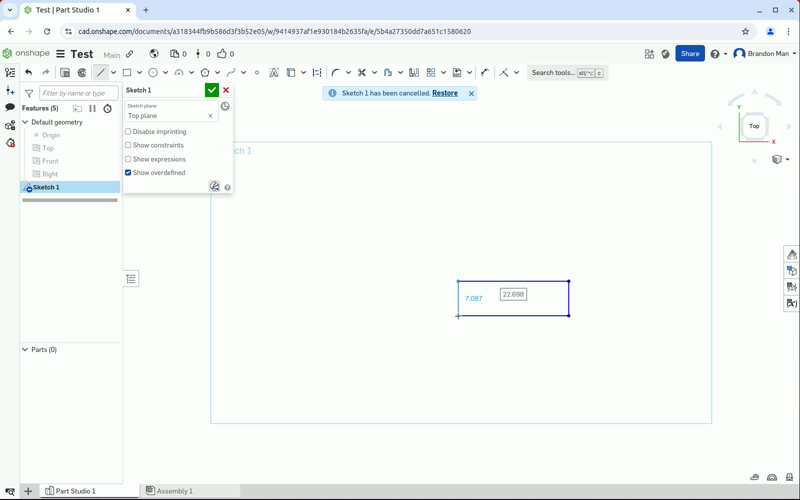
key(esc)
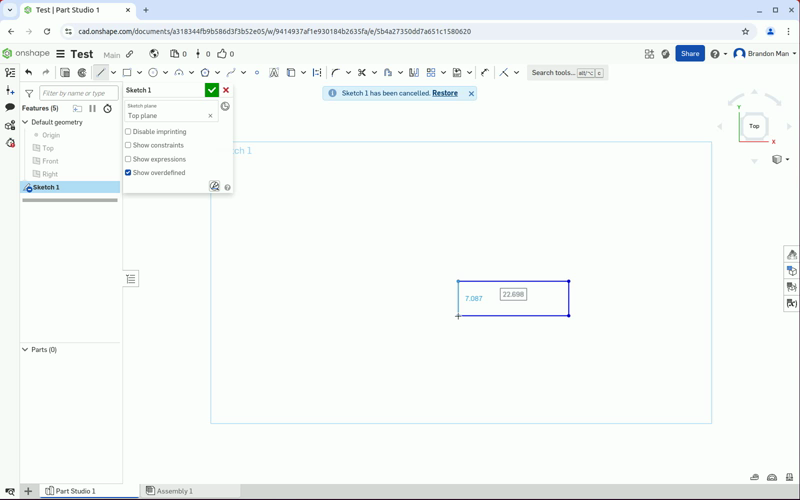
key(l)
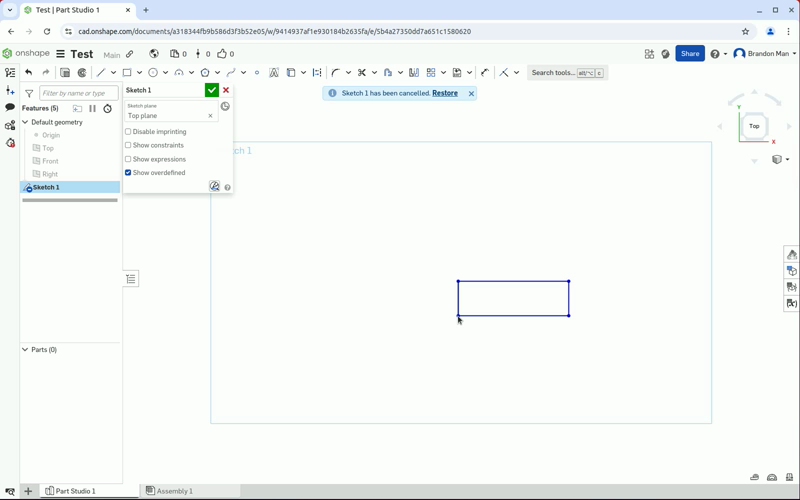
key_down(shift)
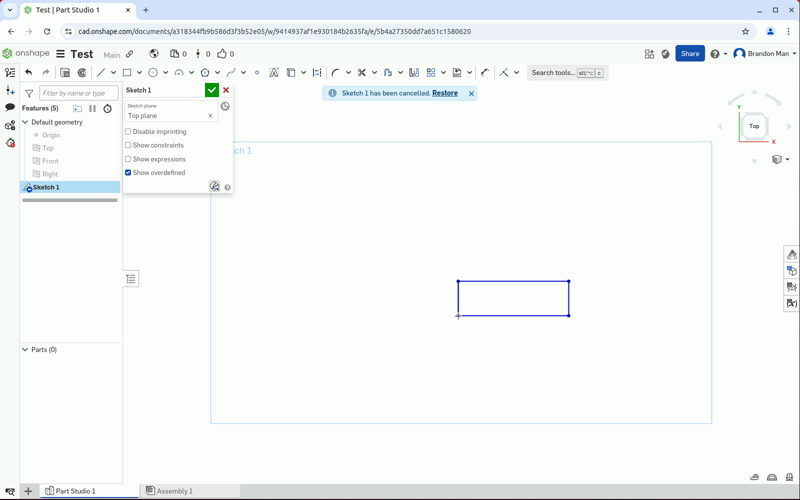
mouse_move(460, 313)
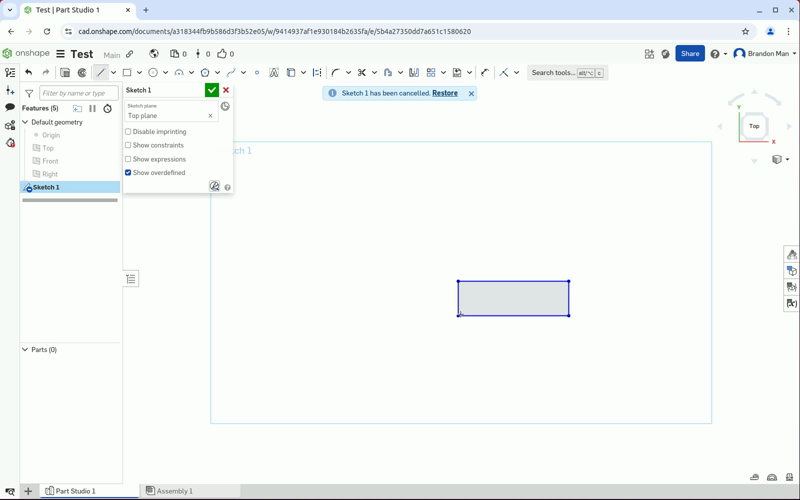
scroll(6)
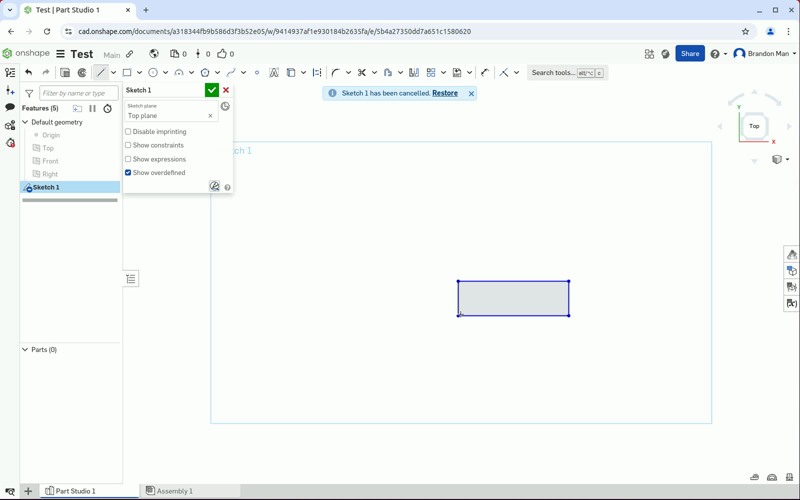
scroll(6)
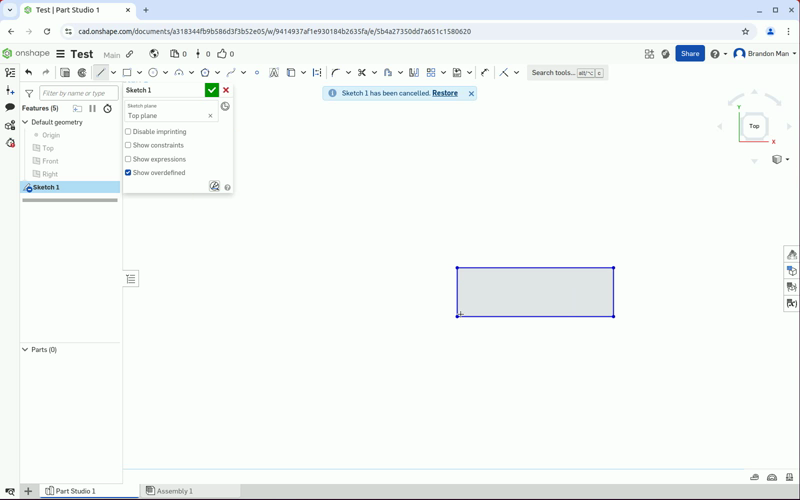
scroll(6)
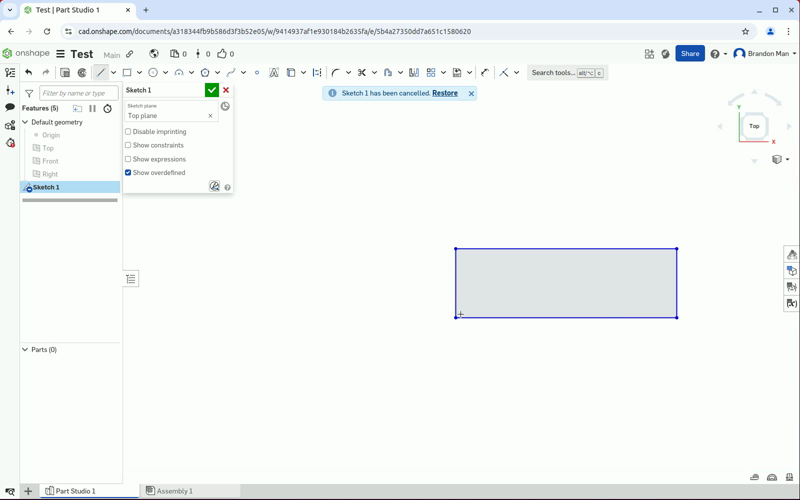
scroll(6)
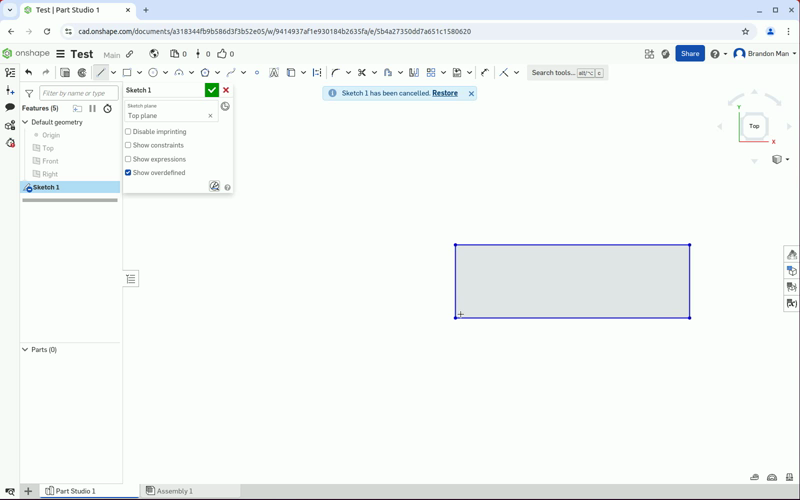
scroll(6)
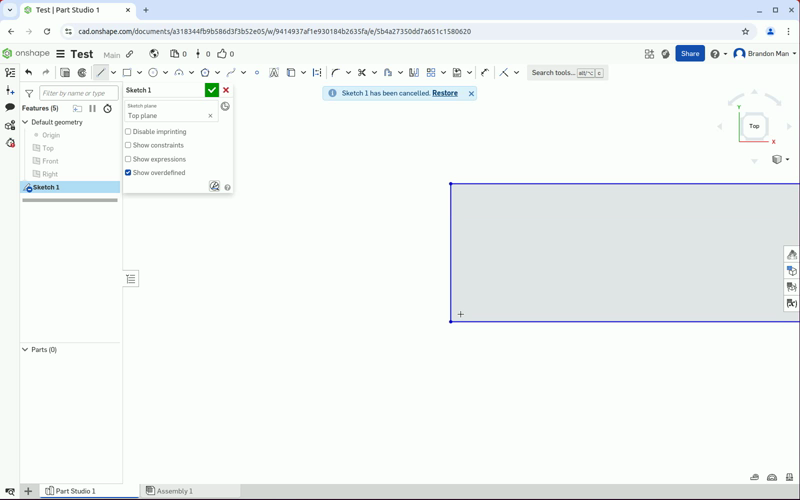
scroll(6)
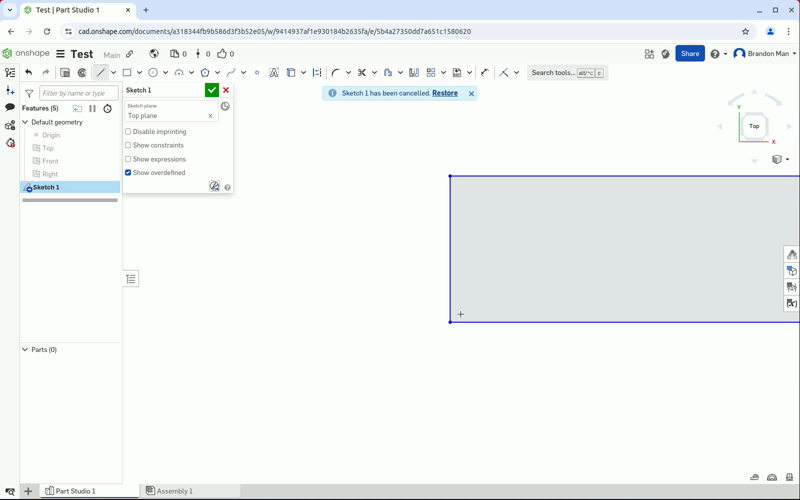
scroll(6)
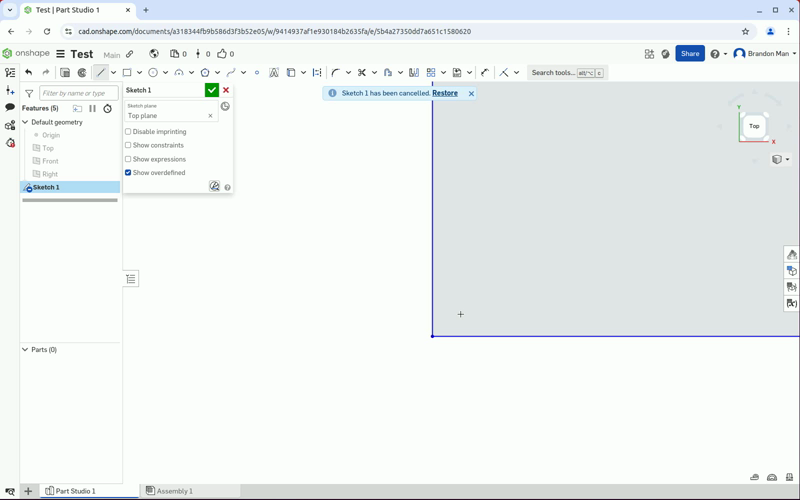
click(460, 313)
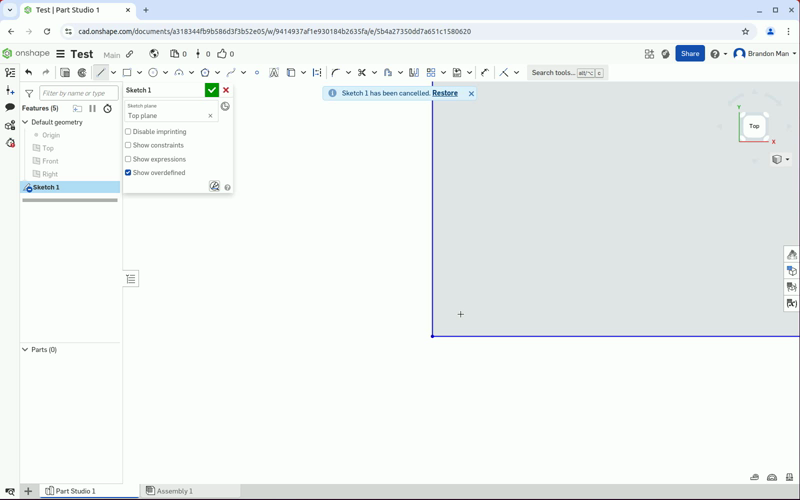
scroll(-6)
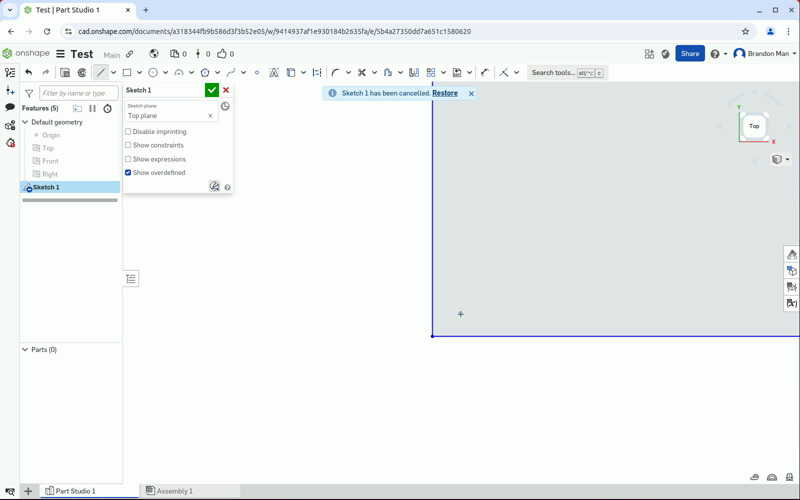
scroll(-6)
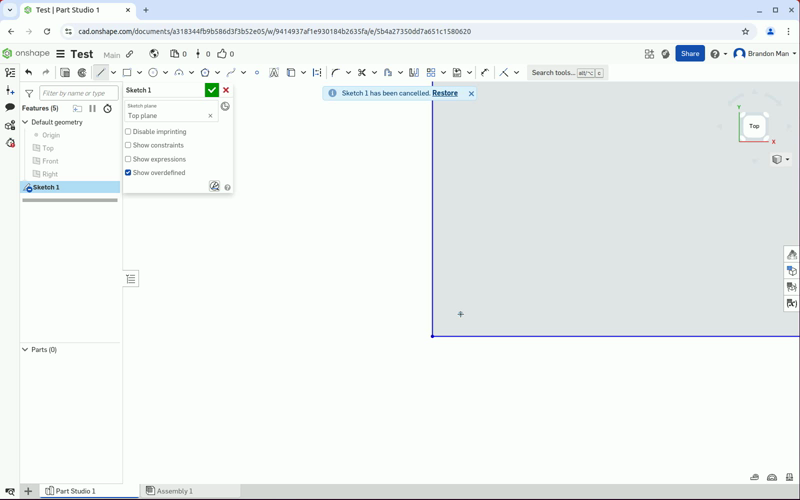
scroll(-6)
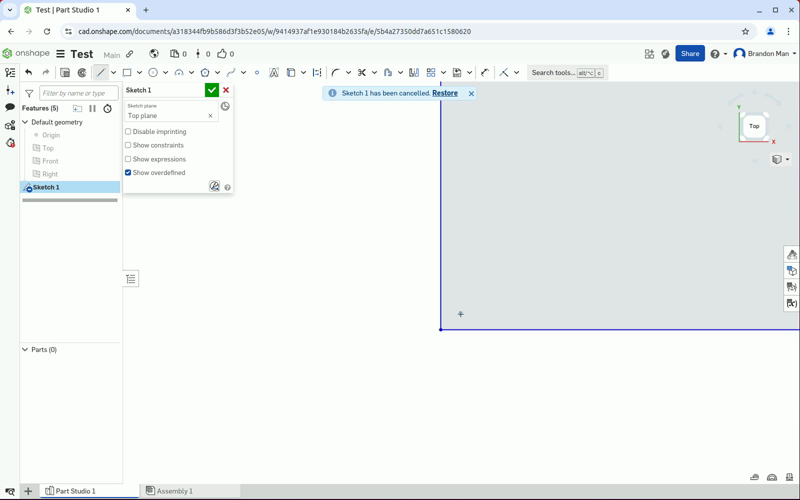
scroll(-6)
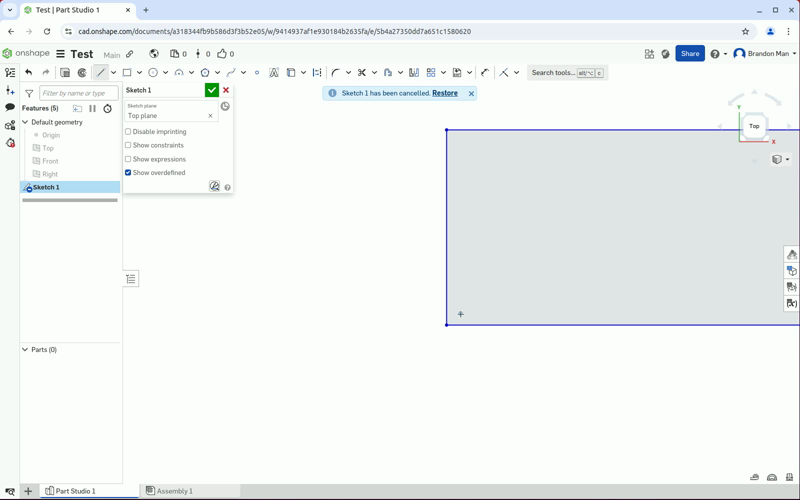
scroll(-6)
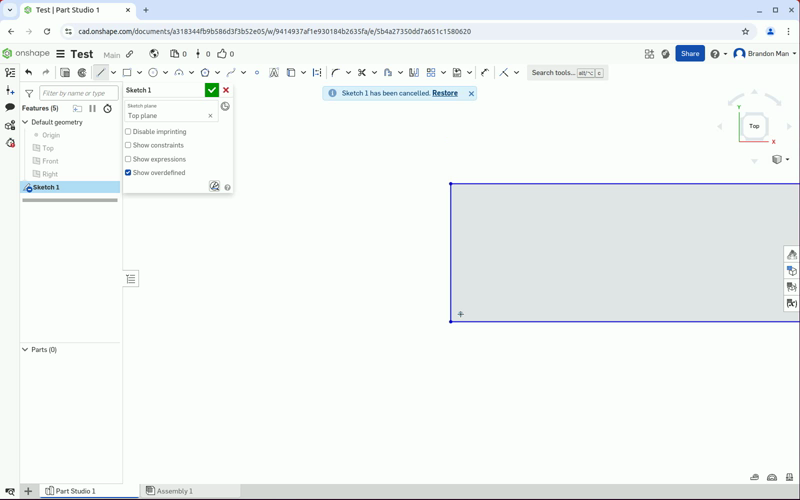
scroll(-6)
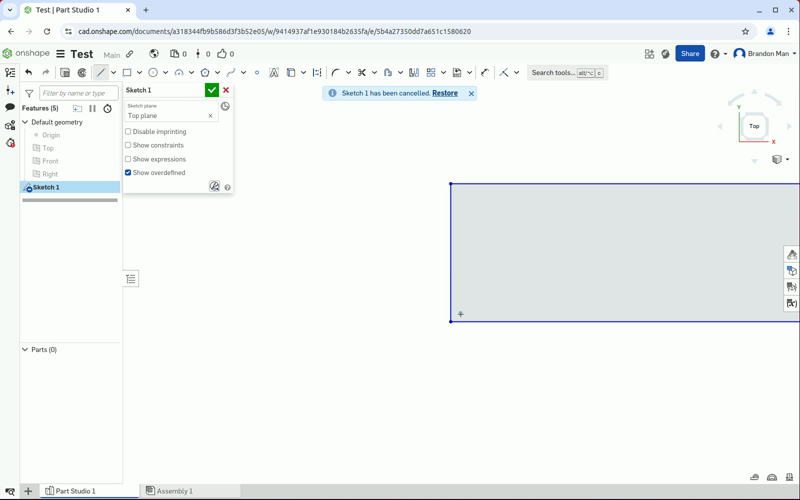
scroll(-6)
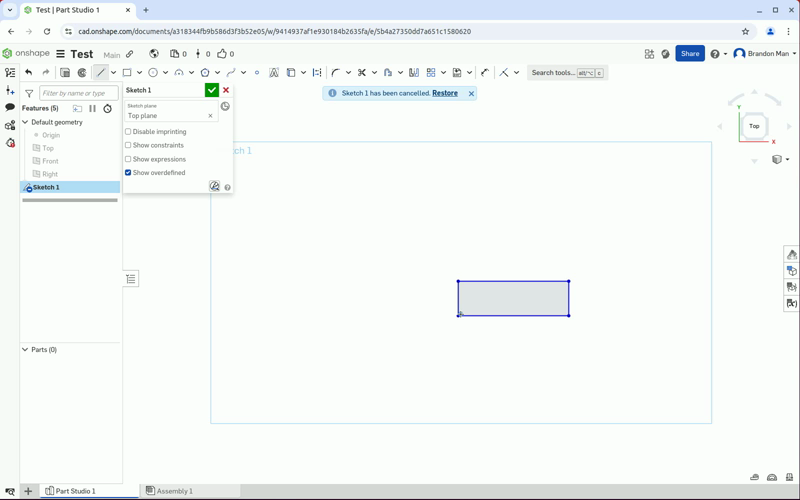
key_up(shift)
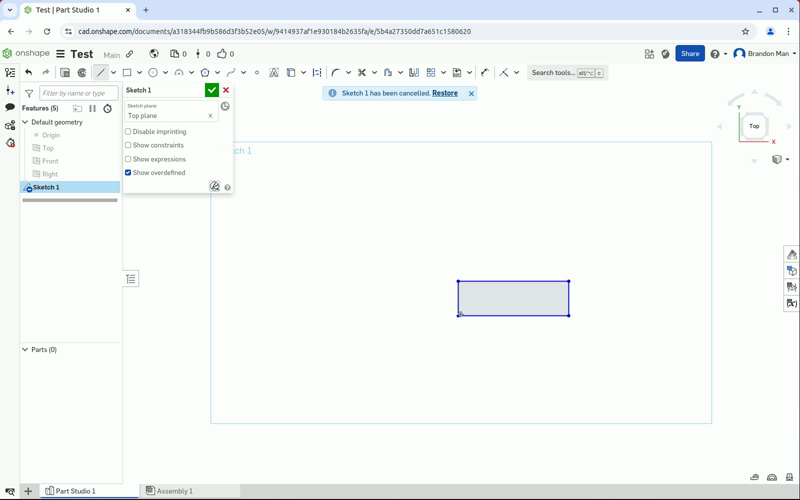
key_down(shift)
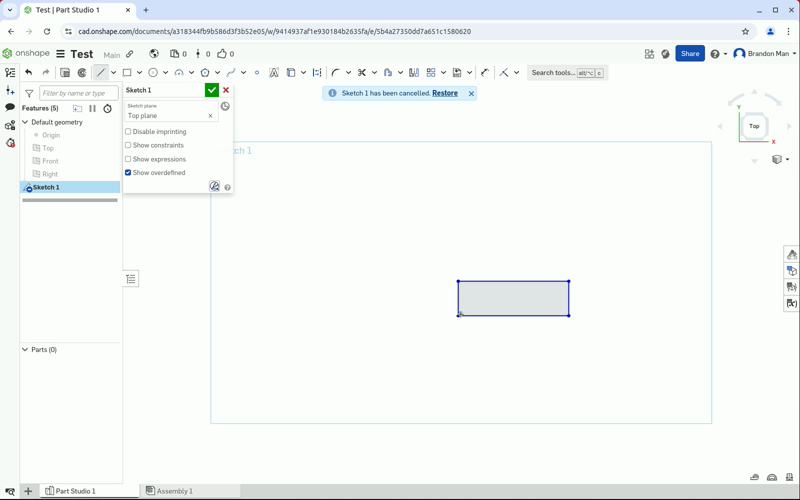
mouse_move(566, 313)
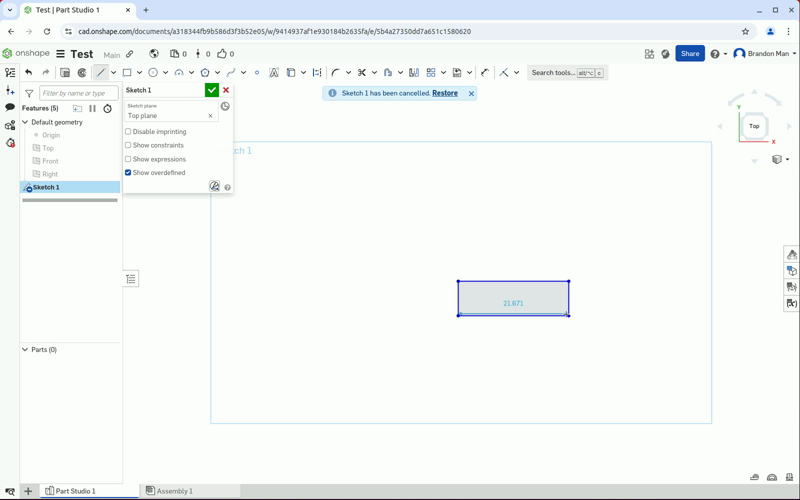
scroll(6)
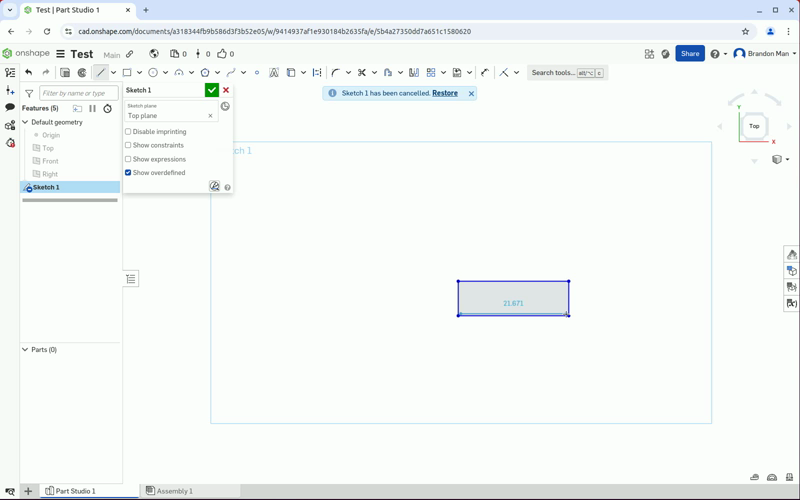
scroll(6)
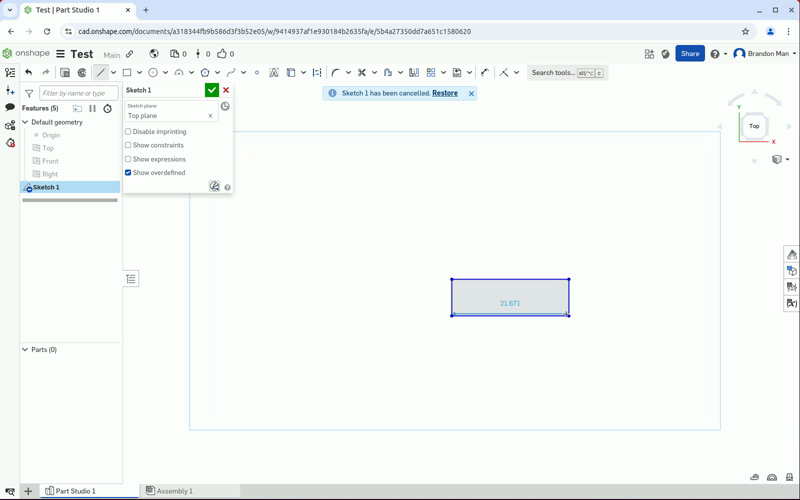
scroll(6)
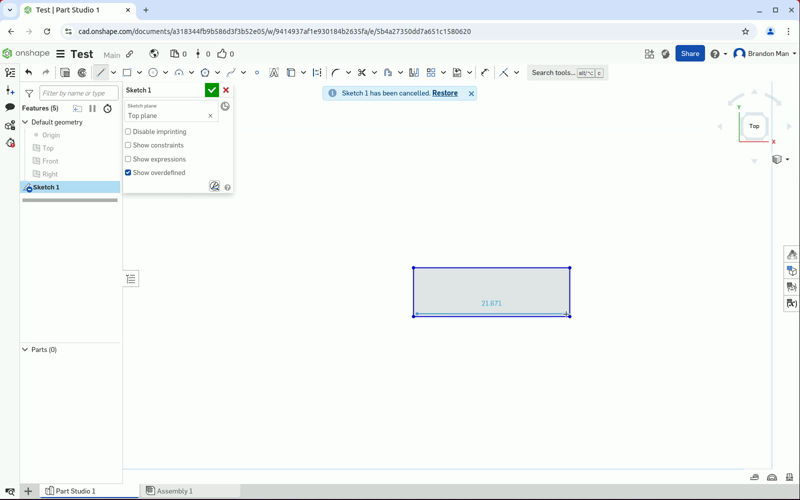
scroll(6)
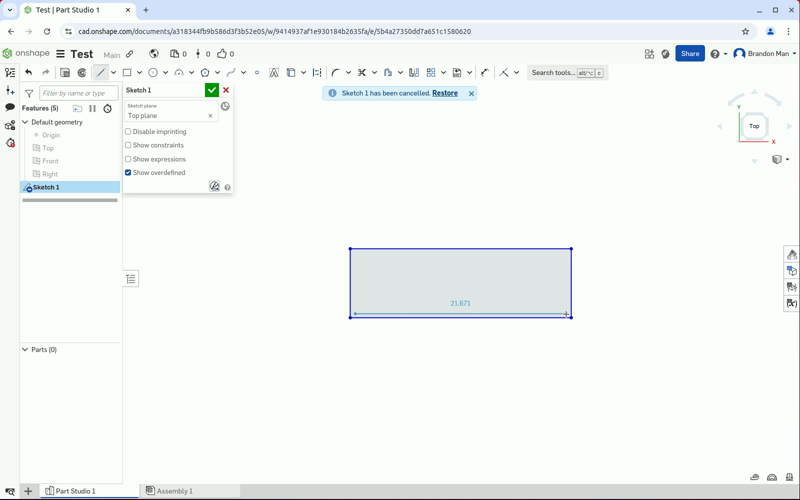
scroll(6)
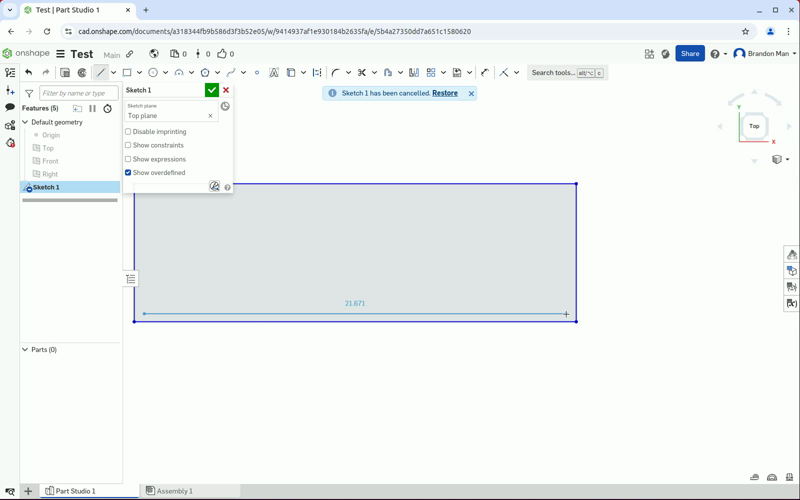
scroll(6)
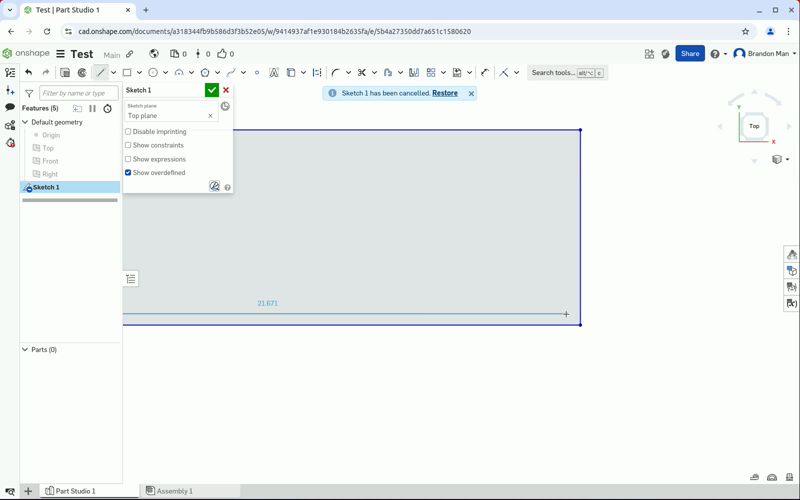
scroll(6)
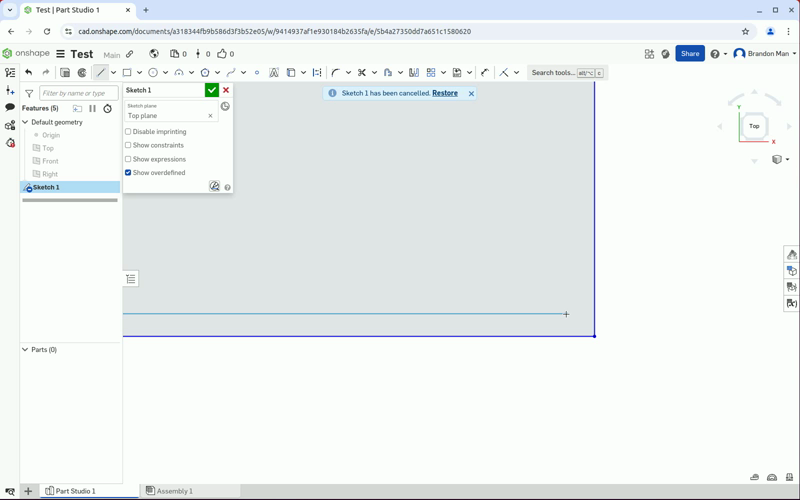
click(566, 313)
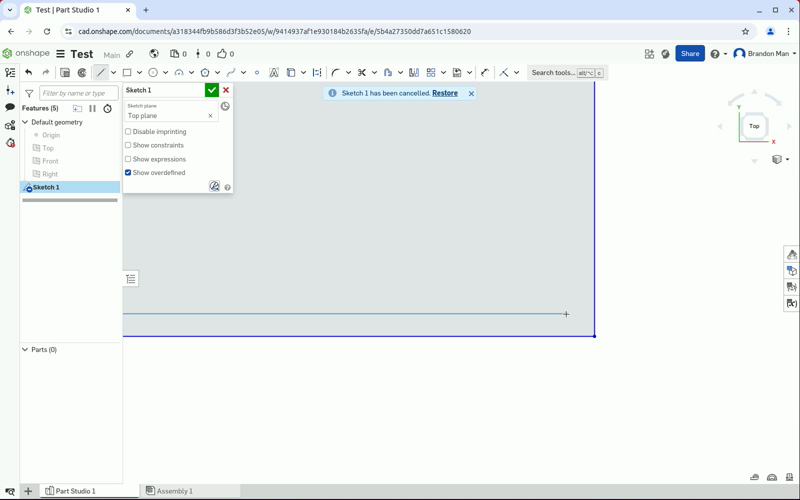
scroll(-6)
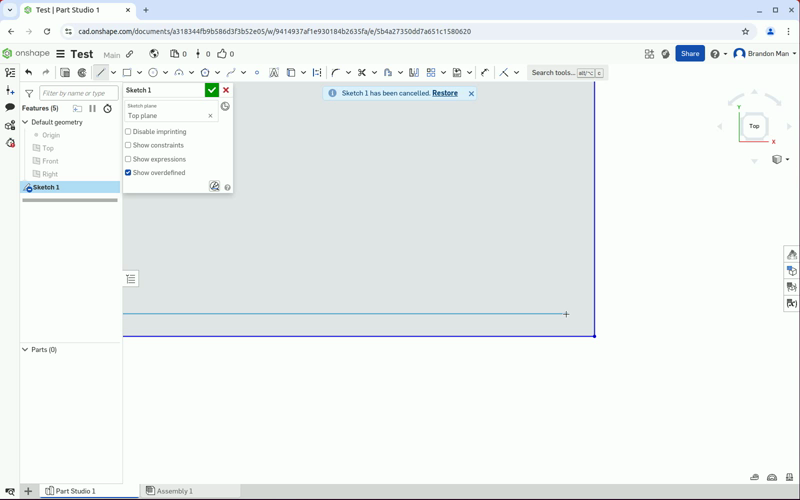
scroll(-6)
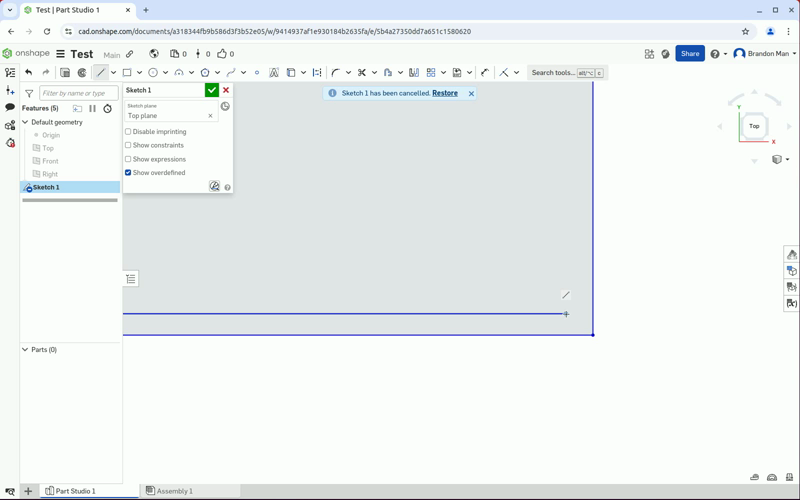
scroll(-6)
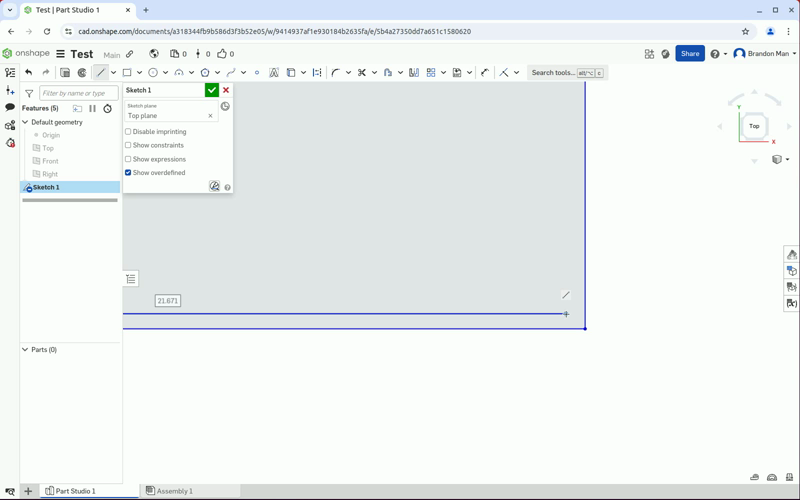
scroll(-6)
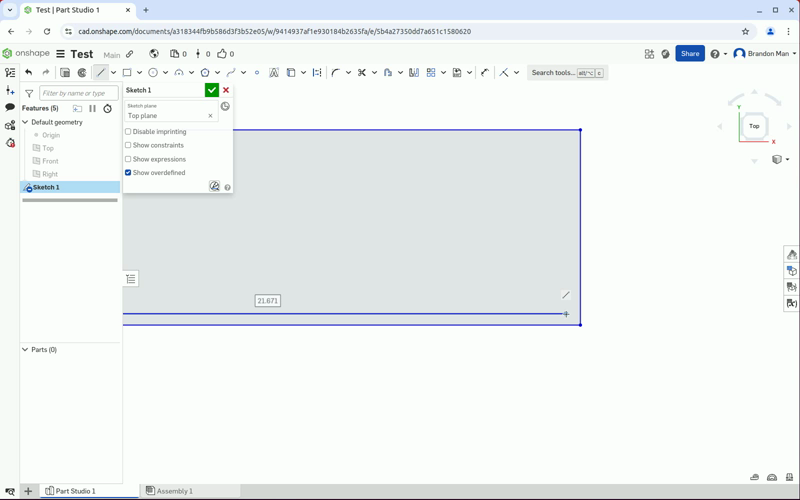
scroll(-6)
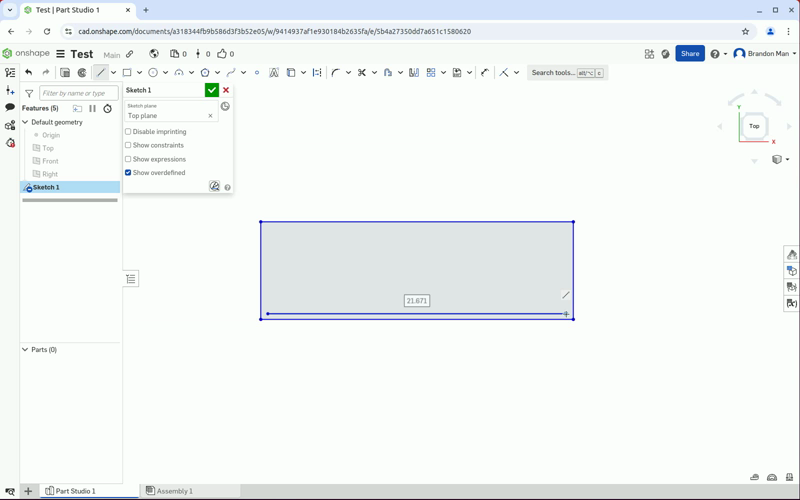
scroll(-6)
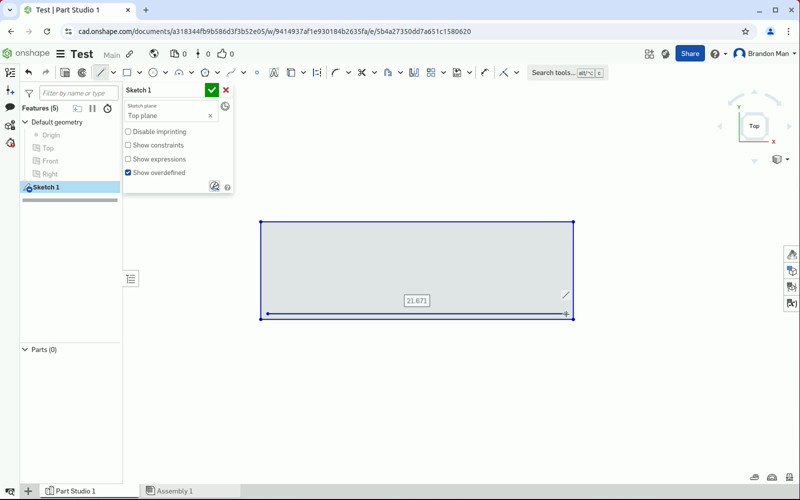
scroll(-6)
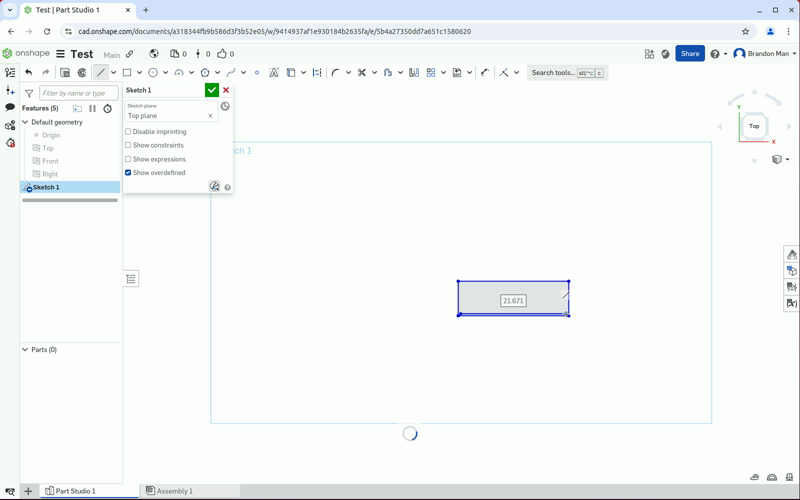
key_up(shift)
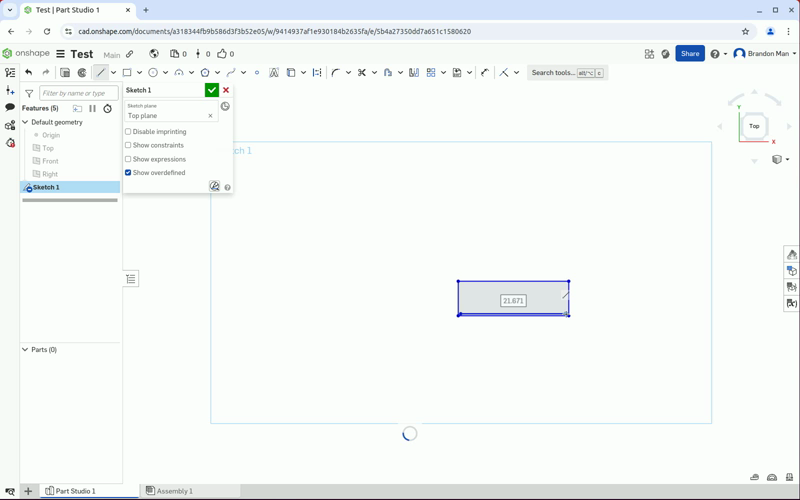
key_down(shift)
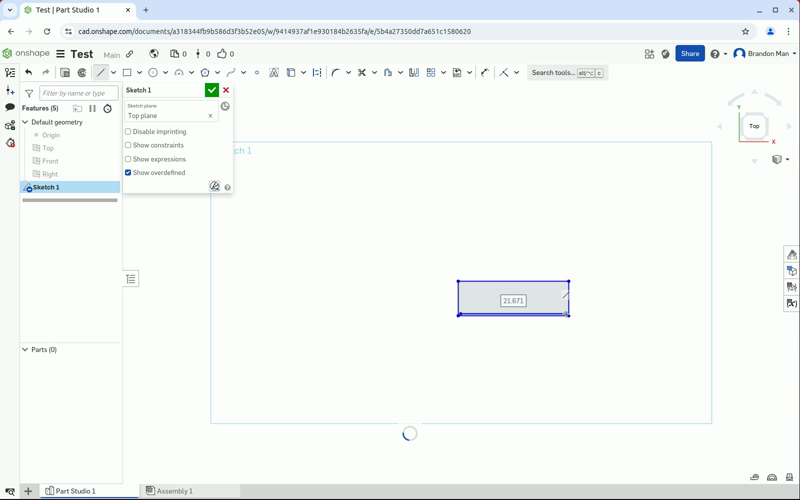
mouse_move(589, 313)
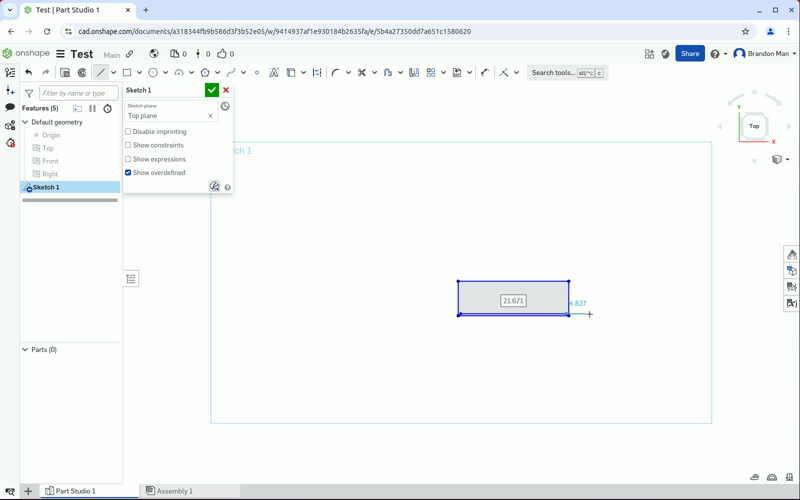
mouse_move(566, 283)
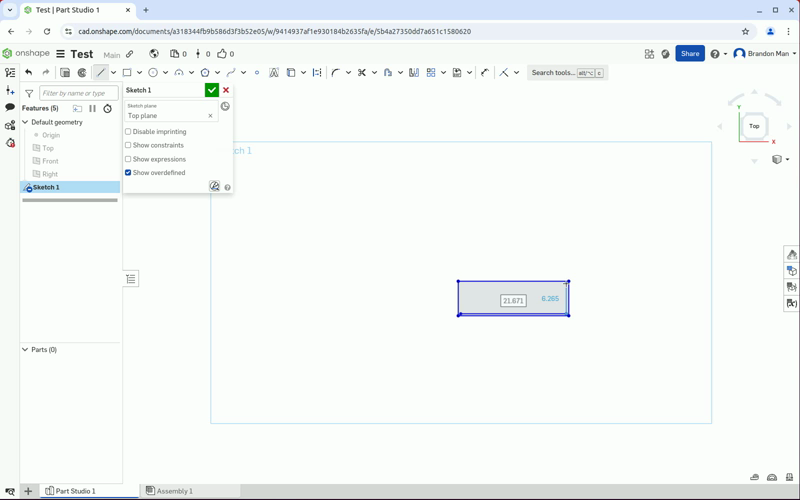
scroll(6)
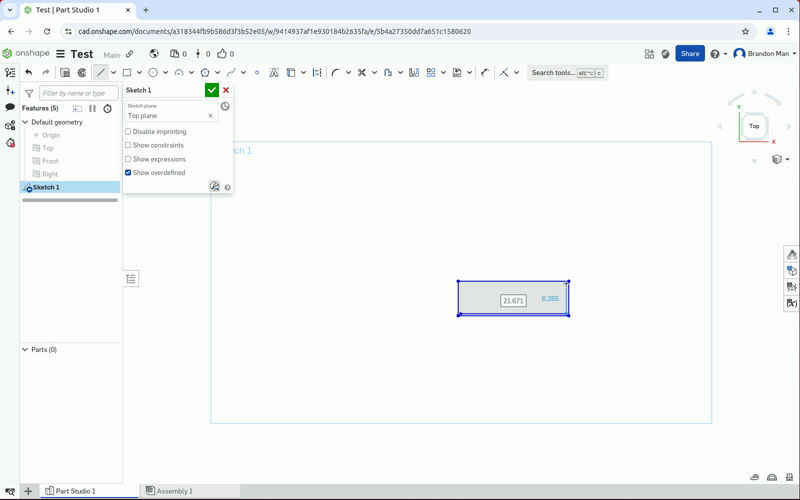
scroll(6)
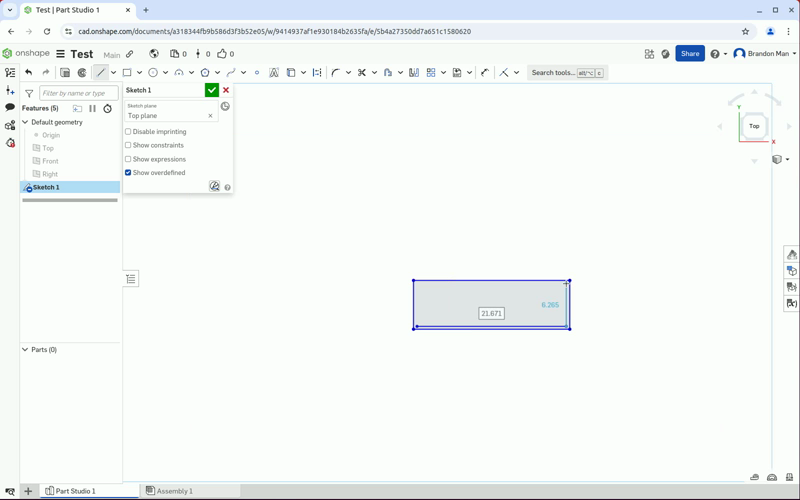
scroll(6)
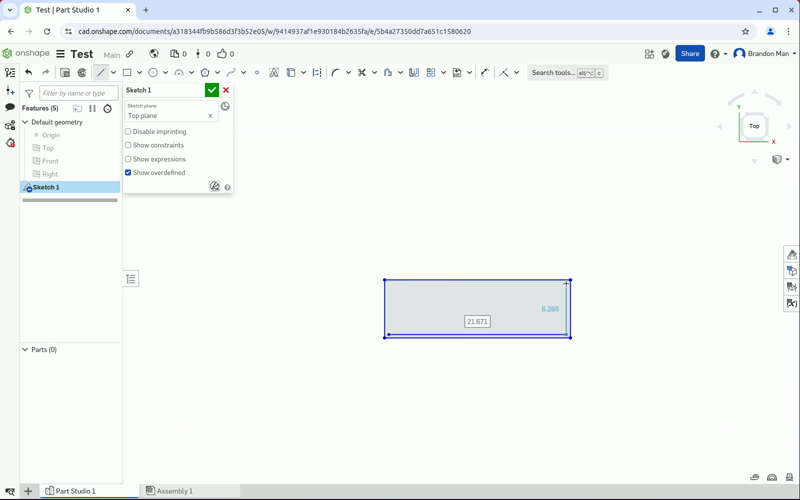
scroll(6)
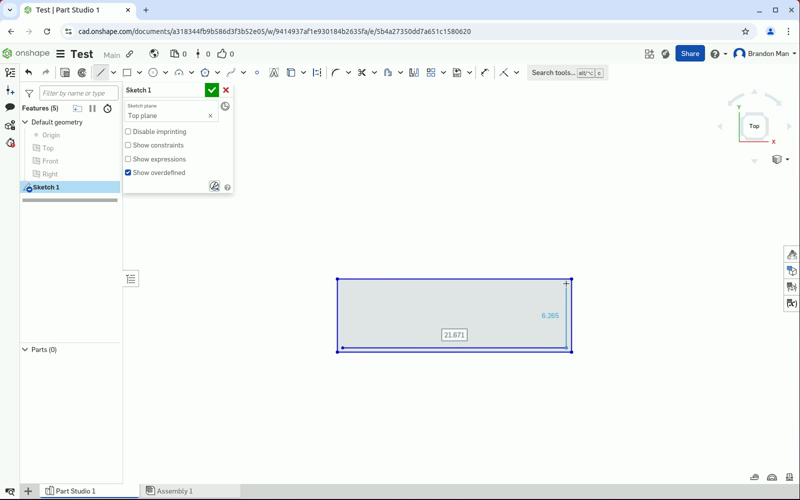
scroll(6)
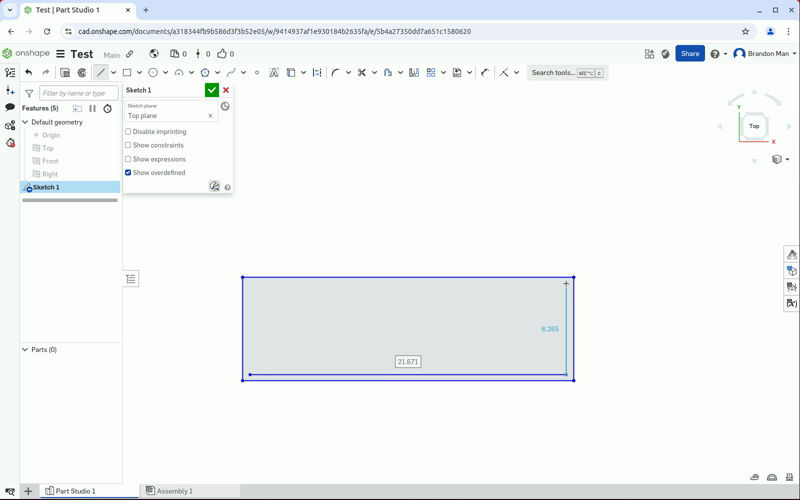
scroll(6)
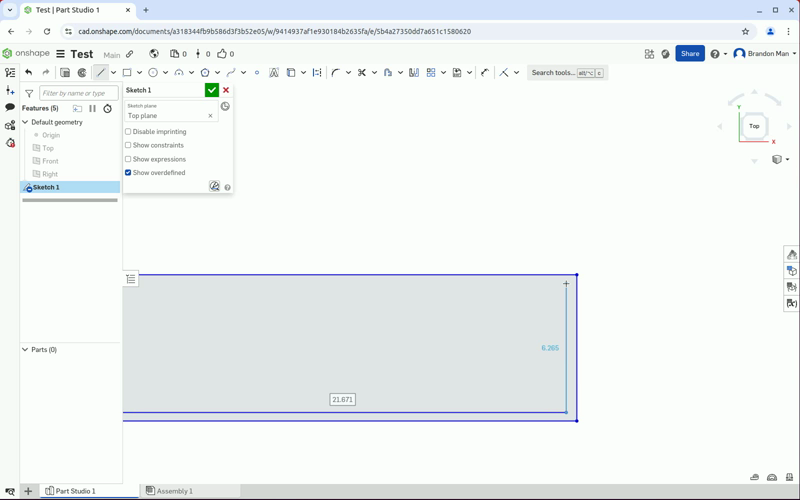
scroll(6)
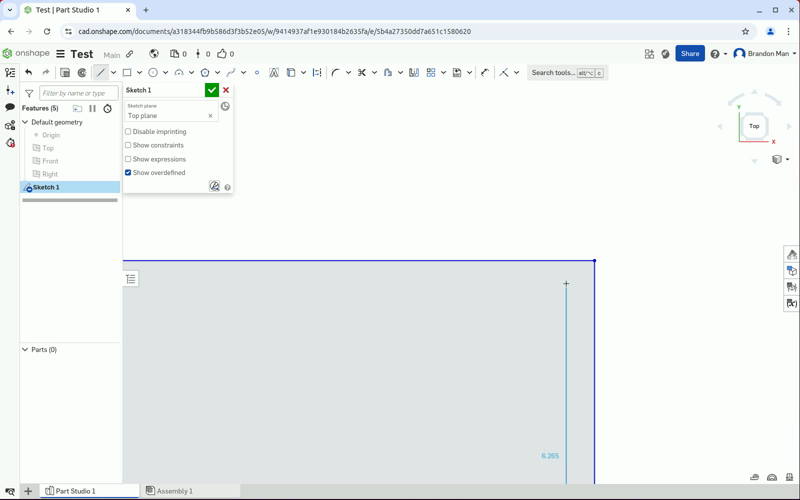
click(566, 283)
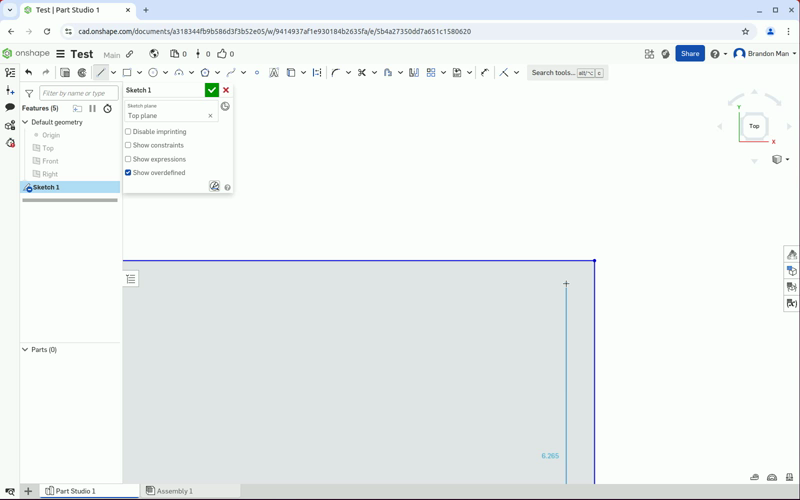
scroll(-6)
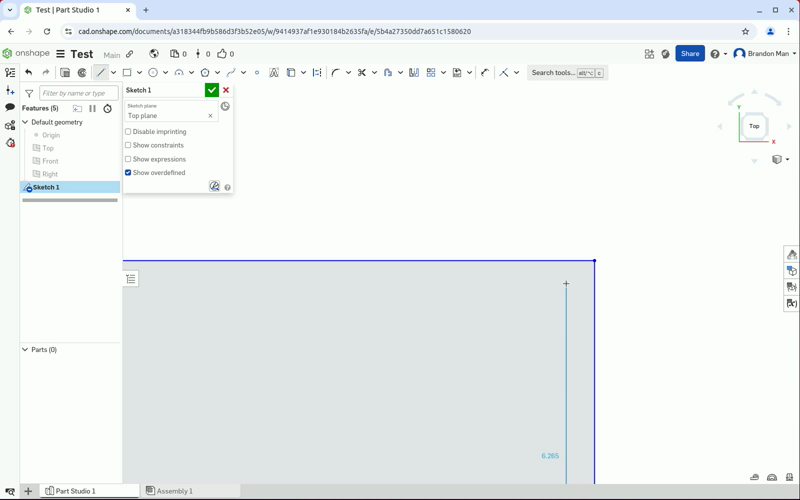
scroll(-6)
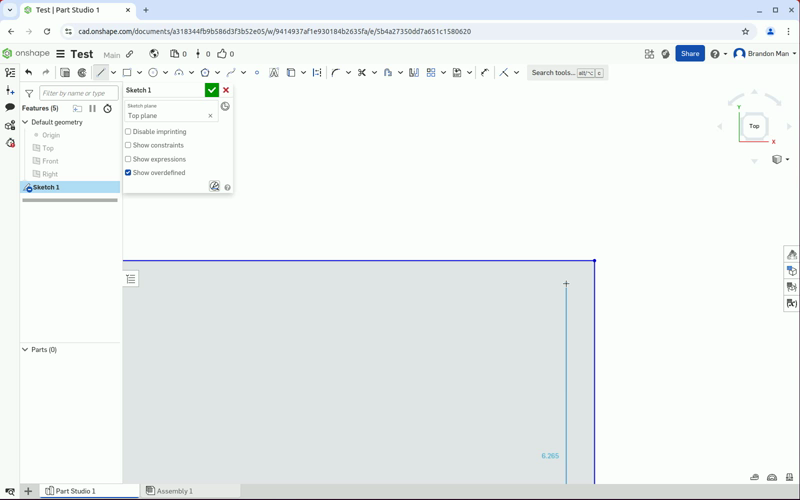
scroll(-6)
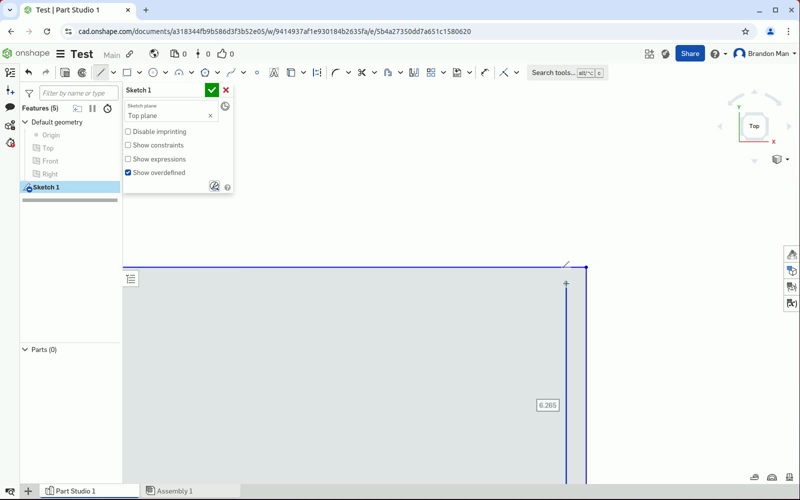
scroll(-6)
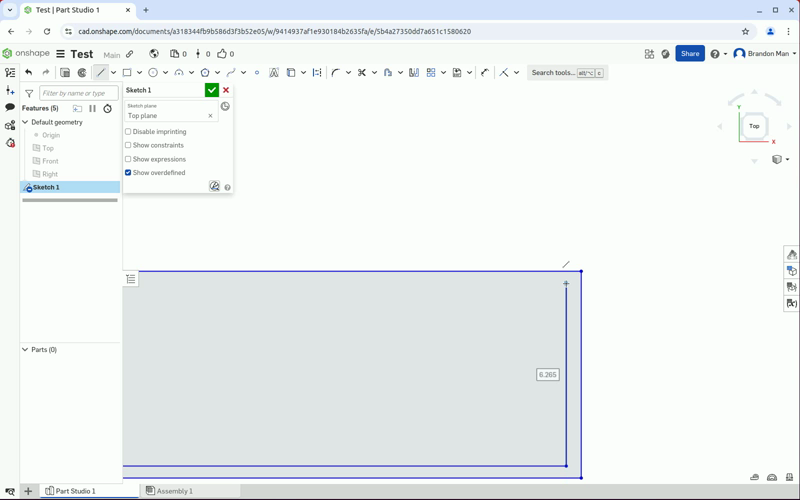
scroll(-6)
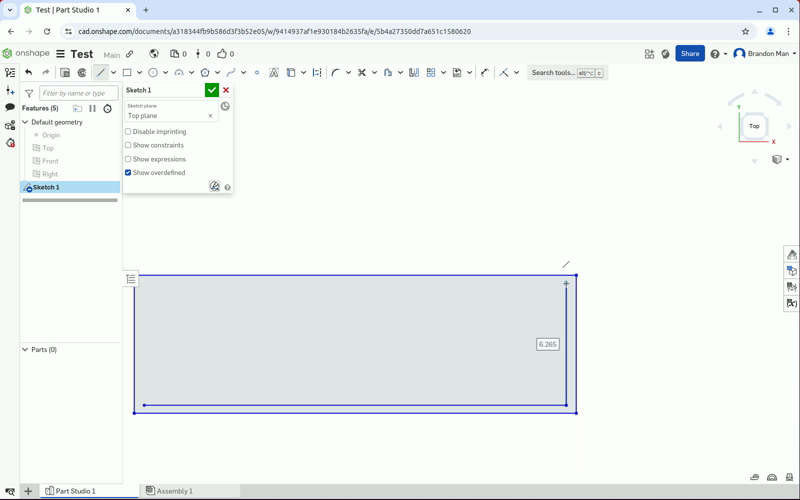
scroll(-6)
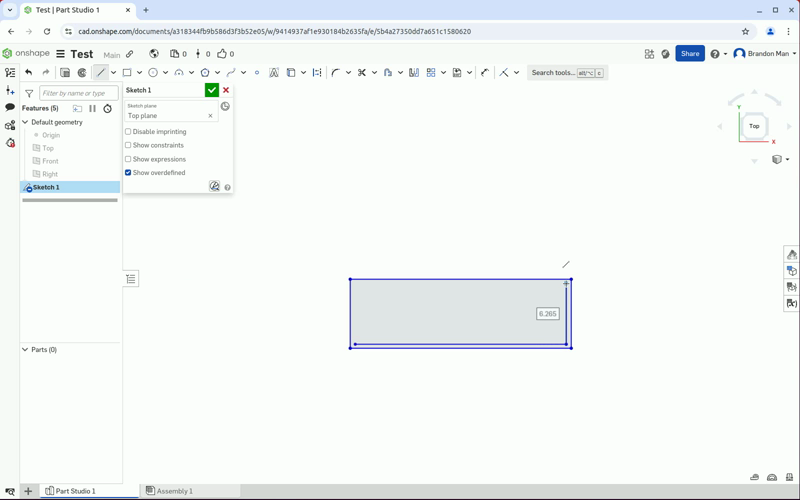
scroll(-6)
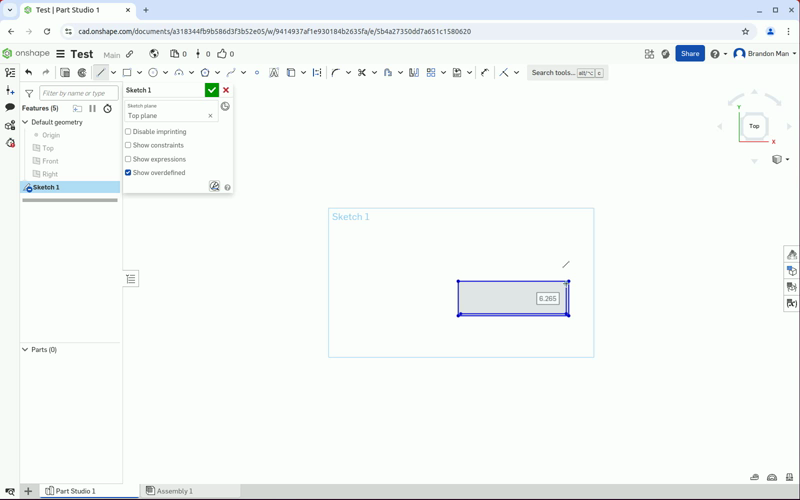
key_up(shift)
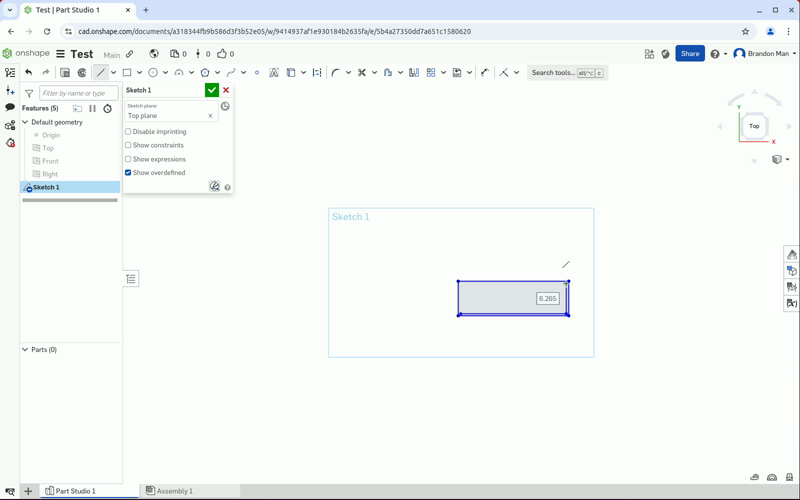
key_down(shift)
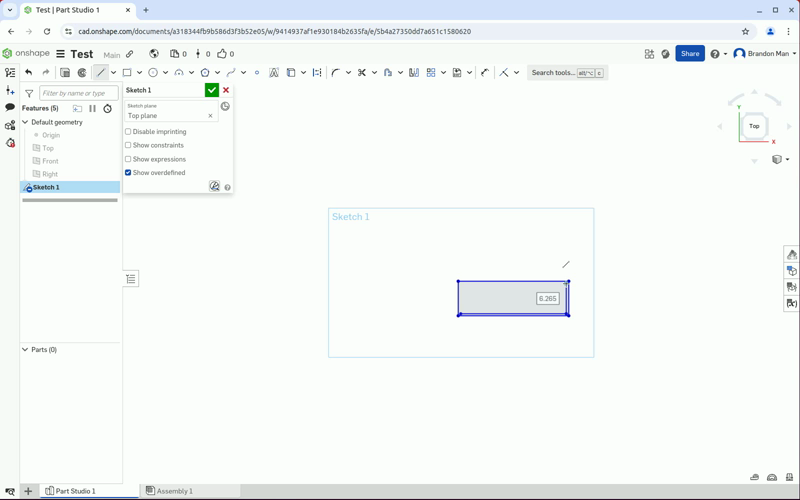
mouse_move(460, 283)
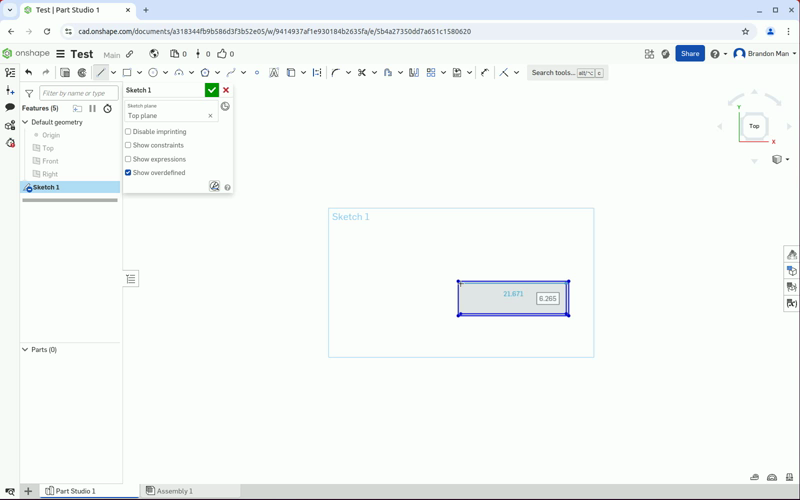
scroll(6)
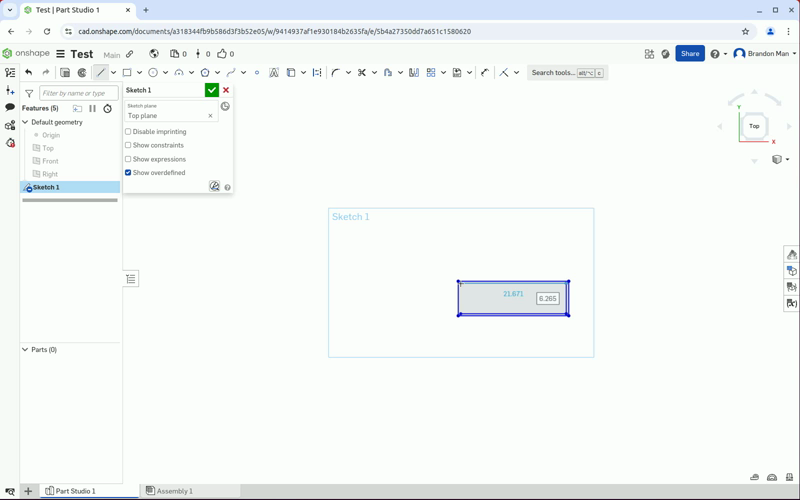
scroll(6)
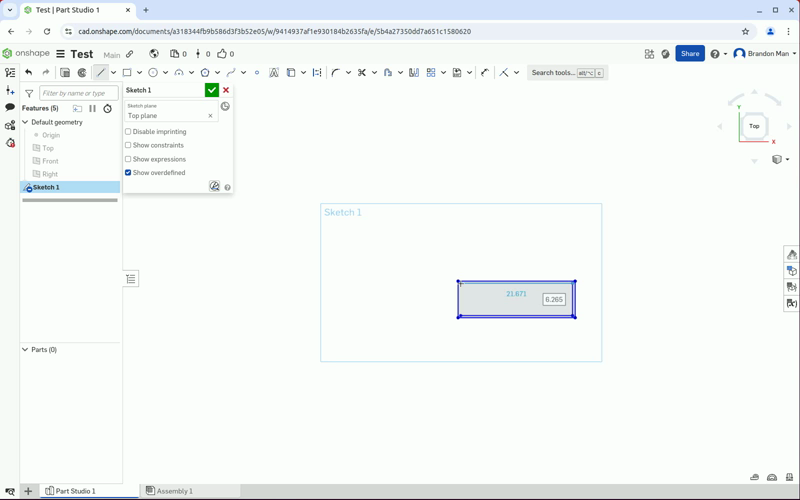
scroll(6)
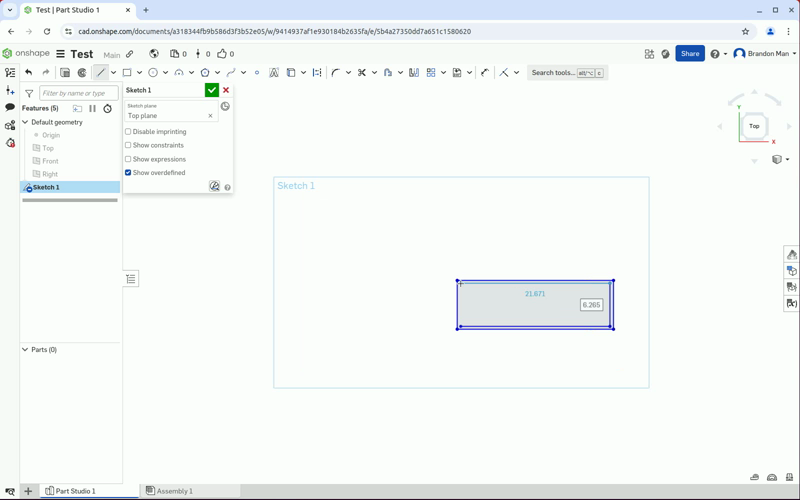
scroll(6)
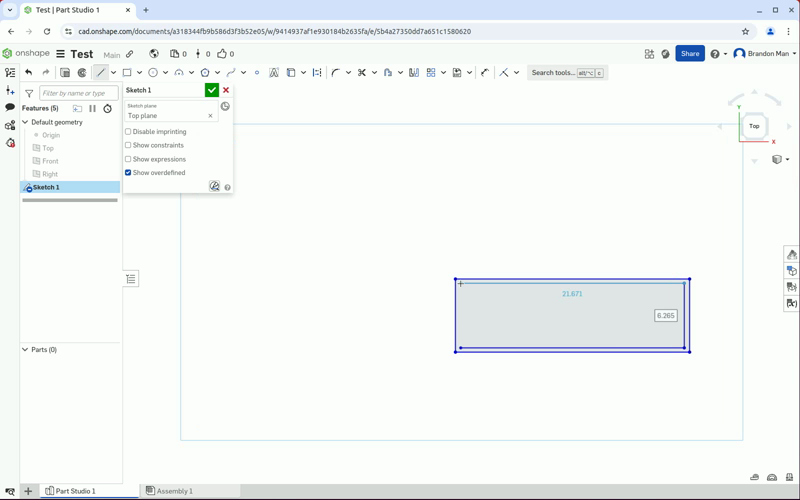
scroll(6)
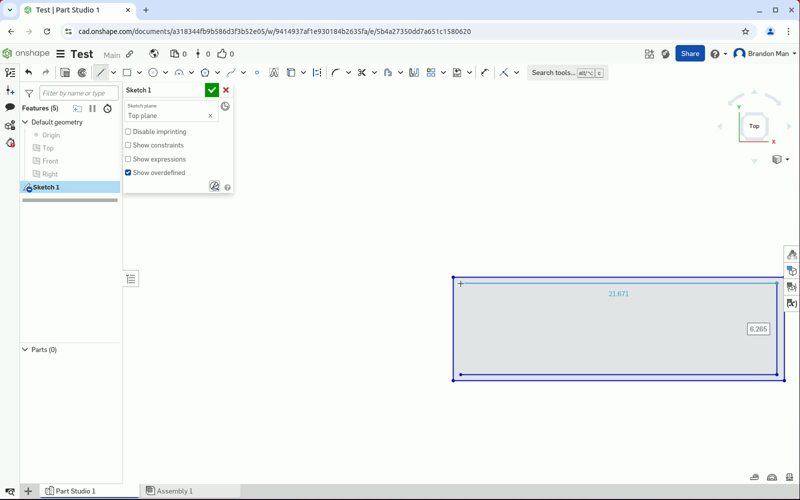
scroll(6)
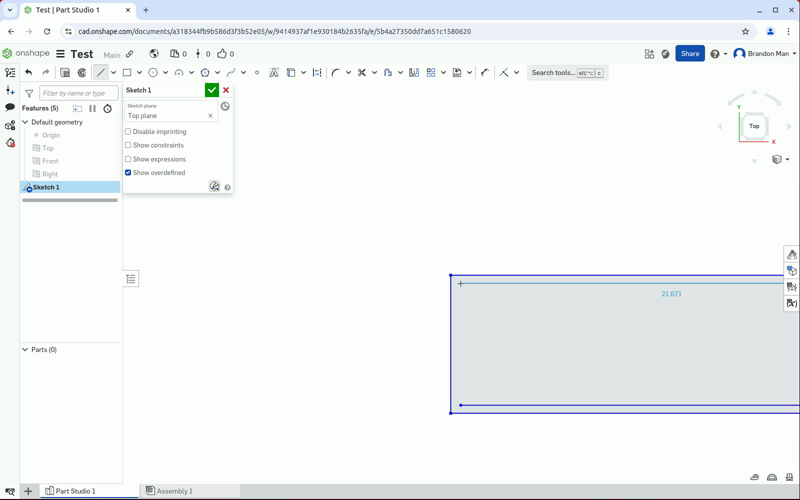
scroll(6)
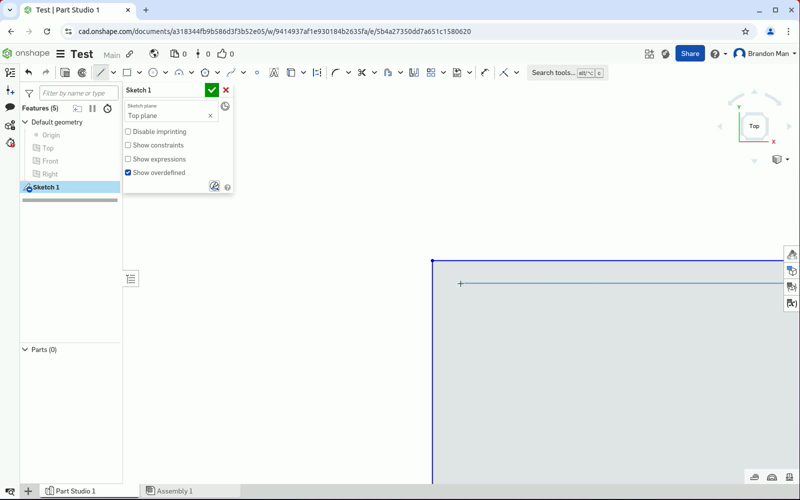
click(460, 283)
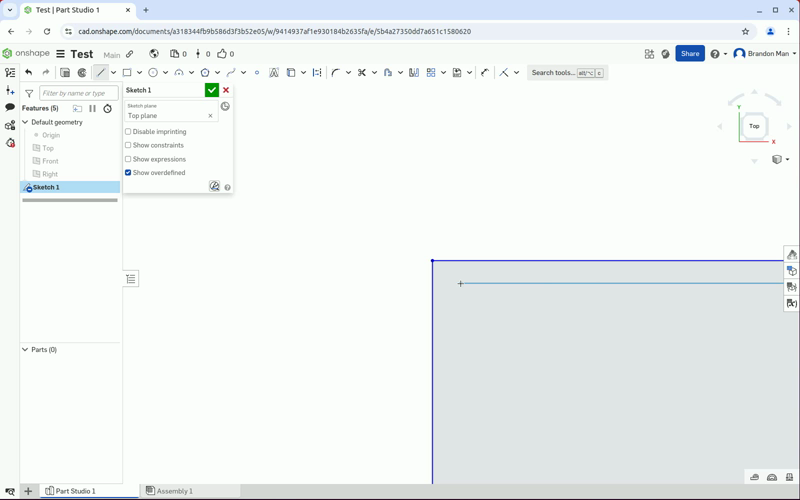
scroll(-6)
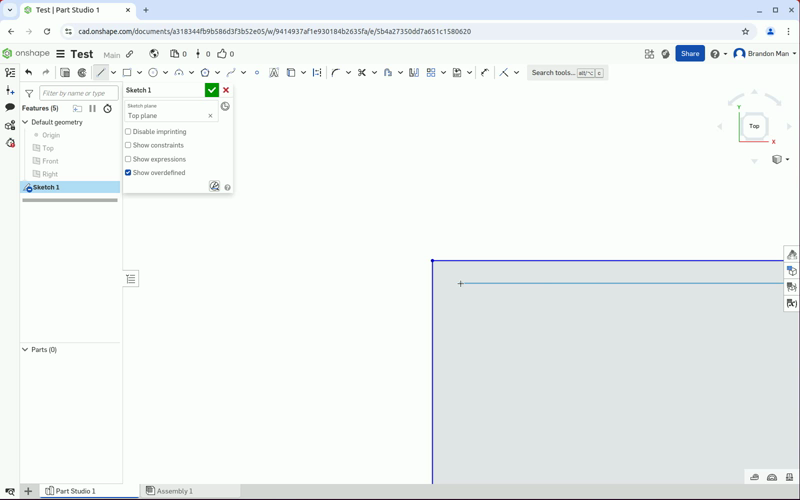
scroll(-6)
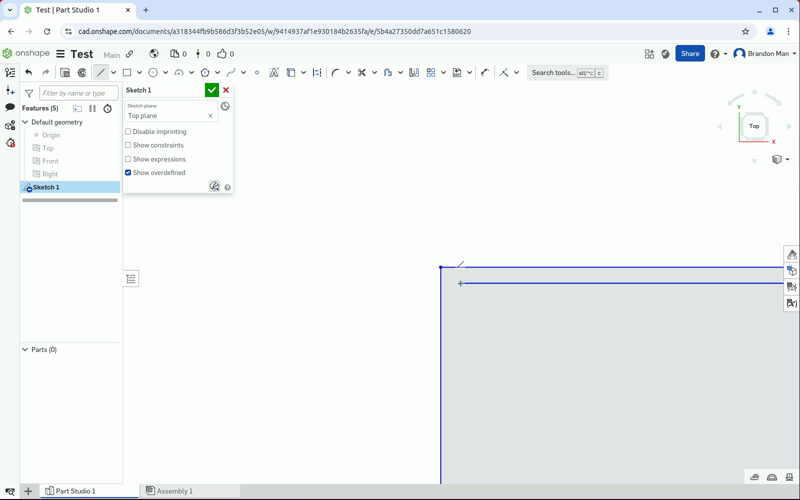
scroll(-6)
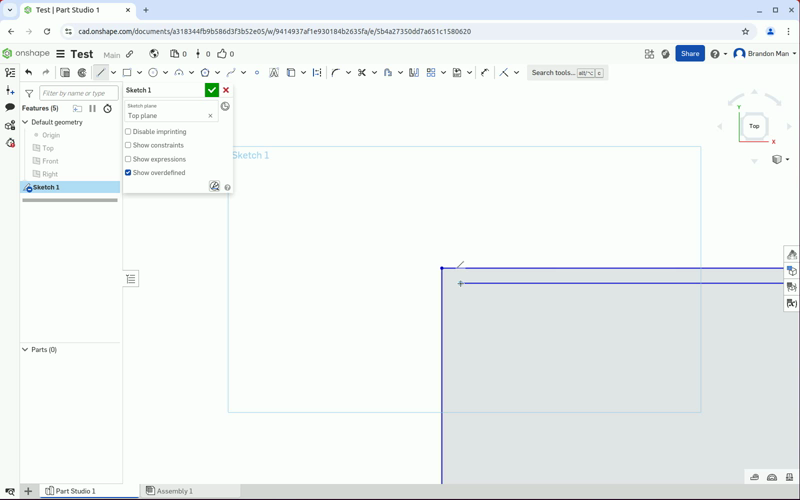
scroll(-6)
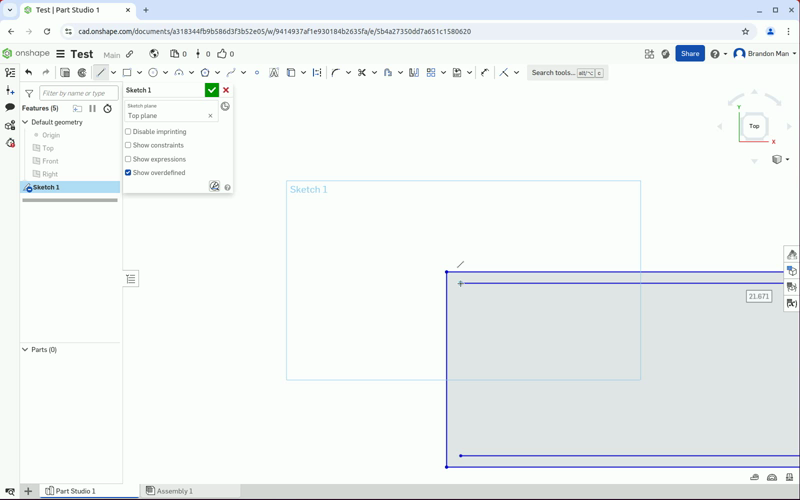
scroll(-6)
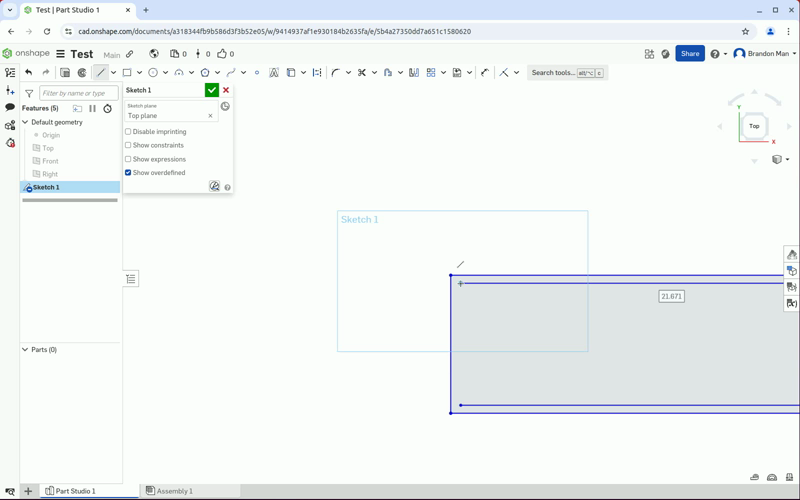
scroll(-6)
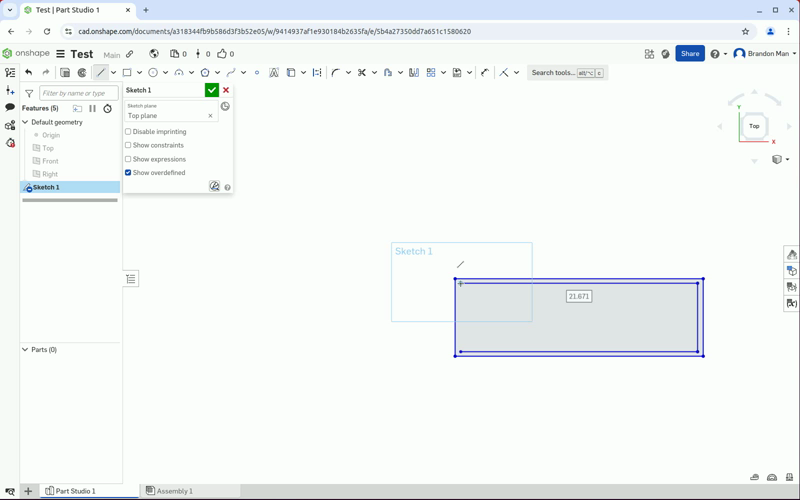
scroll(-6)
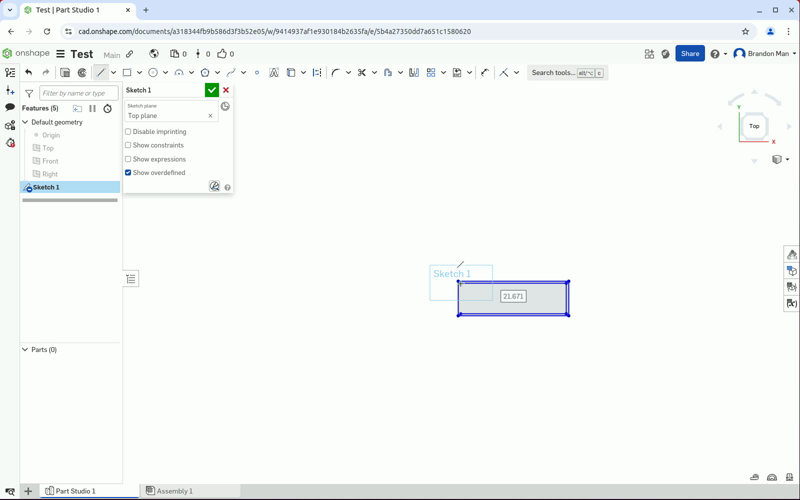
key_up(shift)
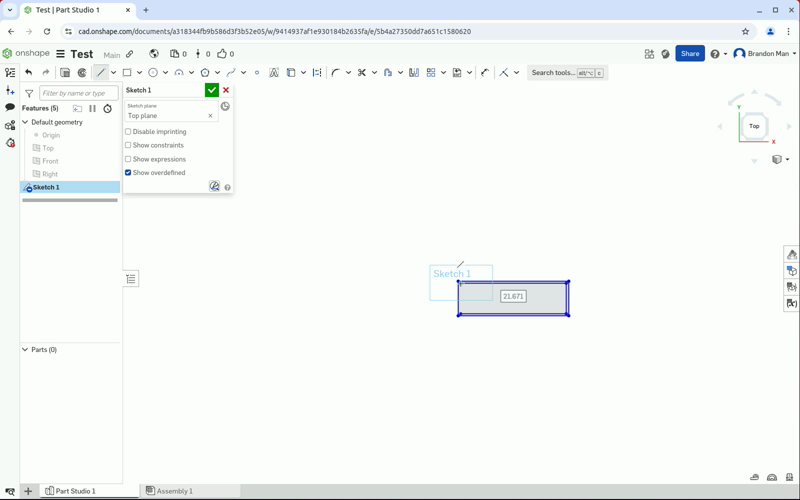
mouse_move(490, 283)
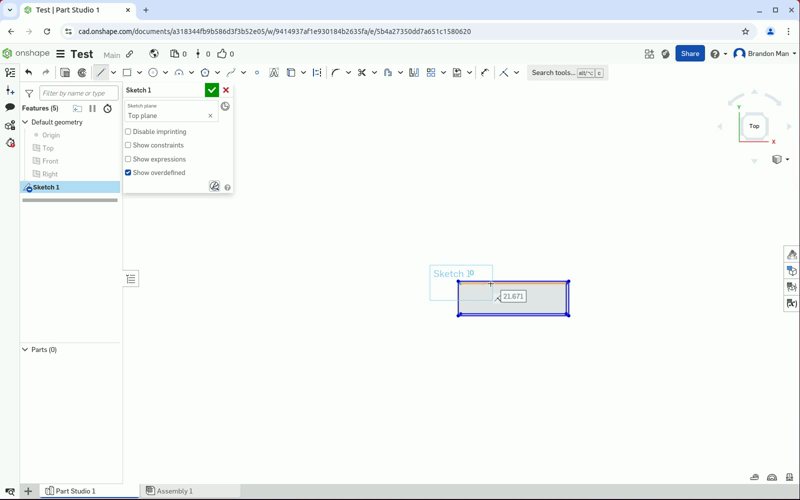
key_down(shift)
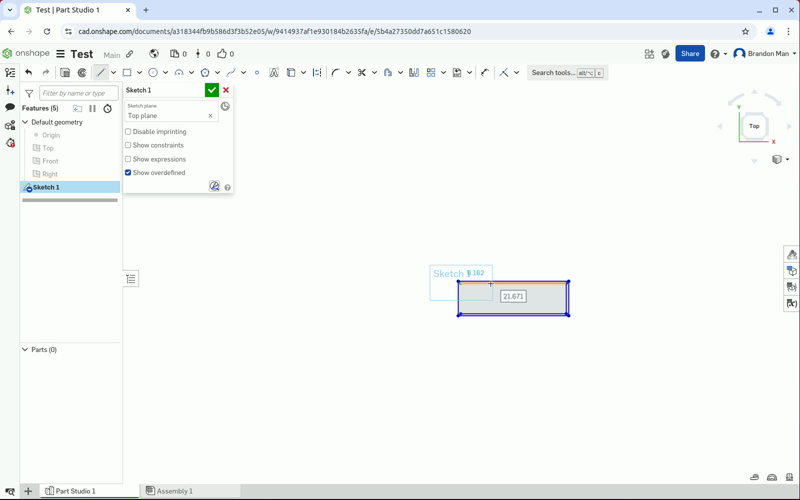
mouse_move(460, 313)
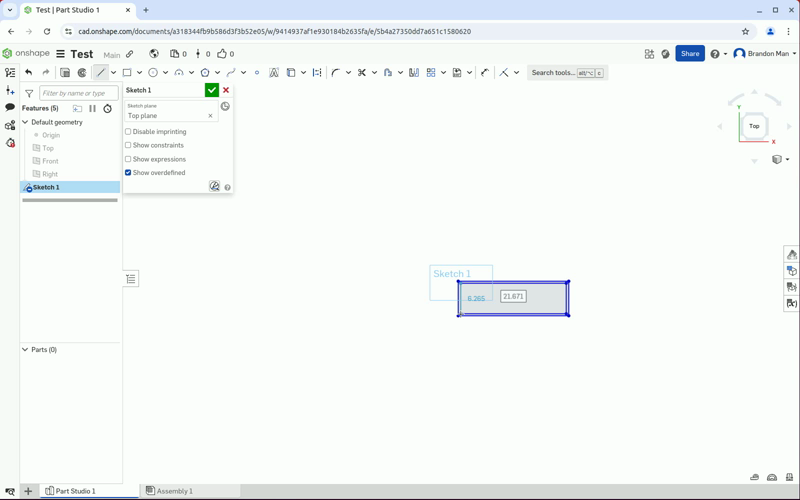
scroll(6)
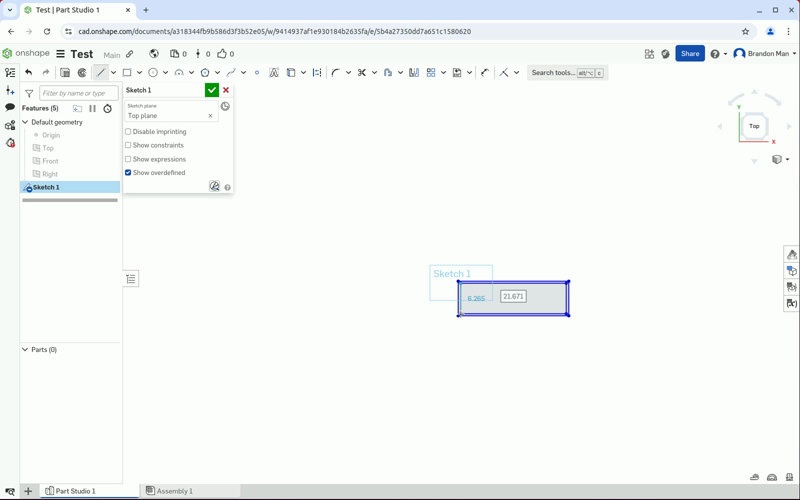
scroll(6)
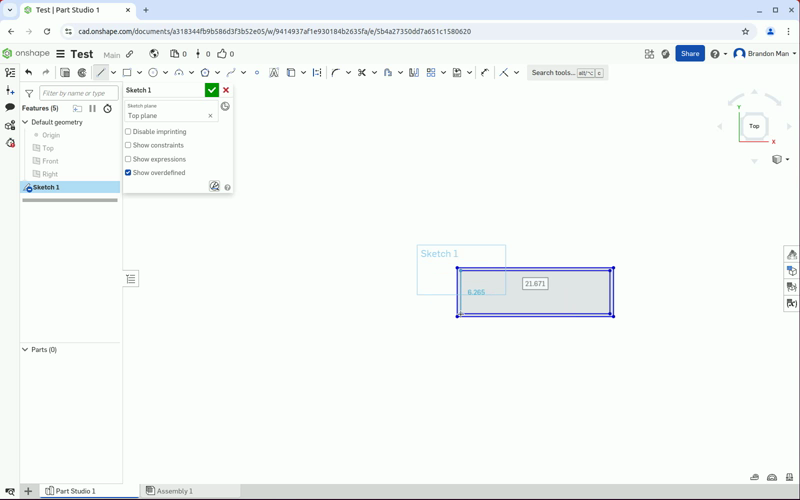
scroll(6)
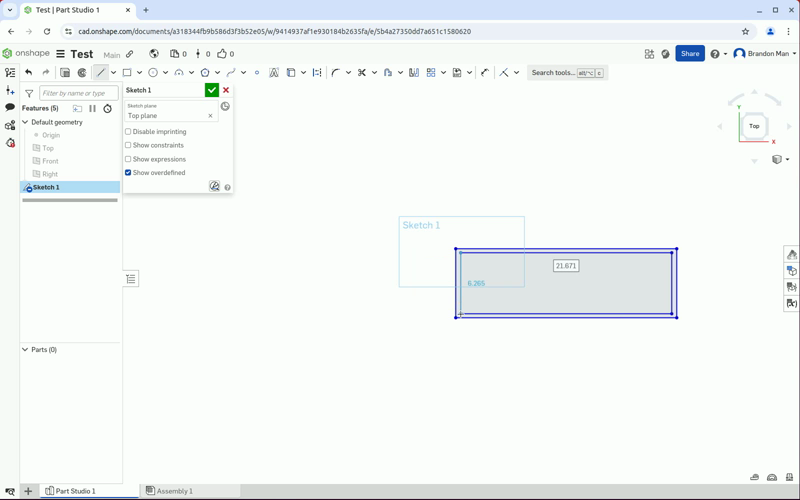
scroll(6)
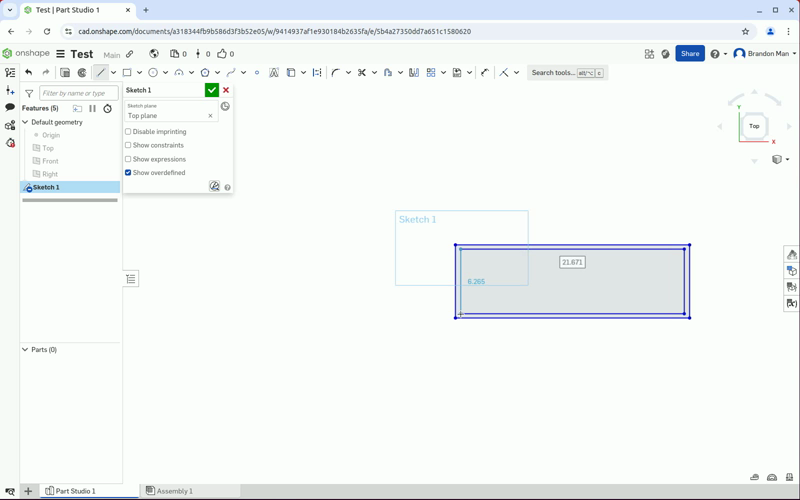
scroll(6)
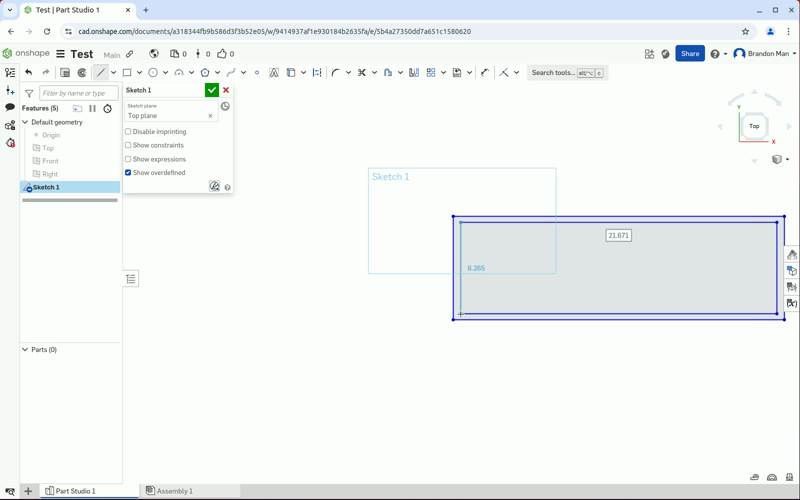
scroll(6)
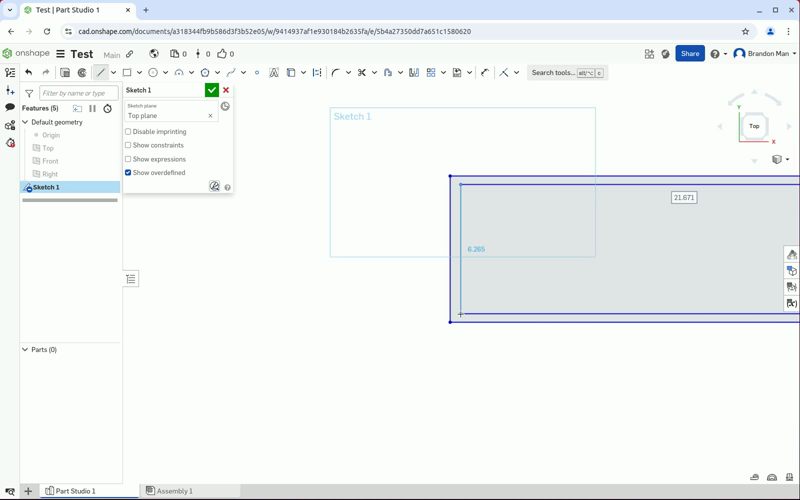
scroll(6)
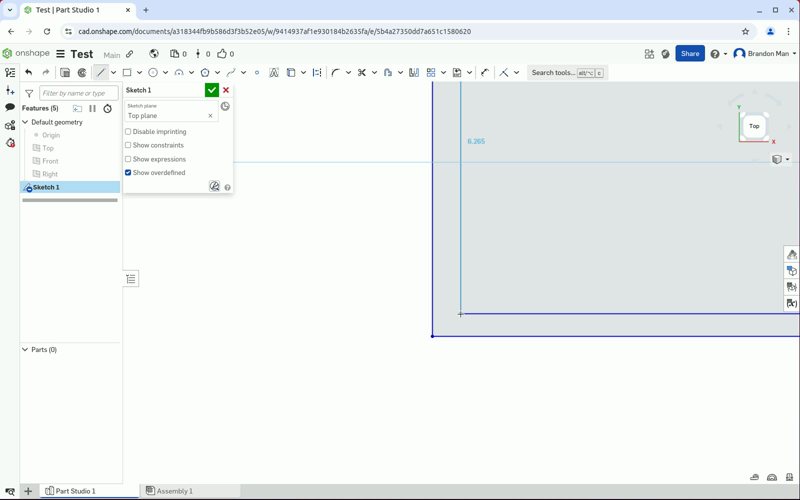
key_up(shift)
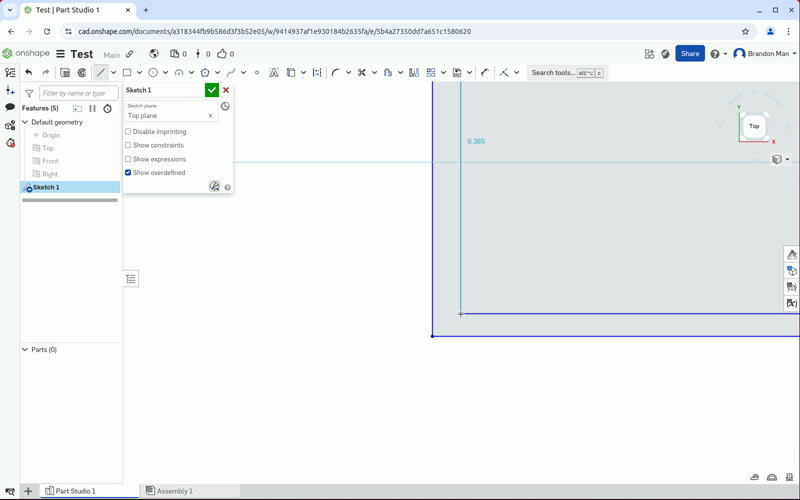
click(460, 313)
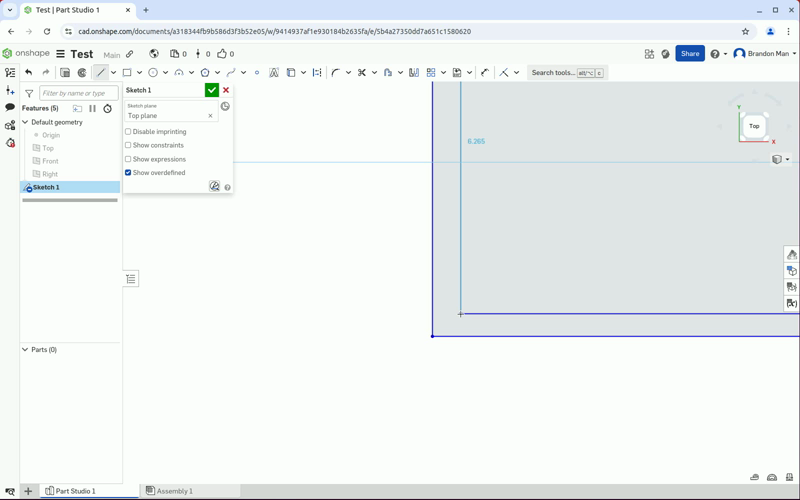
scroll(-6)
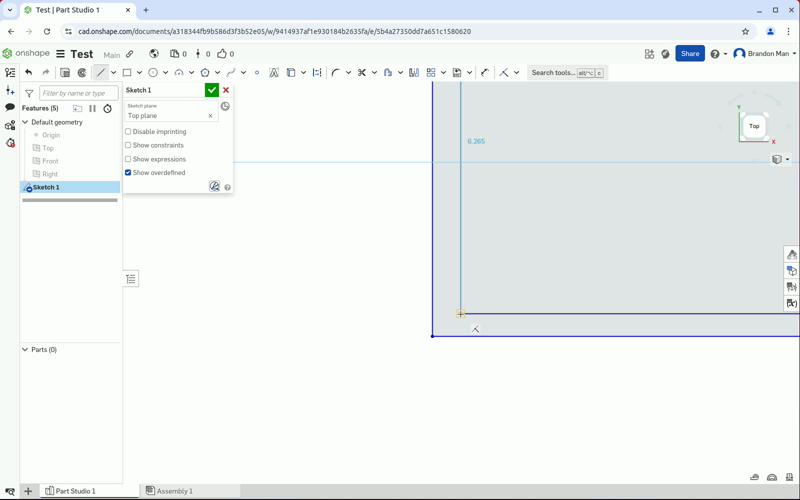
scroll(-6)
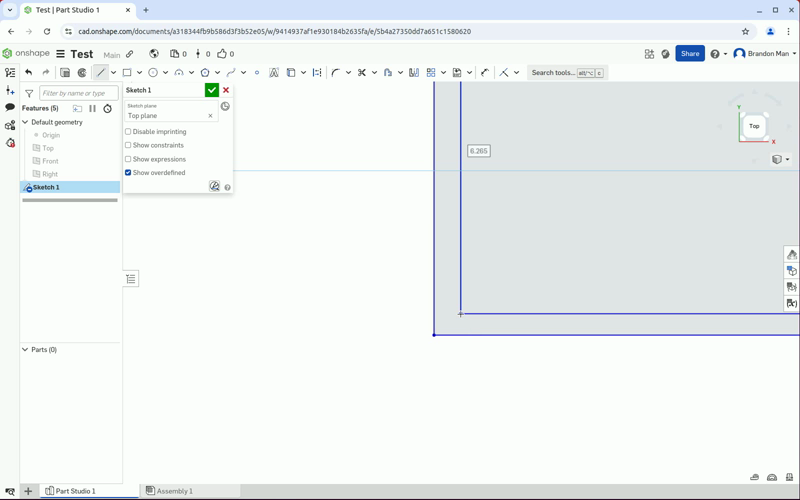
scroll(-6)
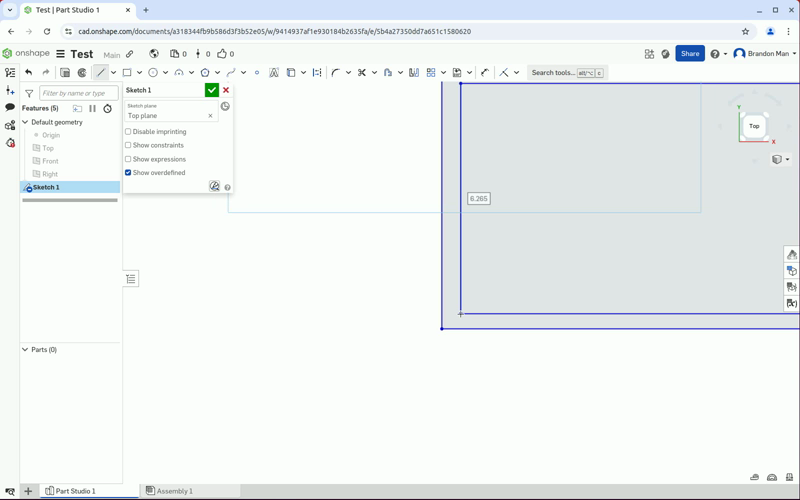
scroll(-6)
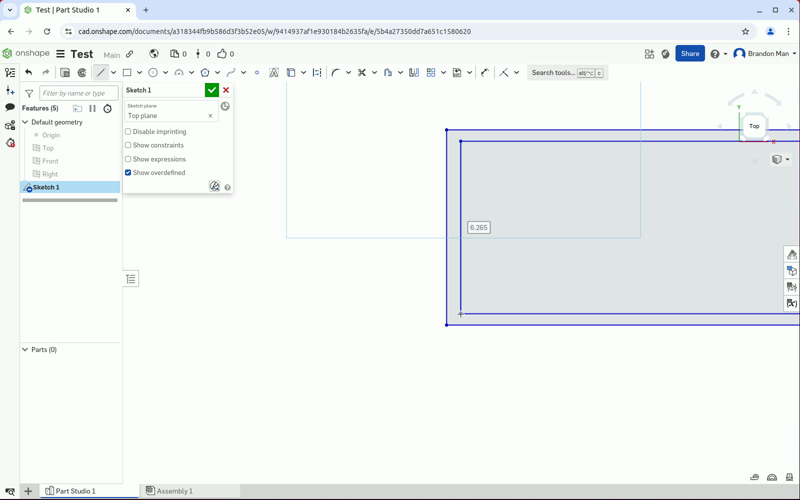
scroll(-6)
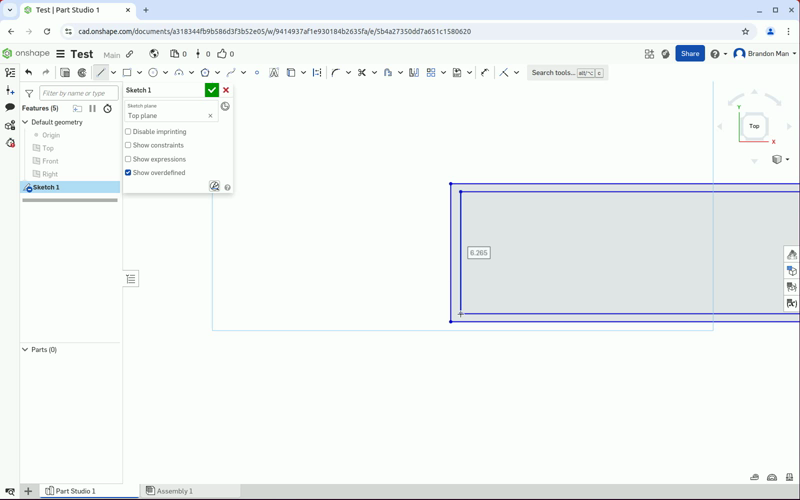
scroll(-6)
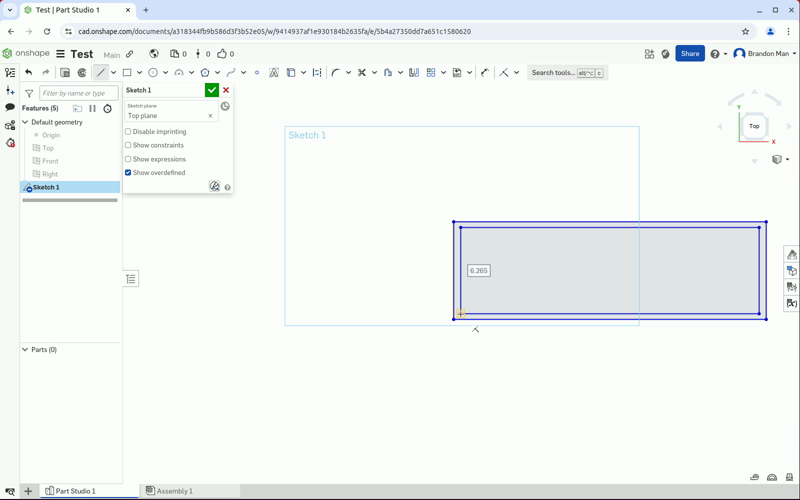
scroll(-6)
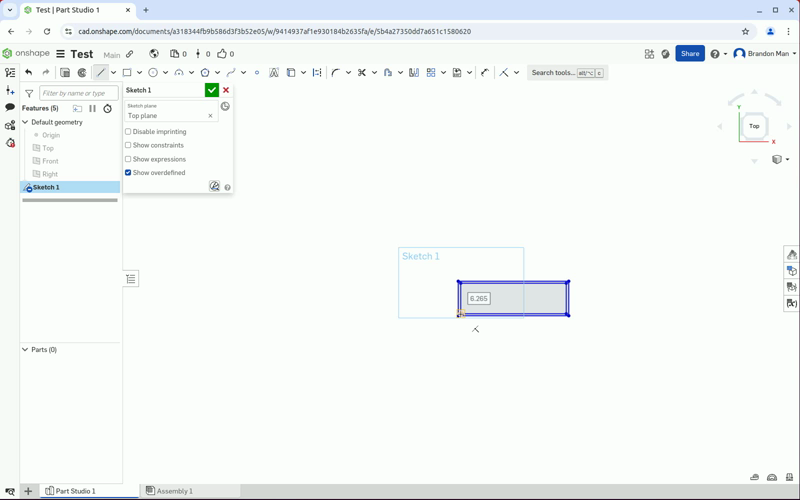
key(esc)
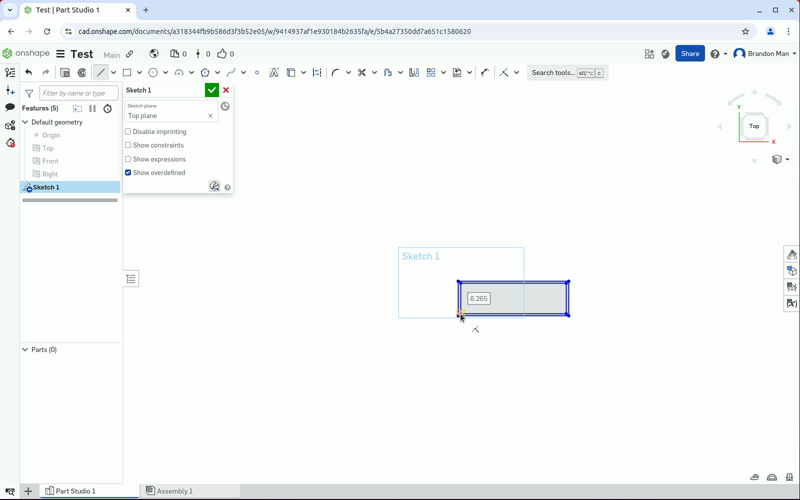
mouse_move(541, 281)
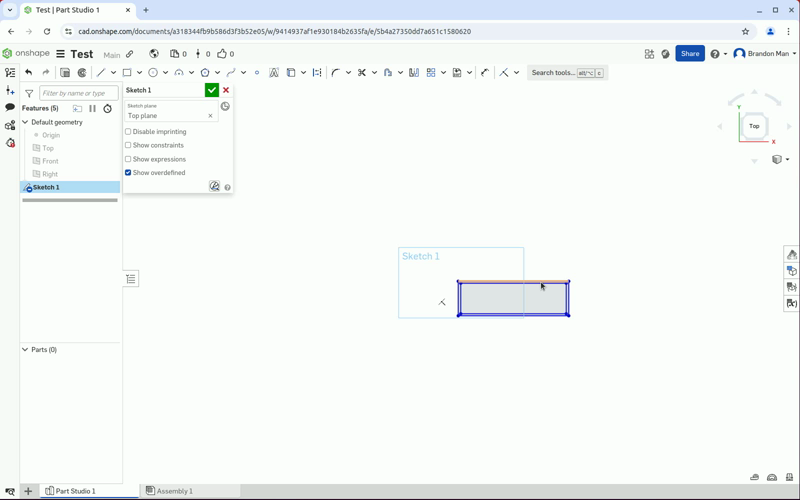
scroll(6)
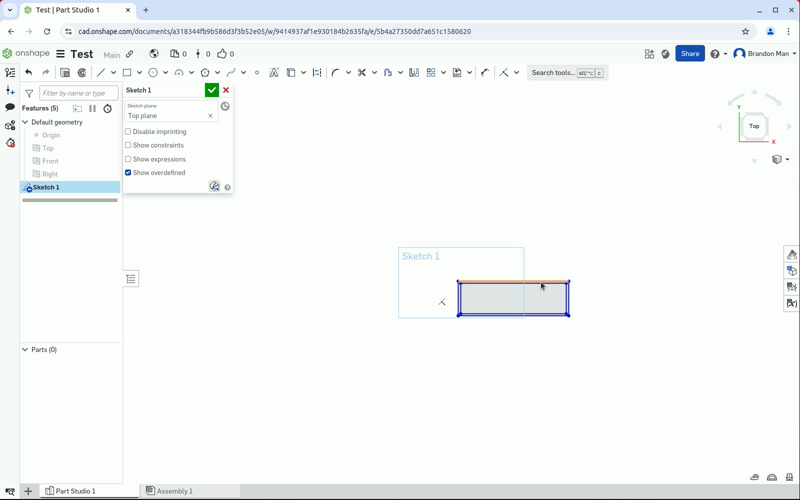
scroll(6)
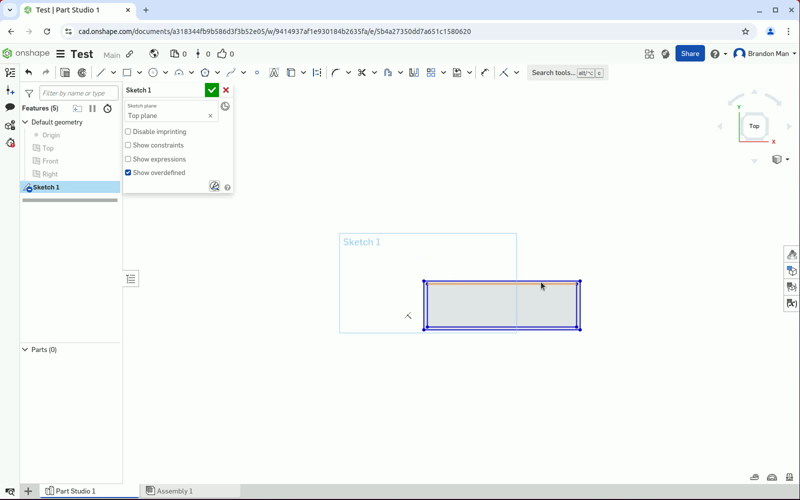
scroll(6)
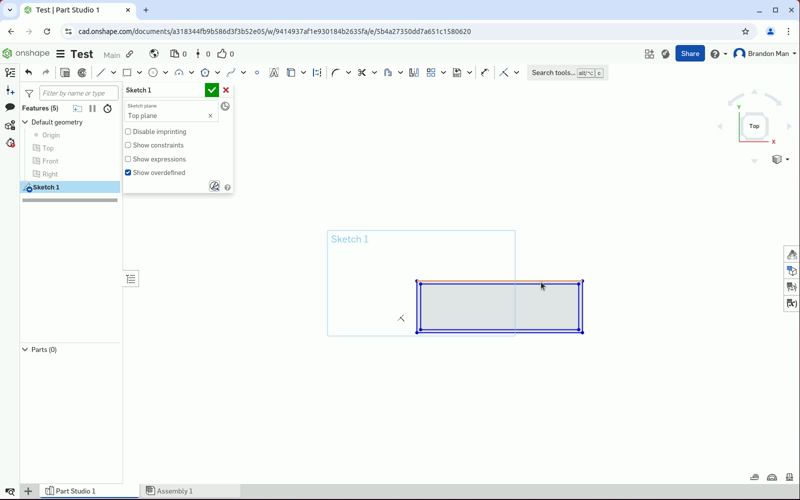
scroll(6)
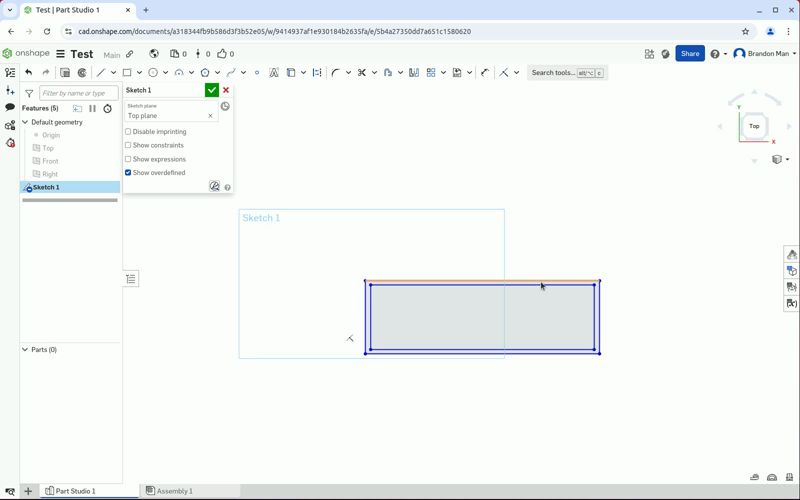
scroll(6)
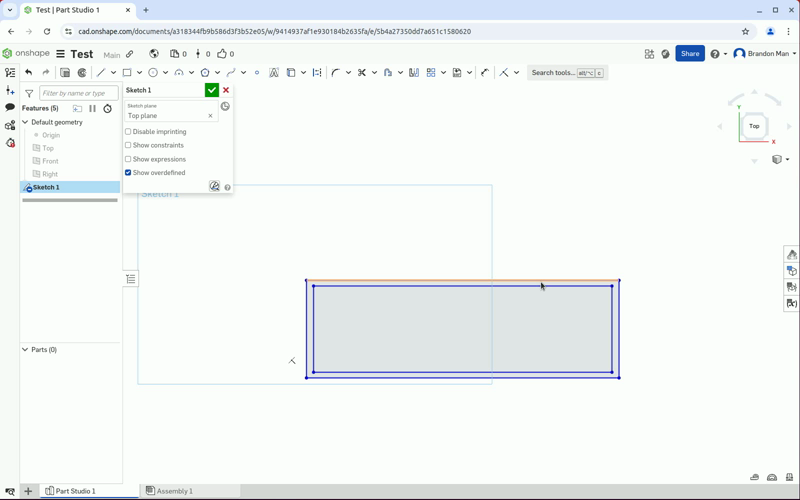
scroll(6)
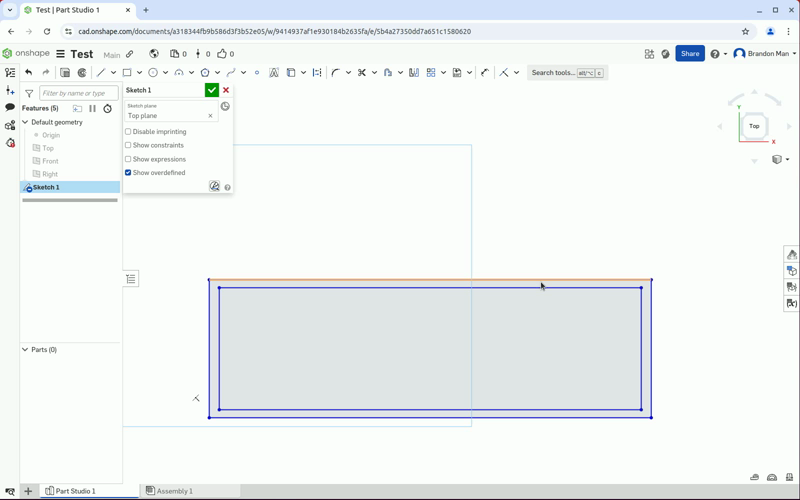
scroll(6)
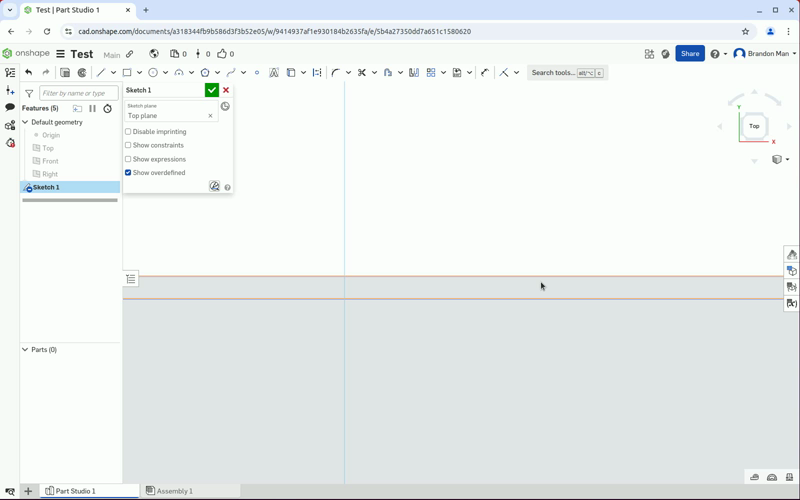
click(541, 281)
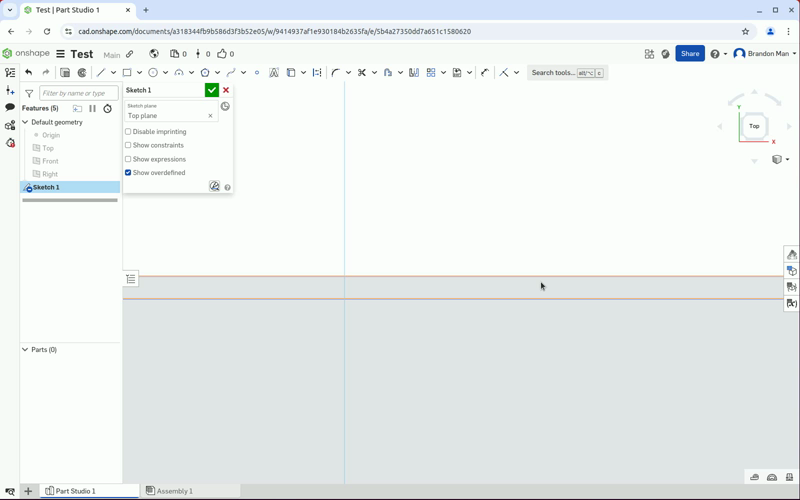
scroll(-6)
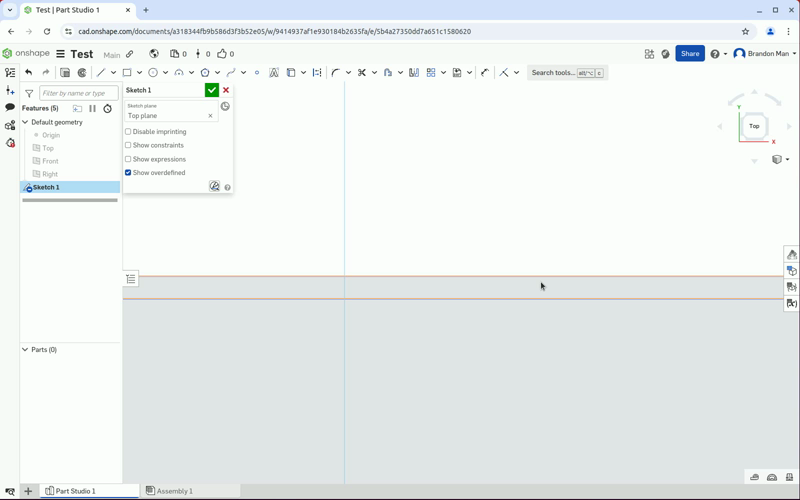
scroll(-6)
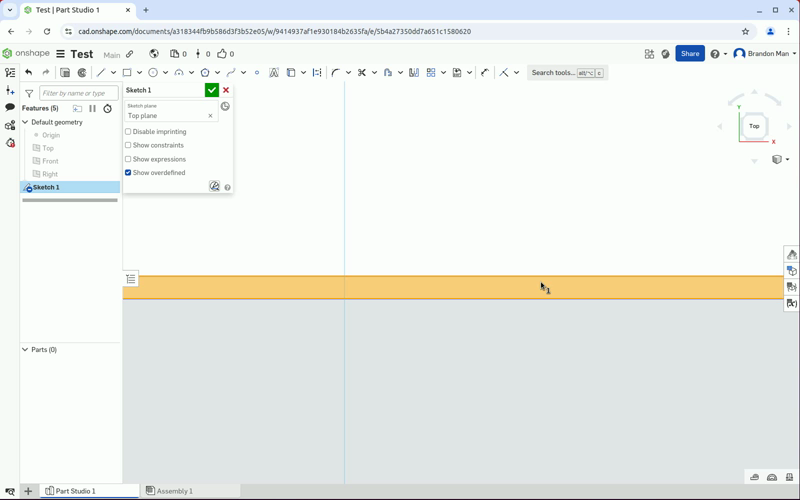
scroll(-6)
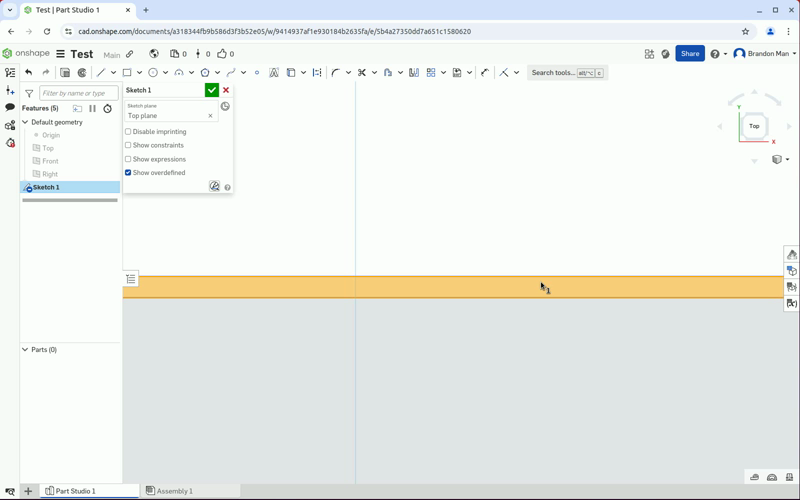
scroll(-6)
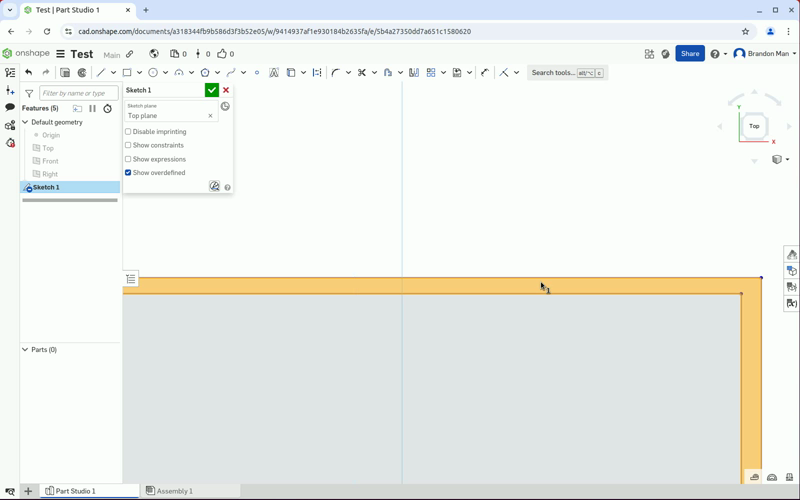
scroll(-6)
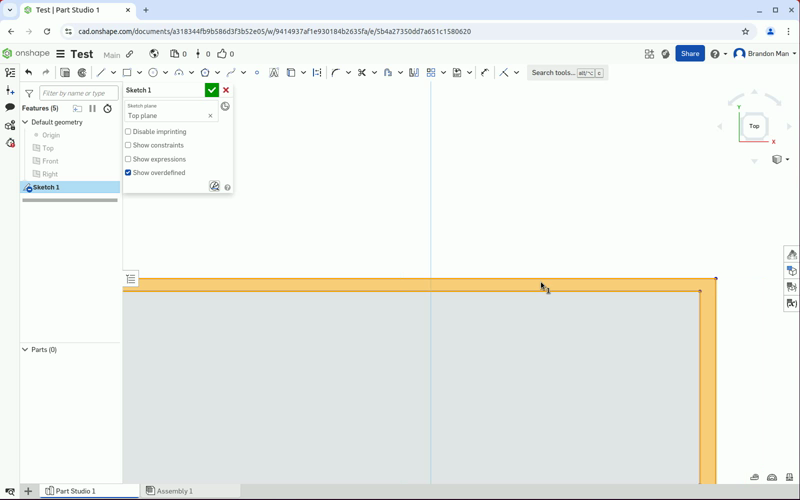
scroll(-6)
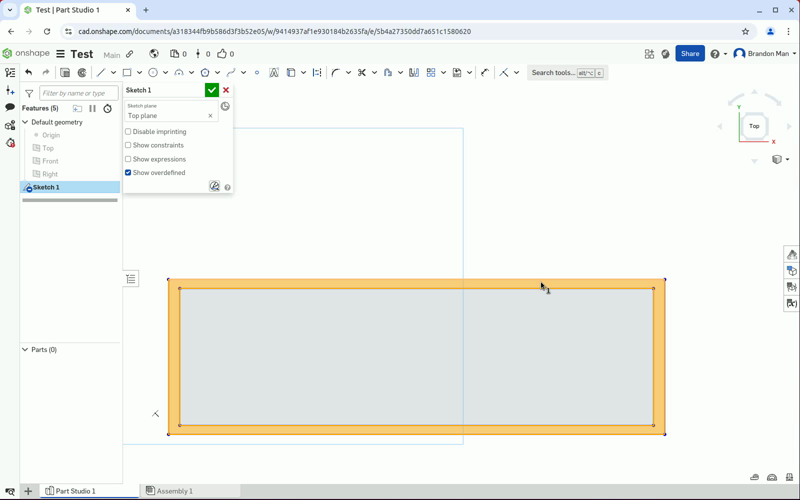
scroll(-6)
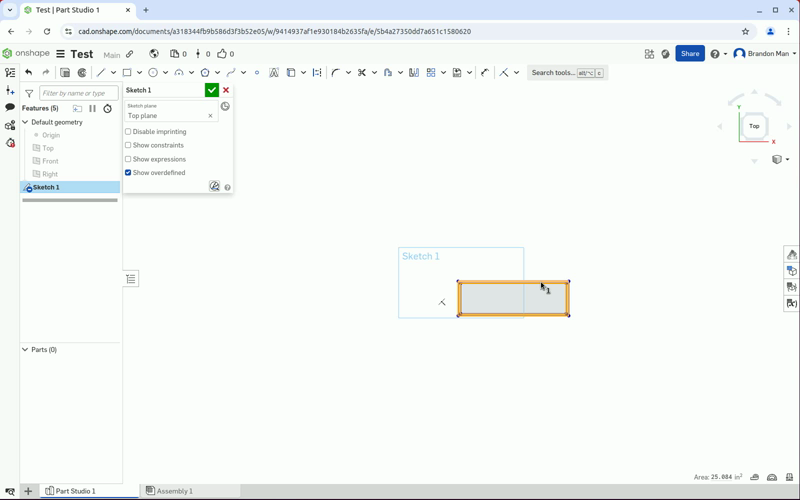
mouse_move(73, 352)
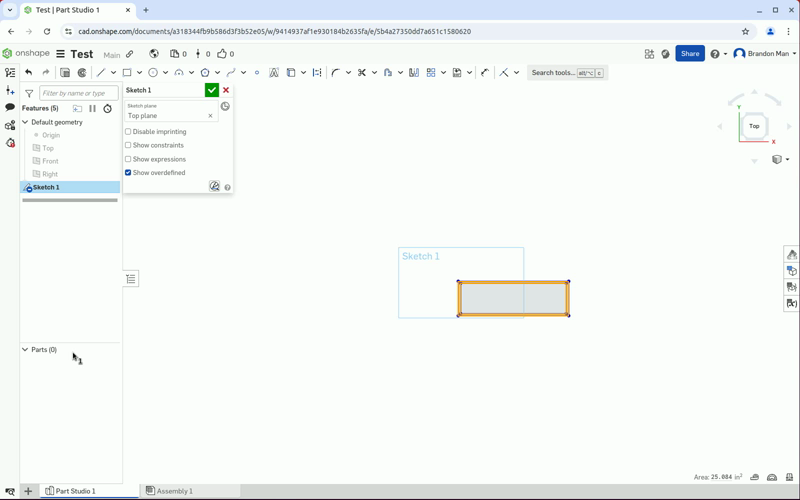
key(shift+y)
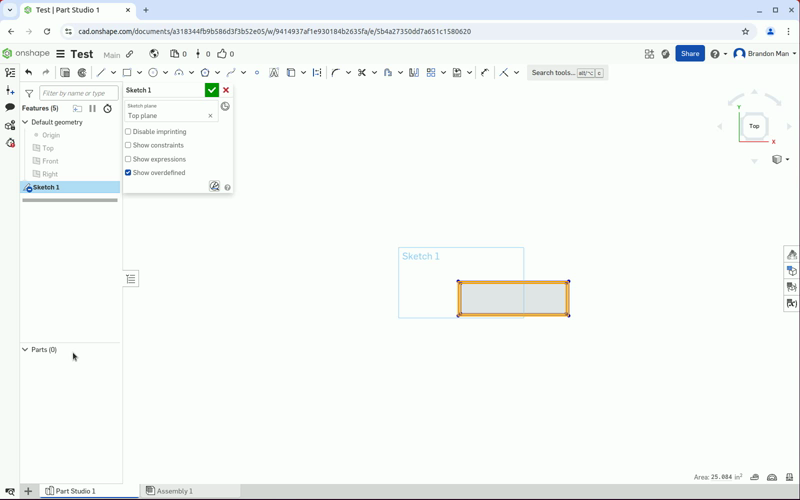
key(shift+e)
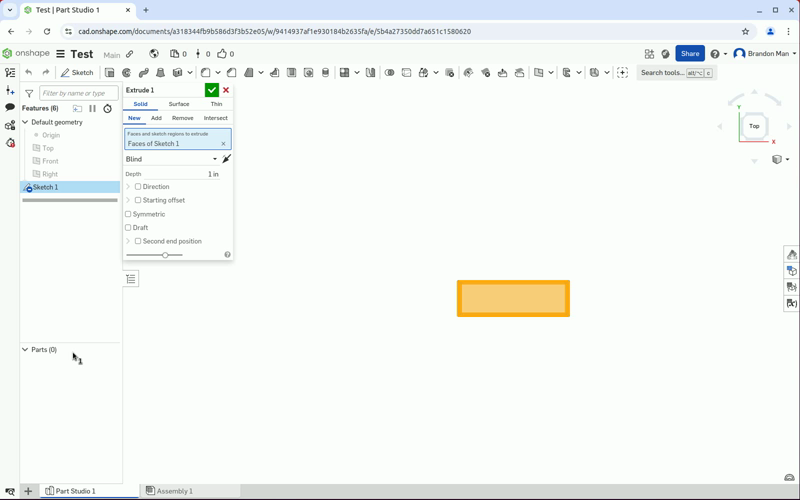
mouse_move(143, 106)
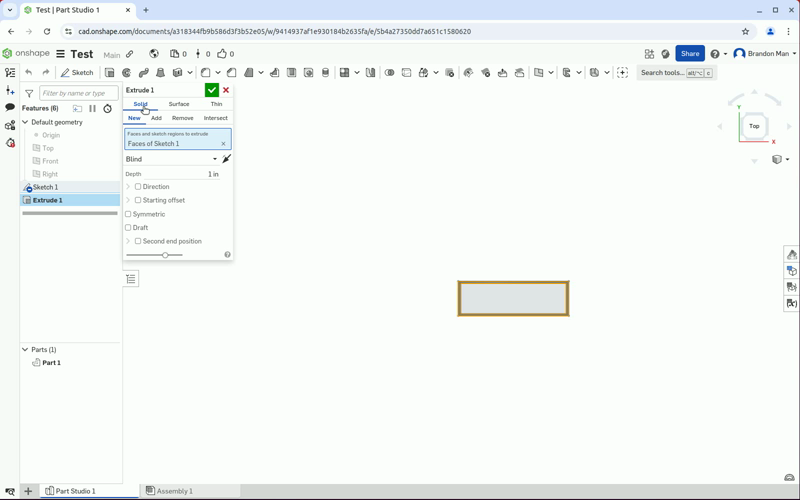
click(143, 106)
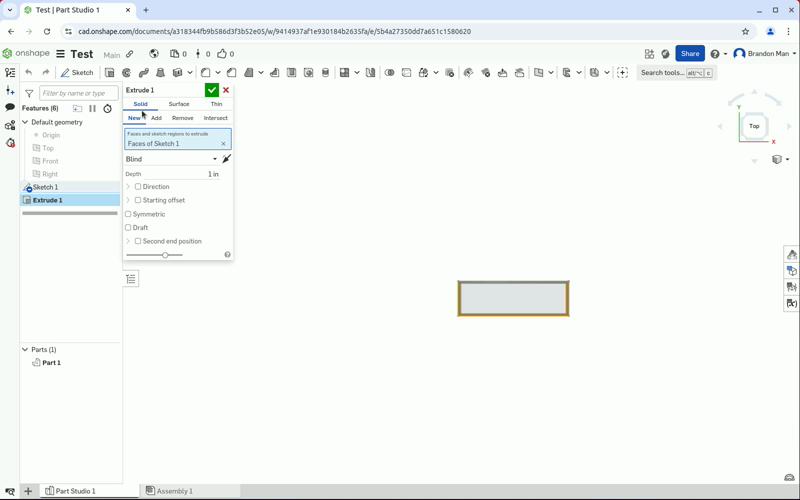
mouse_move(137, 120)
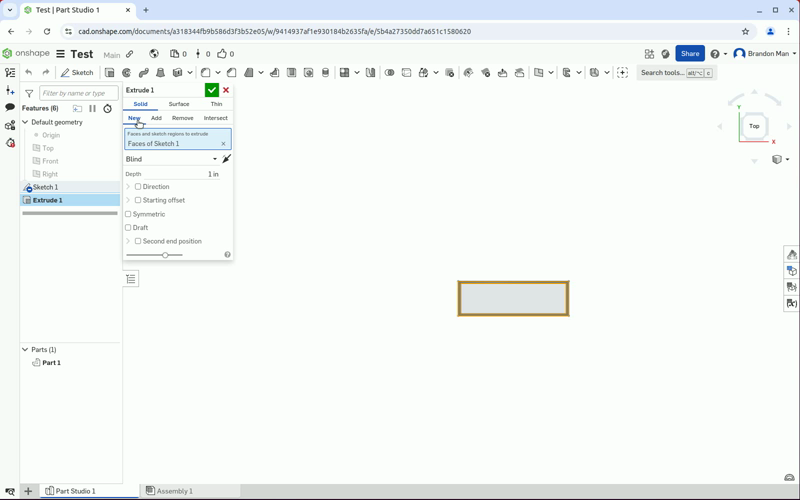
click(137, 120)
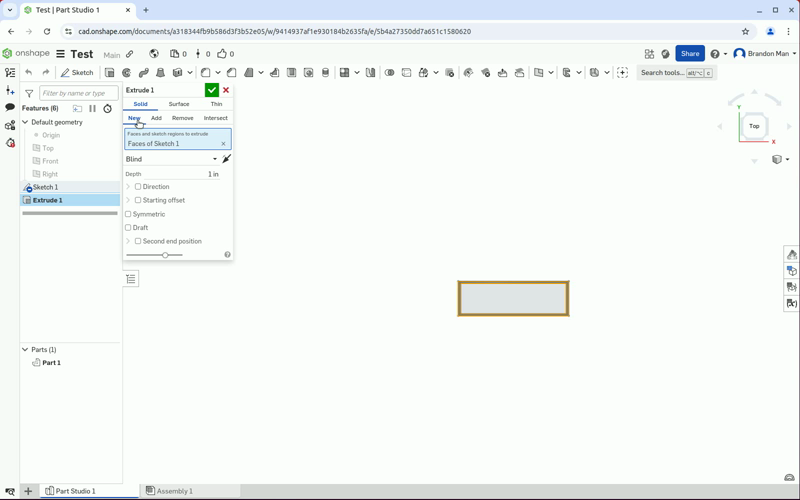
key(tab, 4)
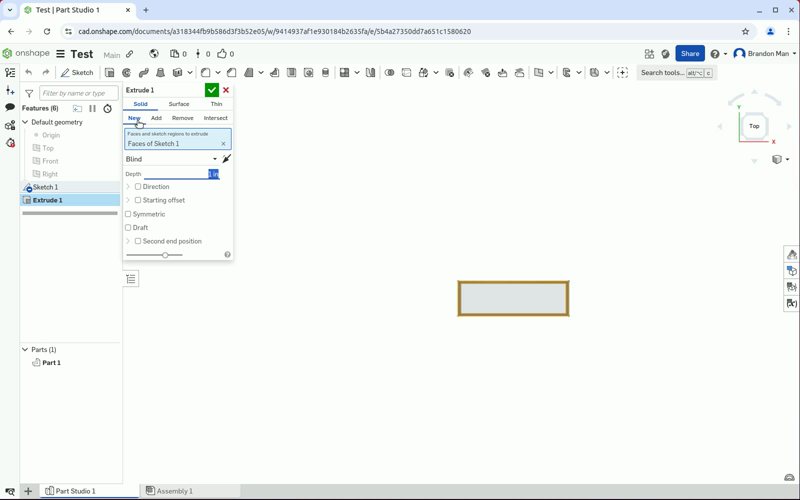
text(1.685)
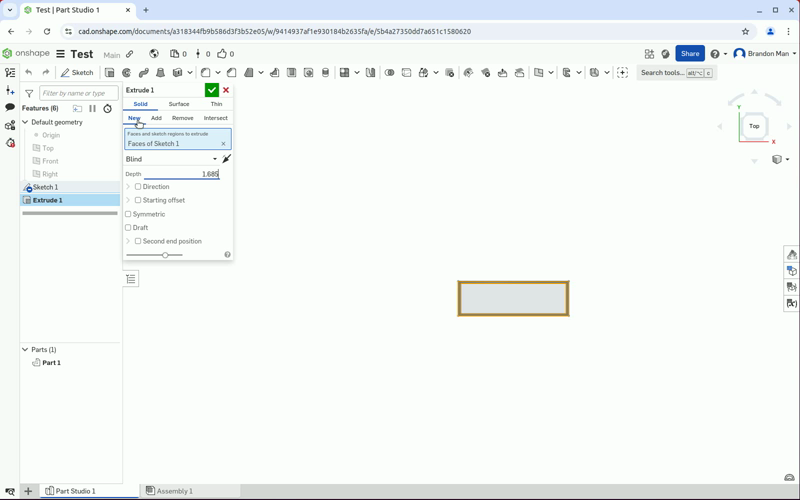
key(enter)
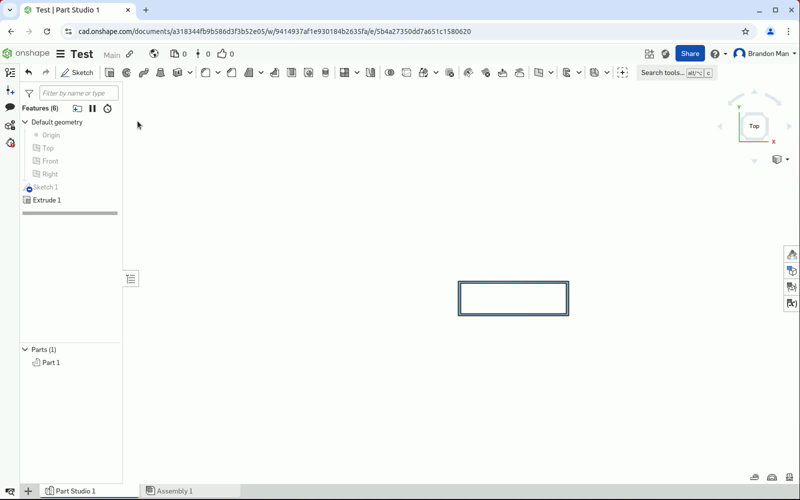
key(shift+h)
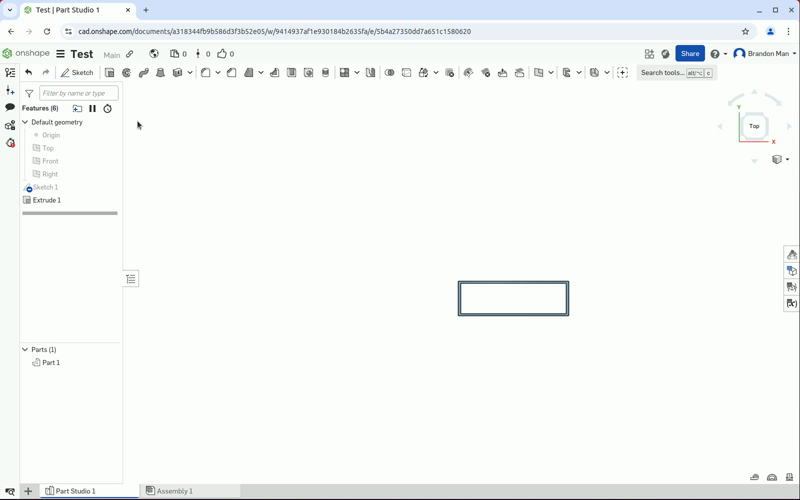
key(shift+h)
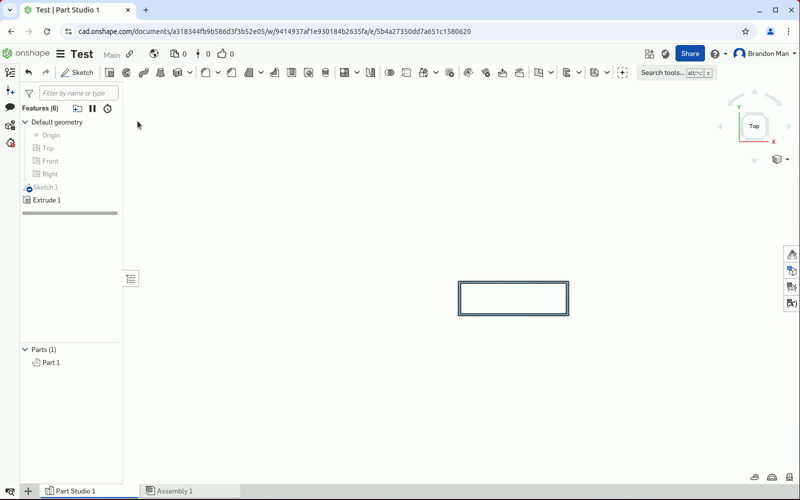
mouse_move(73, 189)
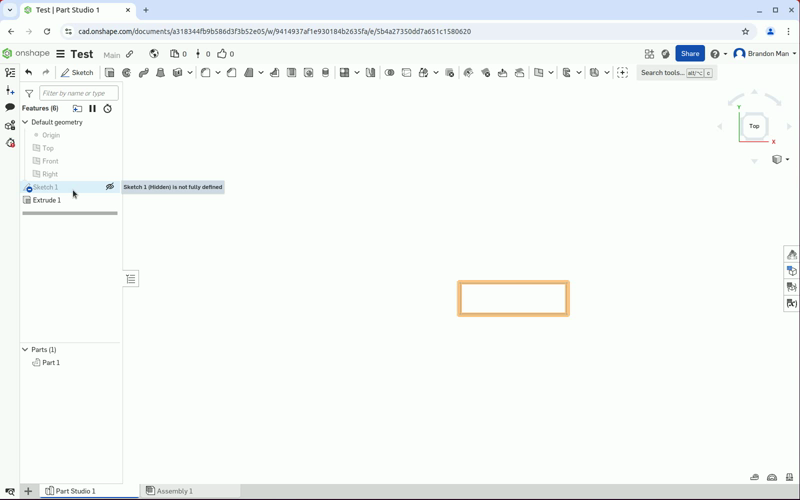
click(73, 189)
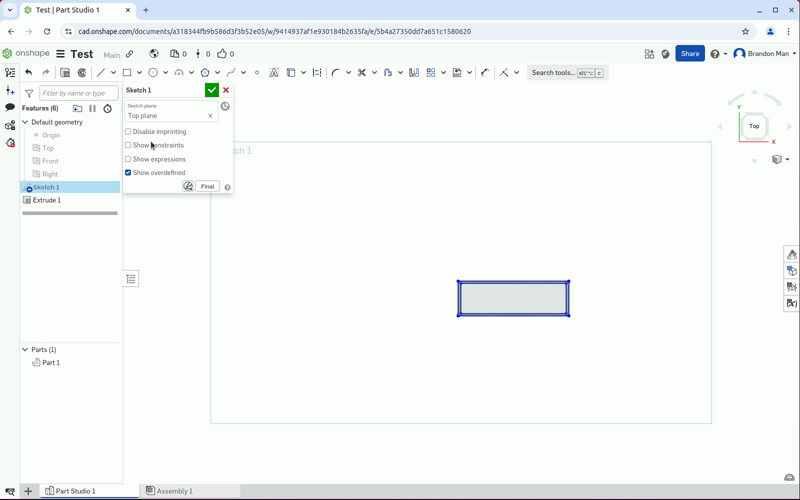
mouse_move(229, 92)
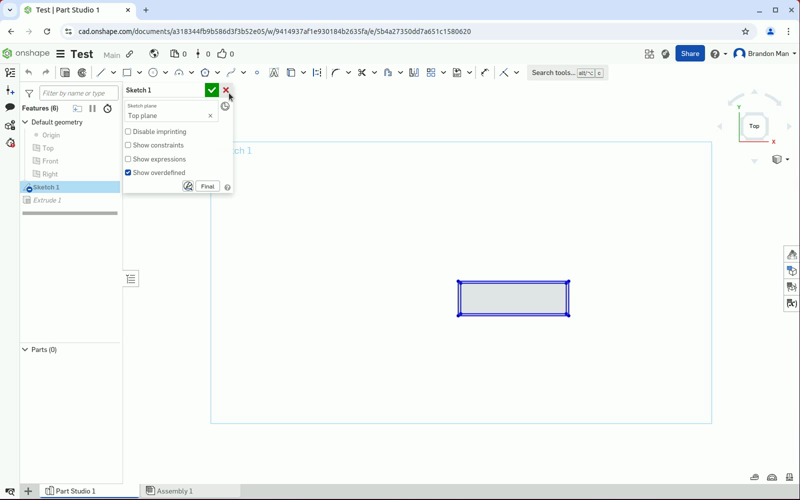
click(229, 92)
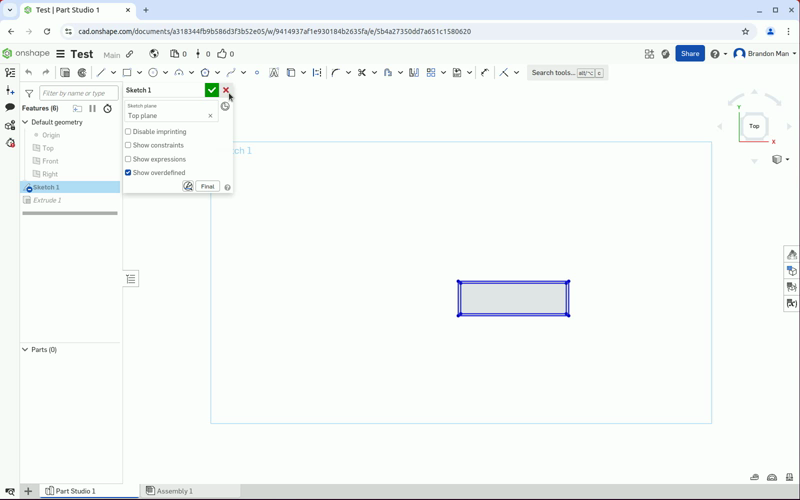
key(shift+s)
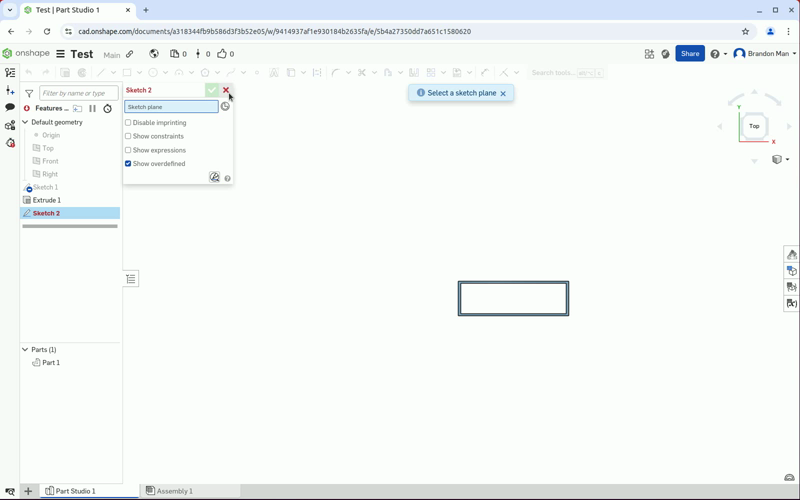
mouse_move(73, 150)
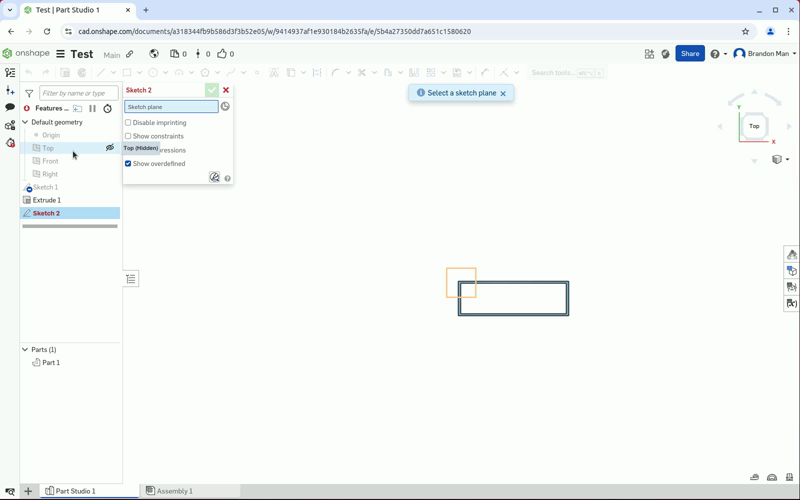
click(73, 150)
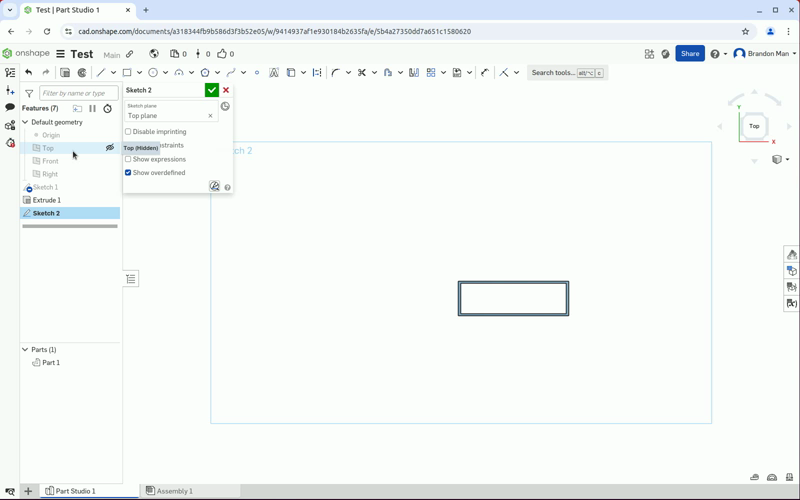
mouse_move(73, 352)
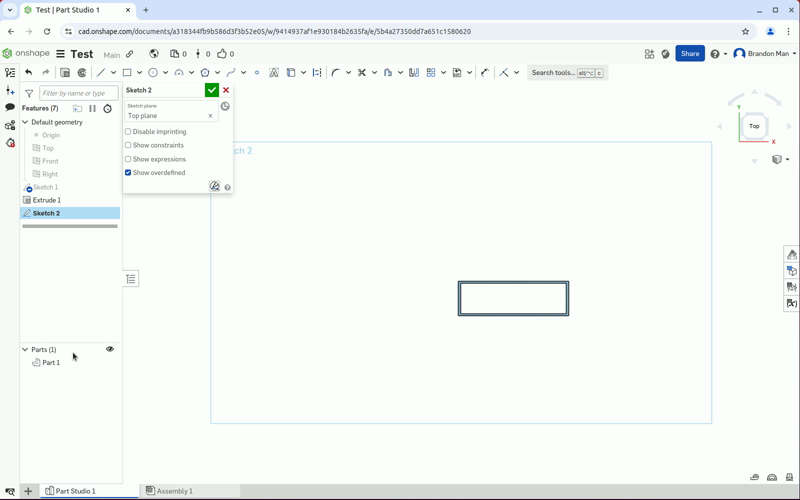
key(y)
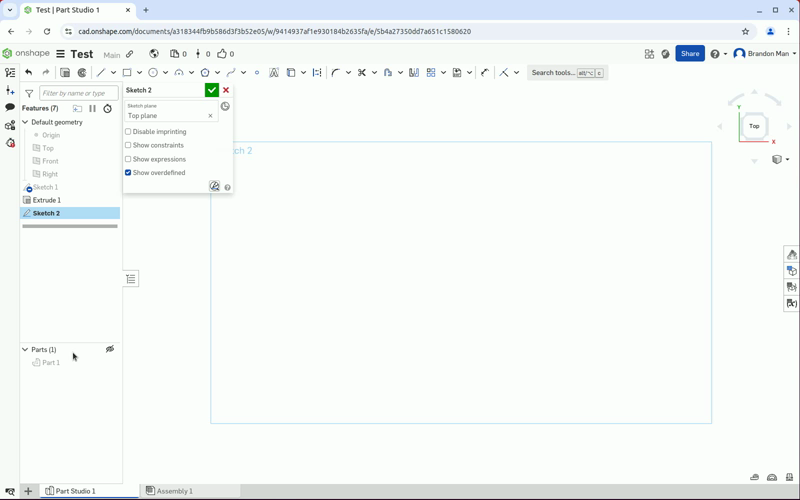
key(l)
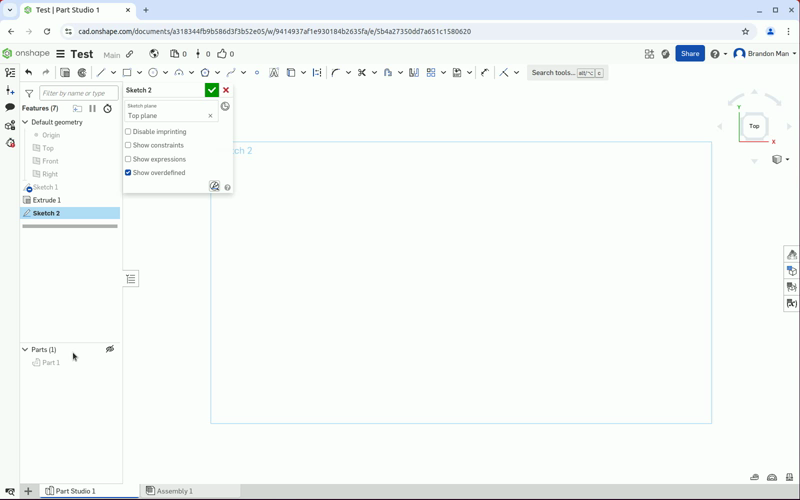
key_down(shift)
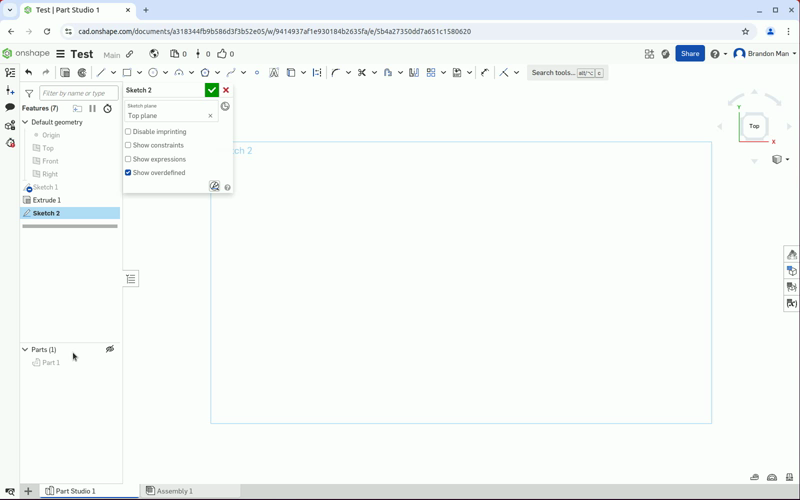
mouse_move(452, 320)
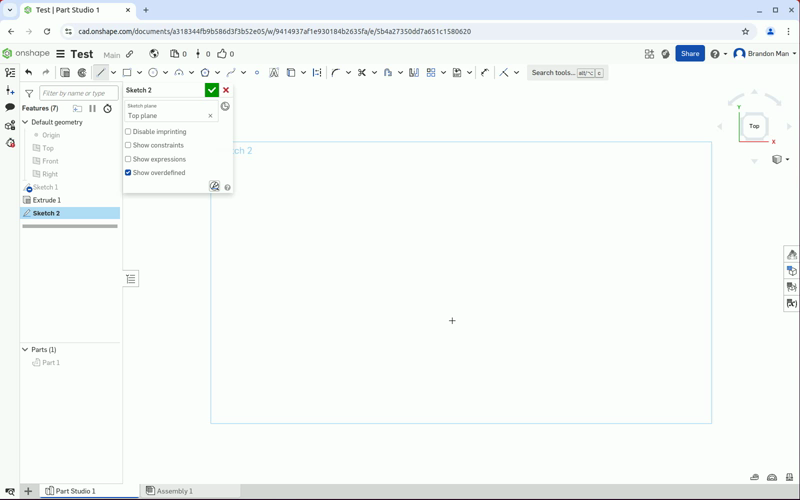
click(452, 320)
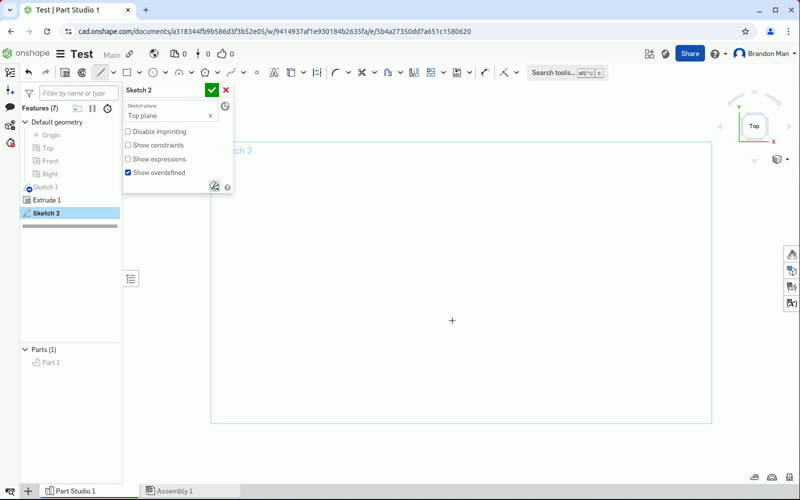
key_up(shift)
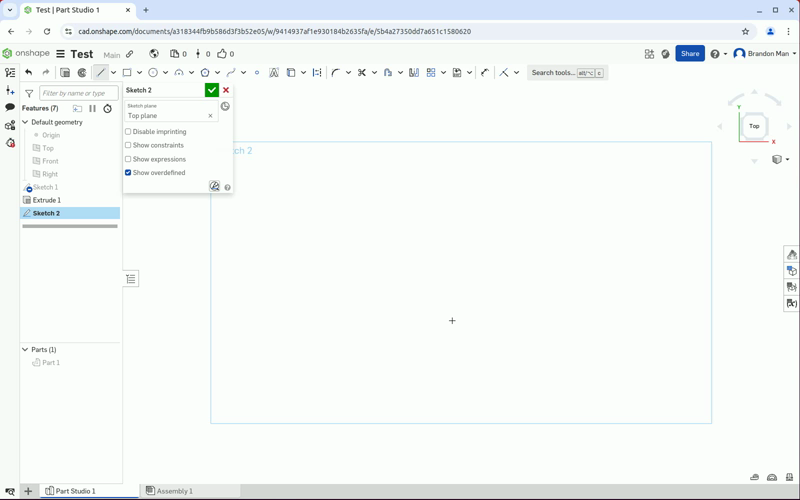
key_down(shift)
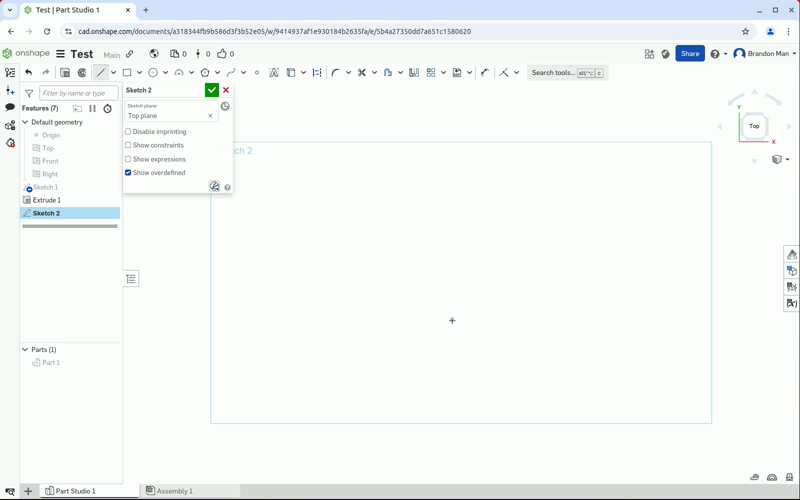
mouse_move(573, 320)
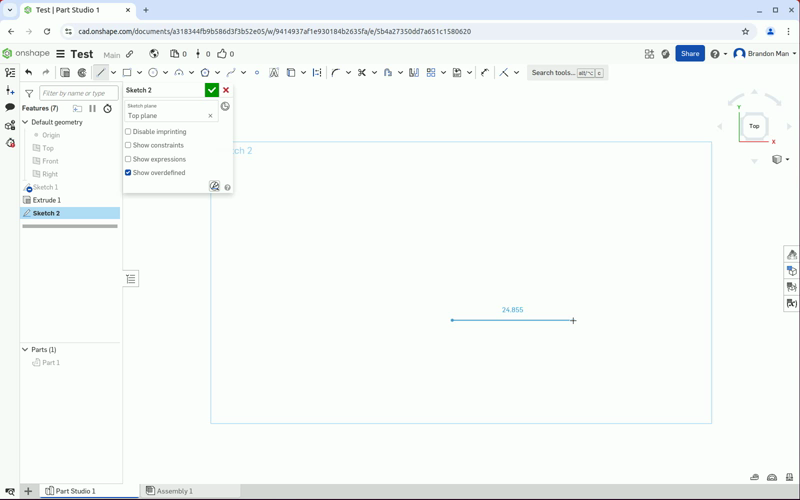
click(573, 320)
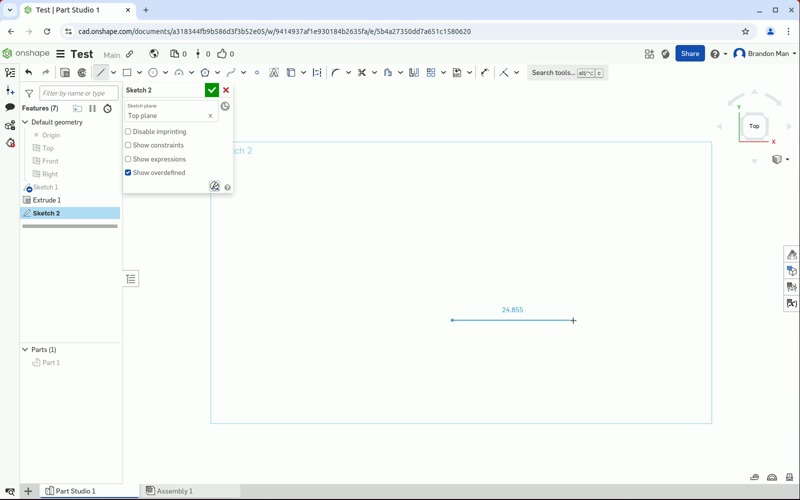
key_up(shift)
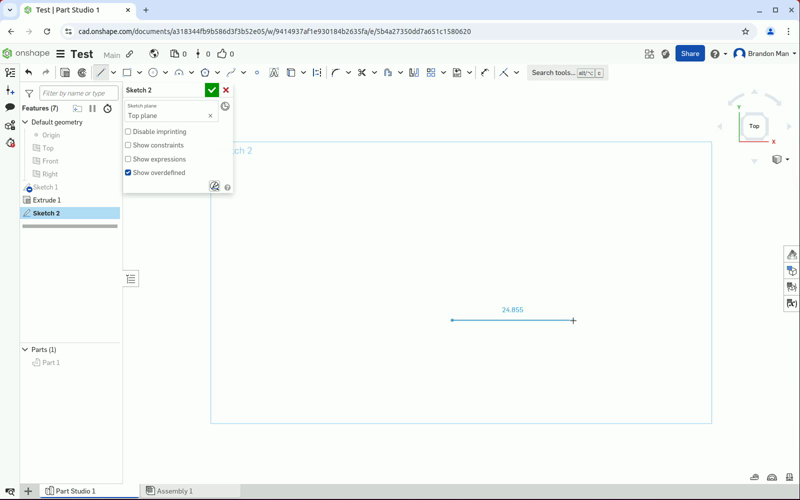
key_down(shift)
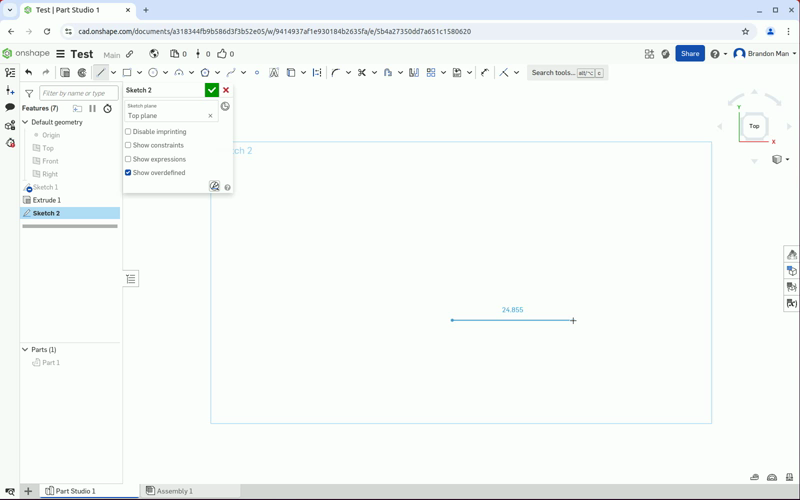
mouse_move(589, 320)
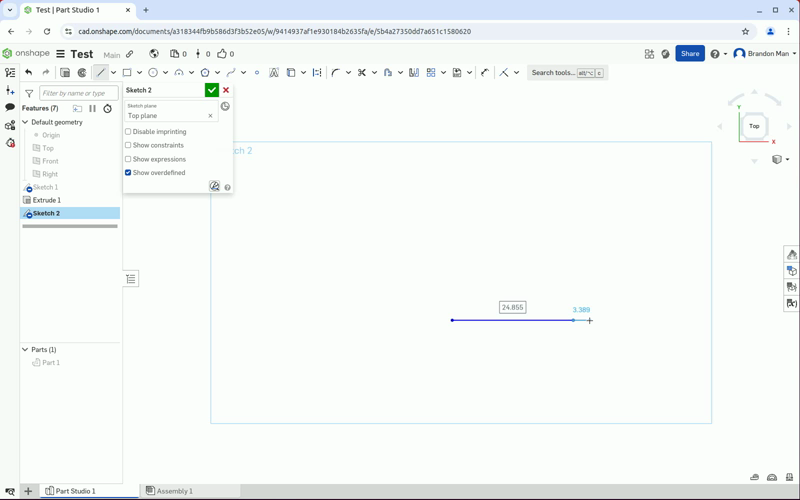
mouse_move(573, 274)
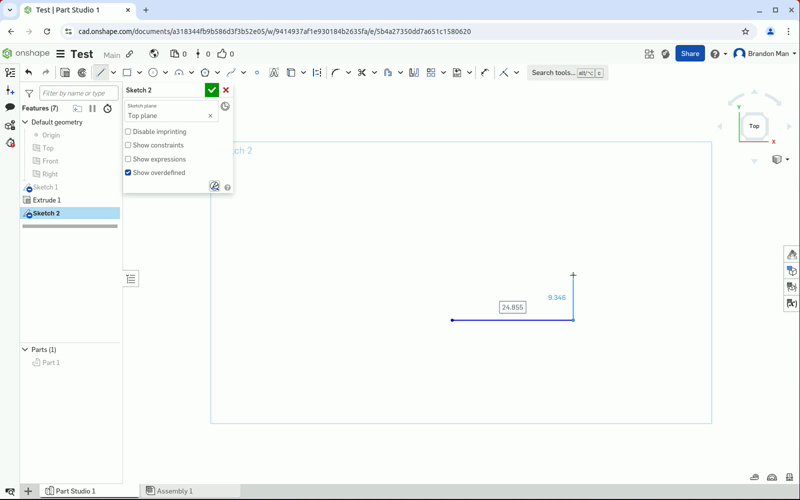
click(573, 274)
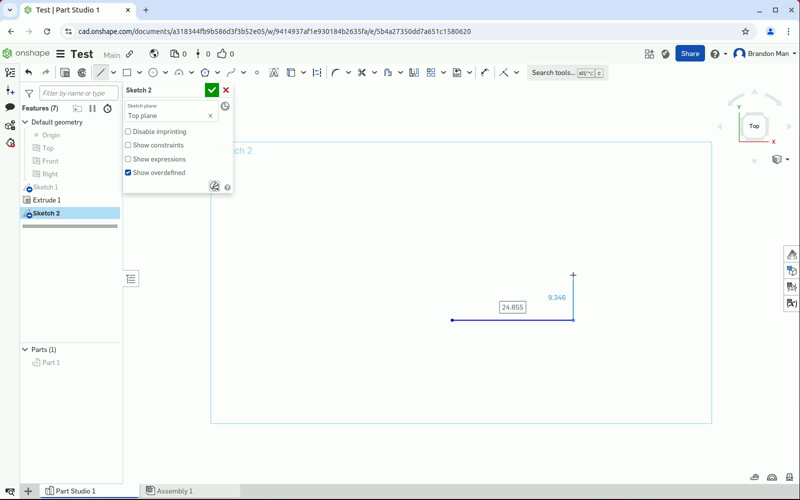
key_up(shift)
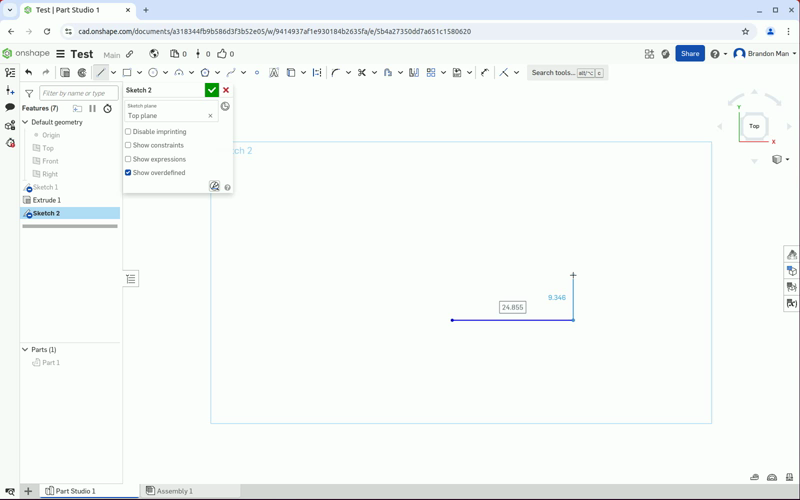
key_down(shift)
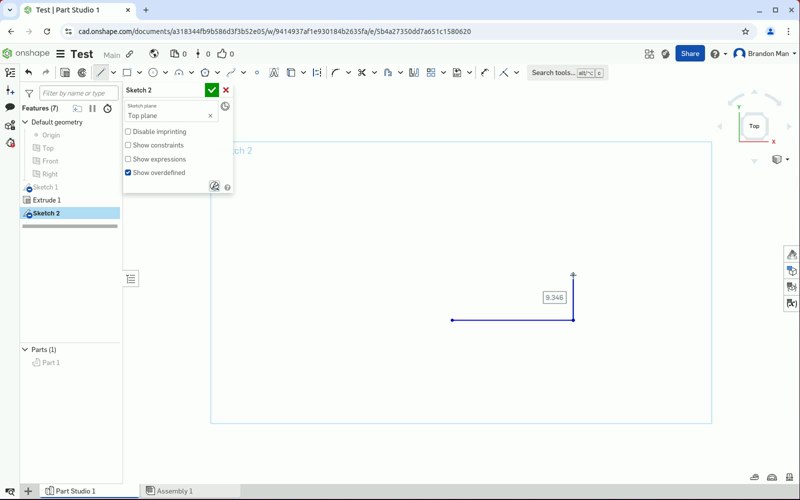
mouse_move(452, 274)
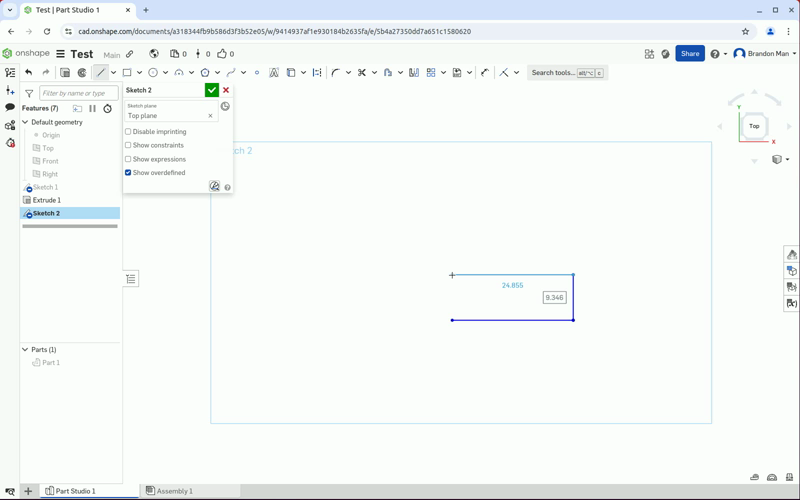
click(452, 274)
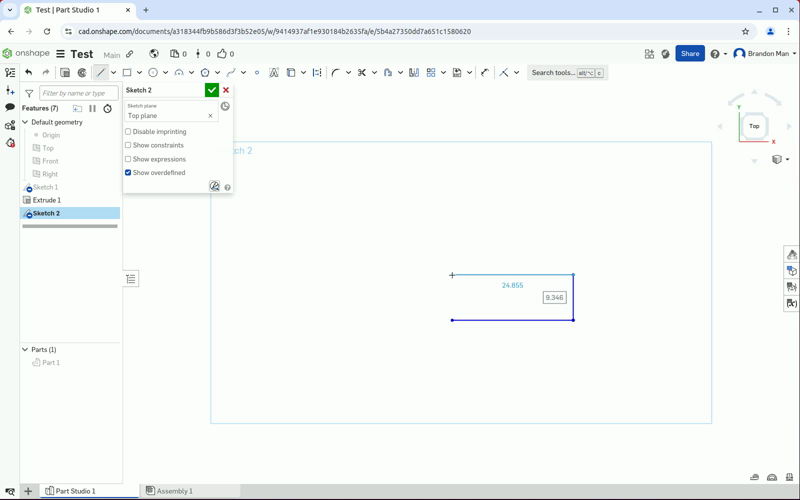
key_up(shift)
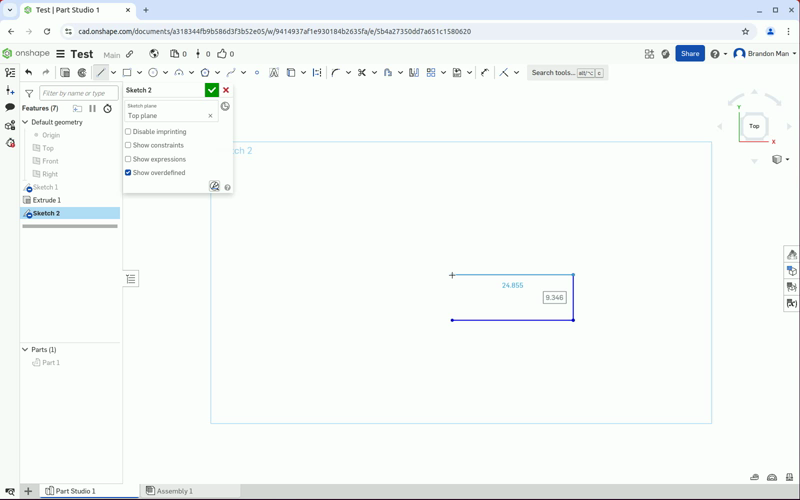
mouse_move(482, 274)
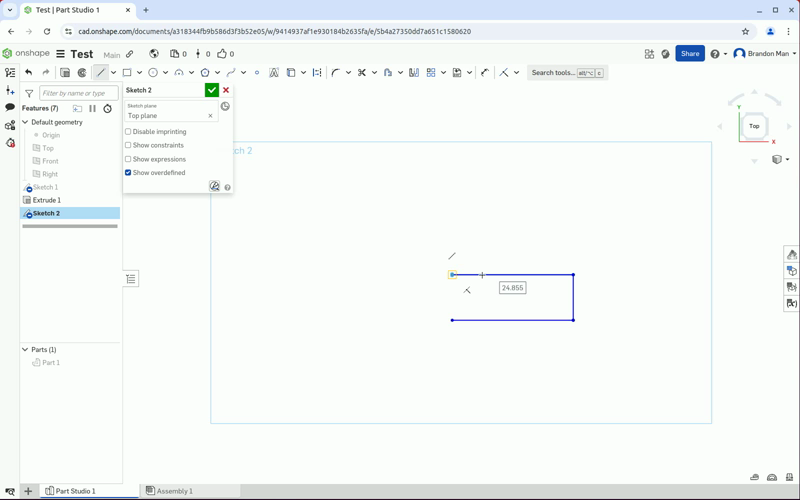
key_down(shift)
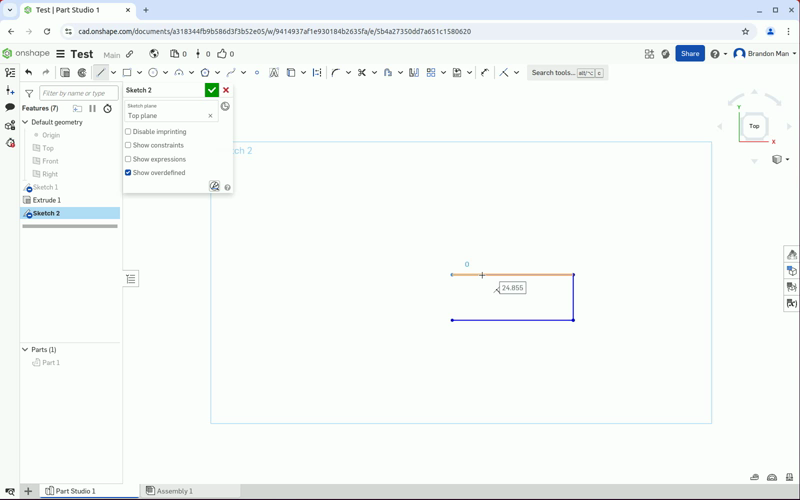
mouse_move(452, 320)
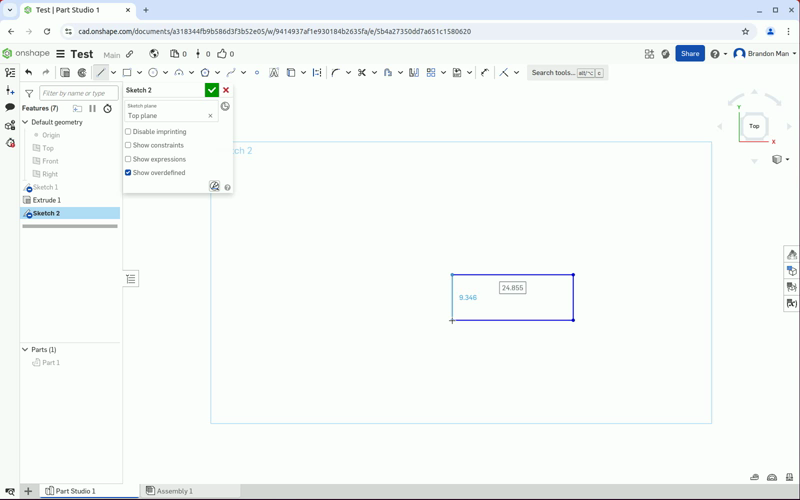
key_up(shift)
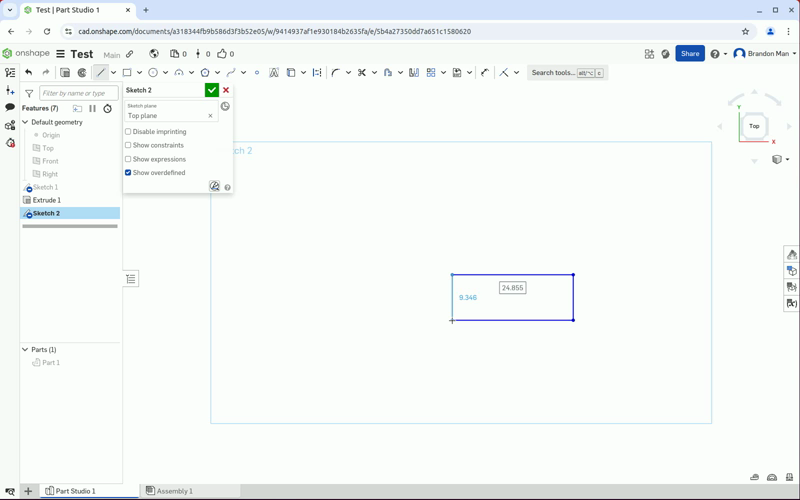
click(452, 320)
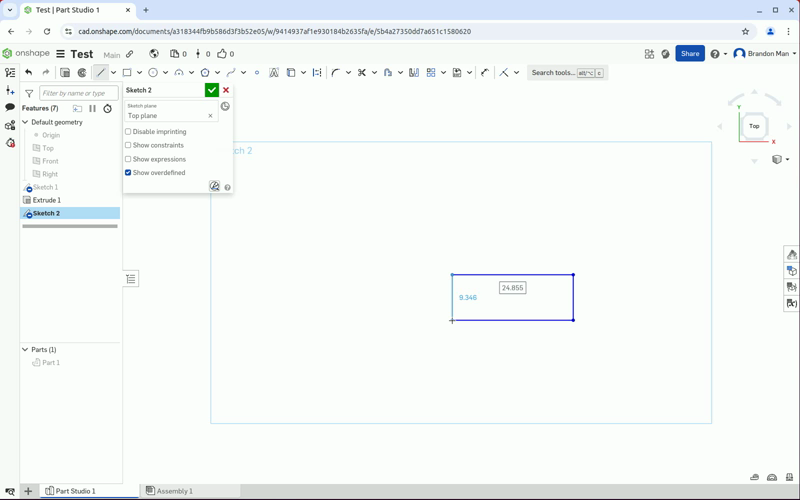
key(esc)
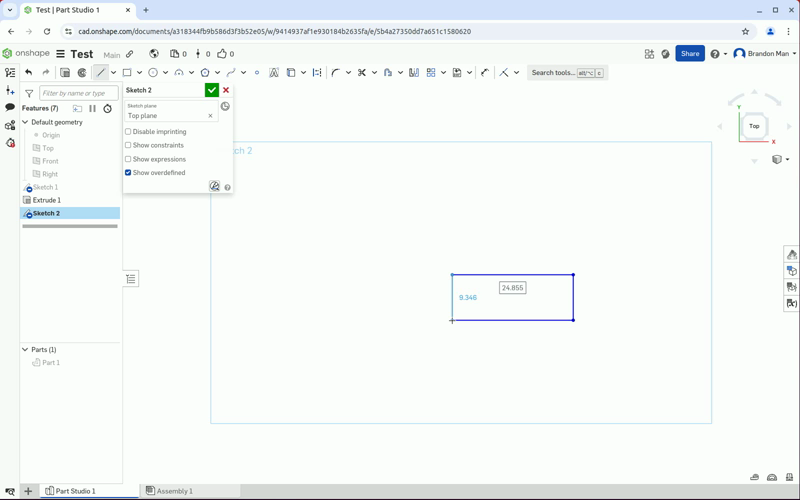
key(l)
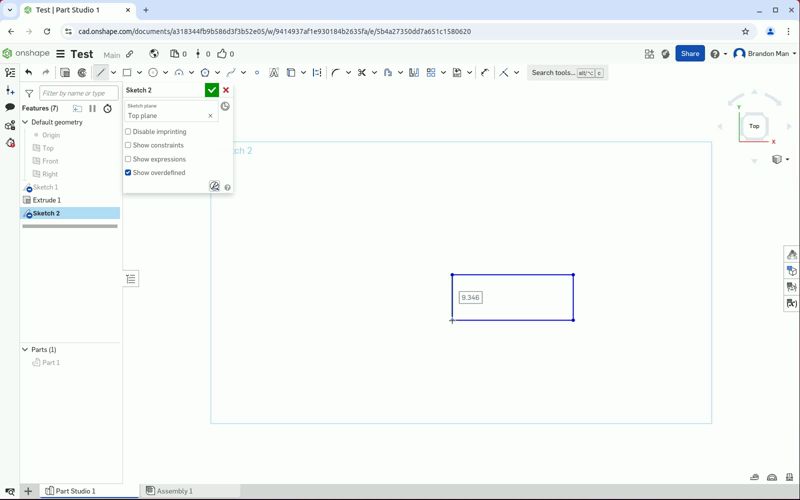
key_down(shift)
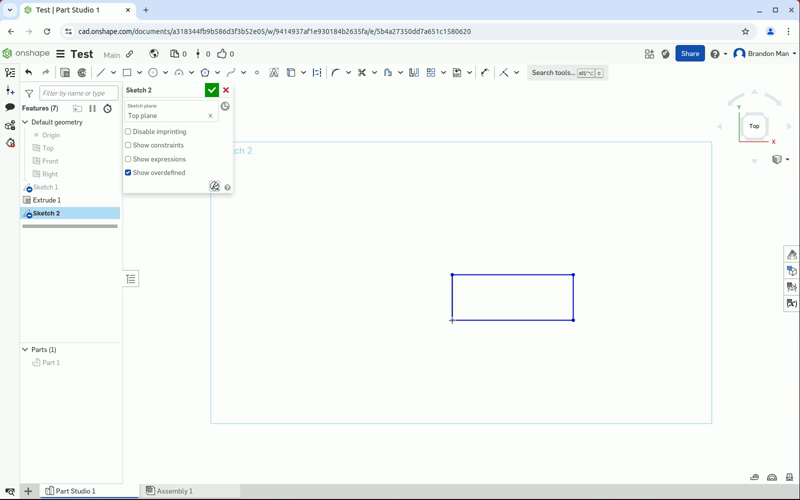
mouse_move(457, 315)
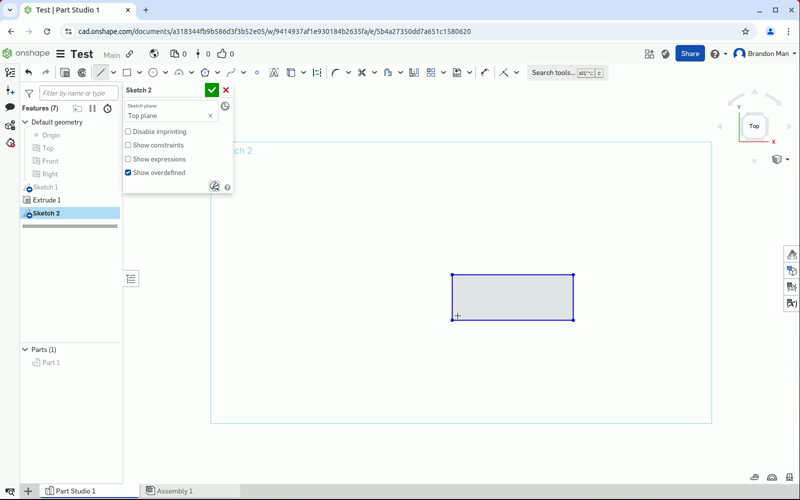
click(457, 315)
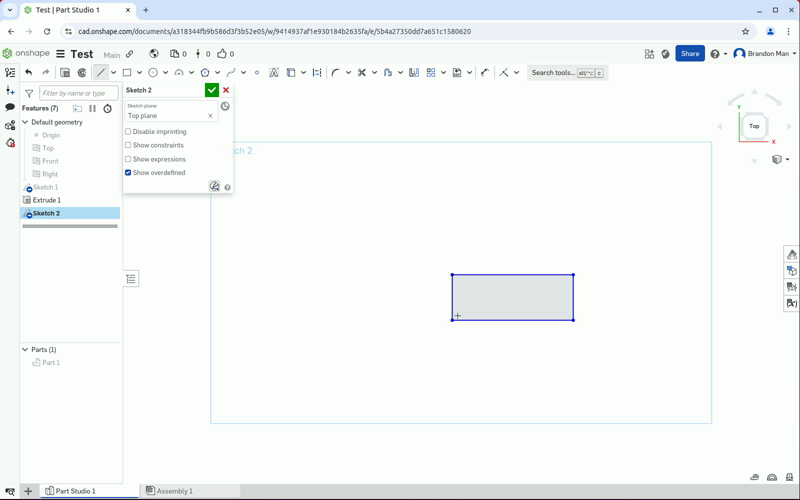
key_up(shift)
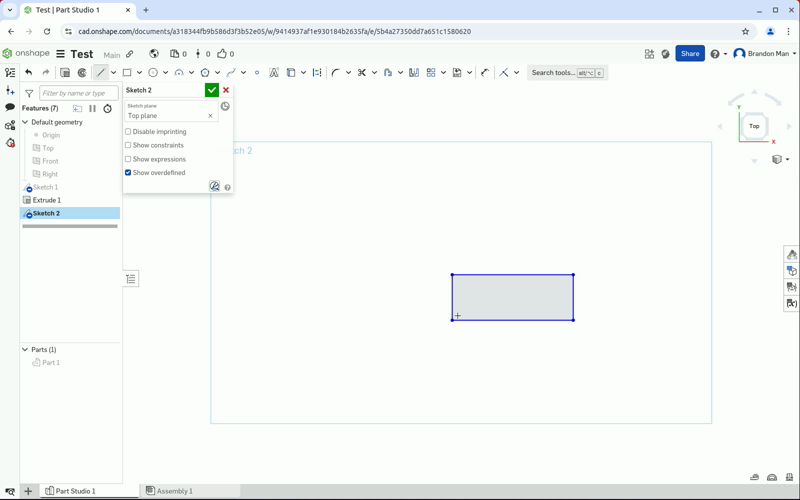
key_down(shift)
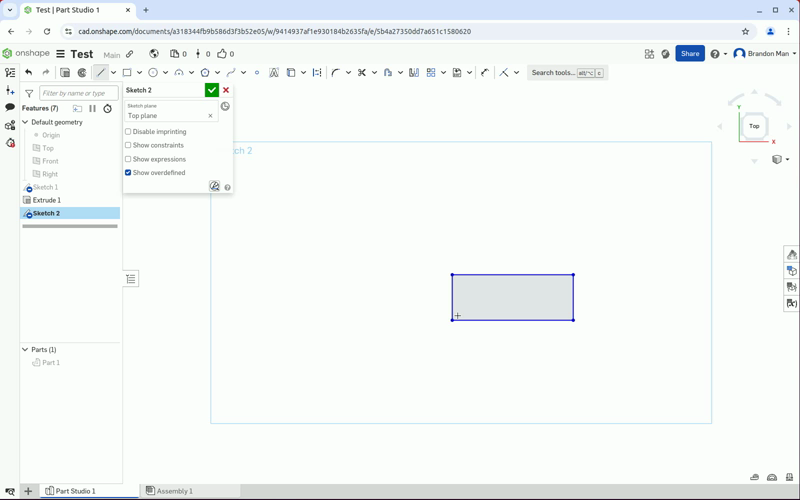
mouse_move(568, 315)
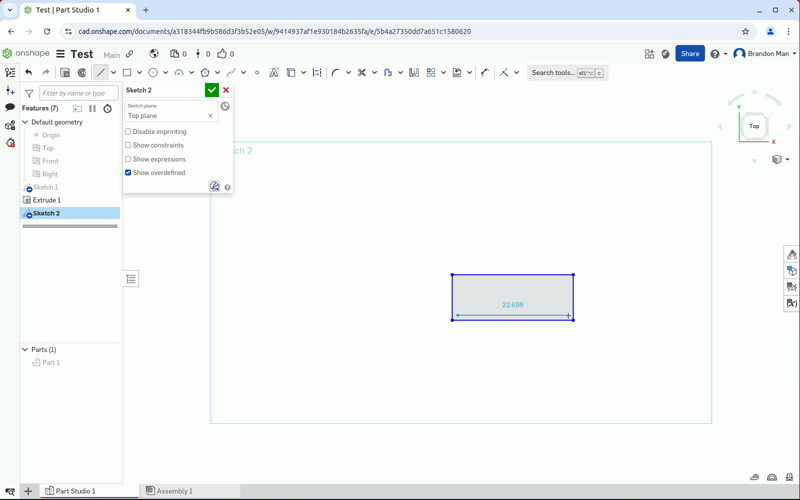
click(568, 315)
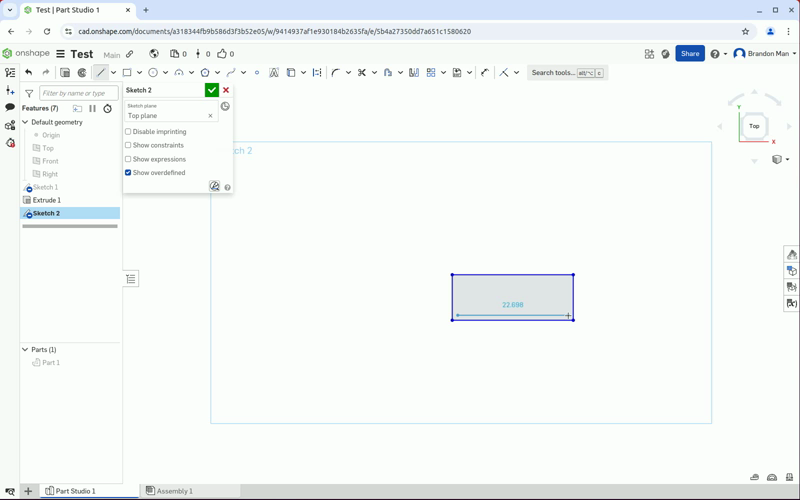
key_up(shift)
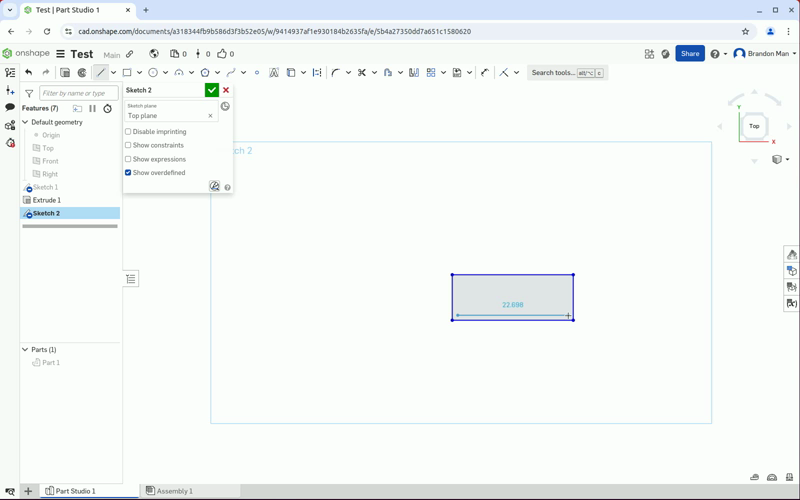
key_down(shift)
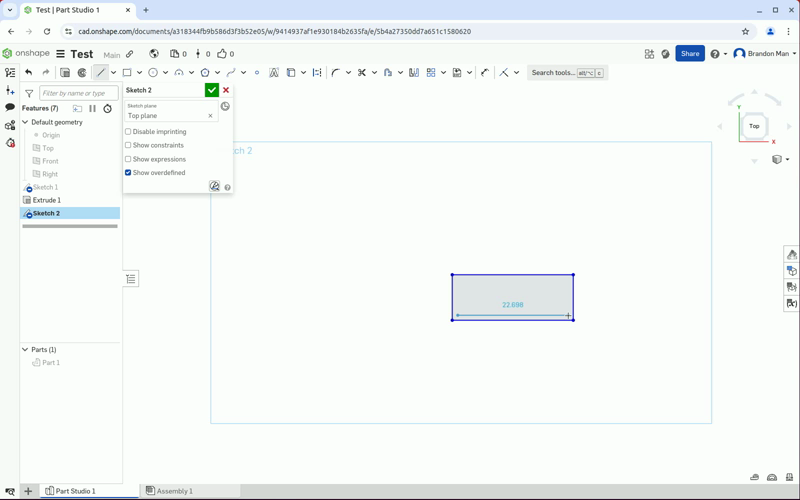
mouse_move(589, 315)
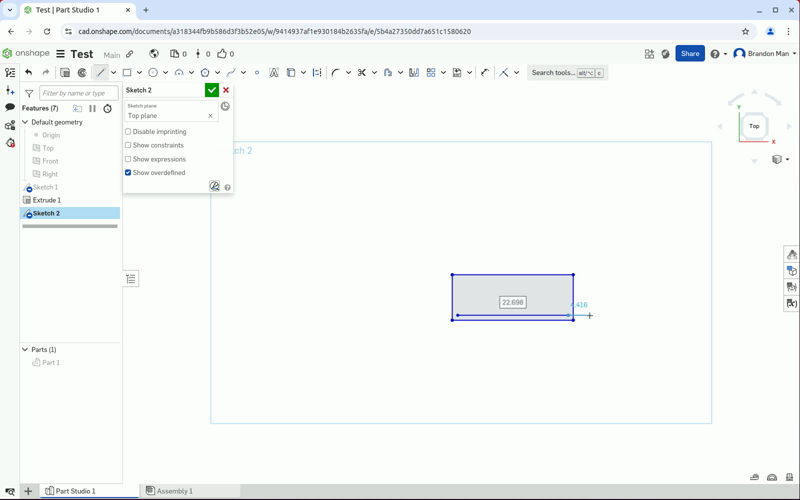
mouse_move(568, 279)
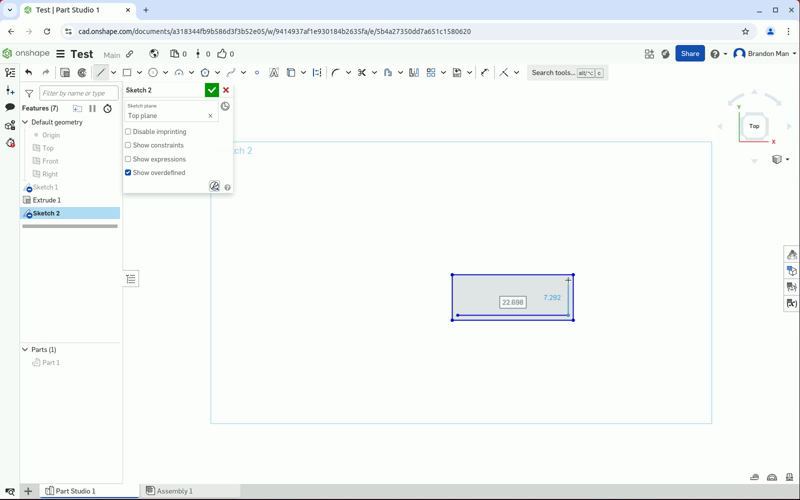
click(568, 279)
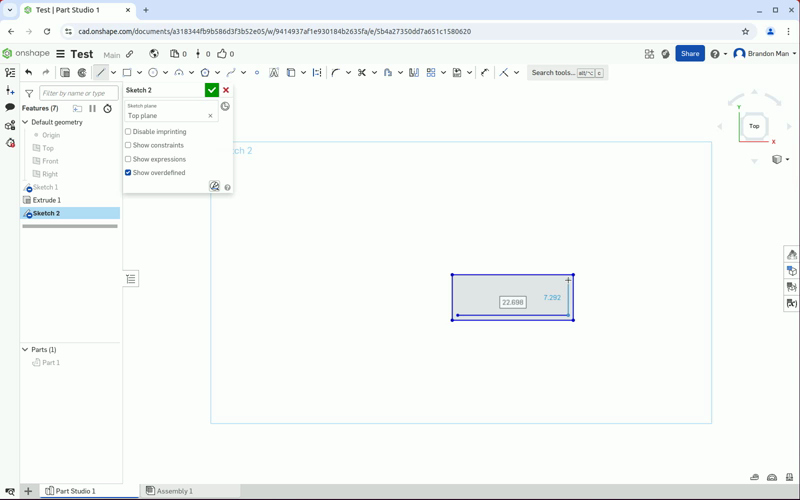
key_up(shift)
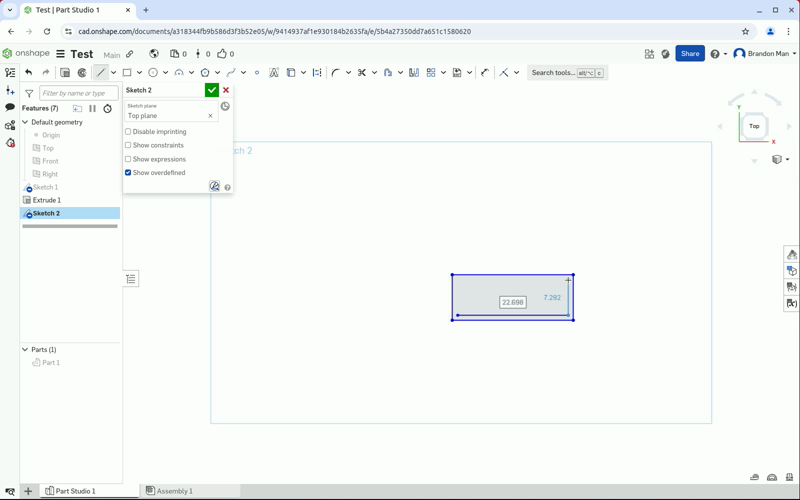
key_down(shift)
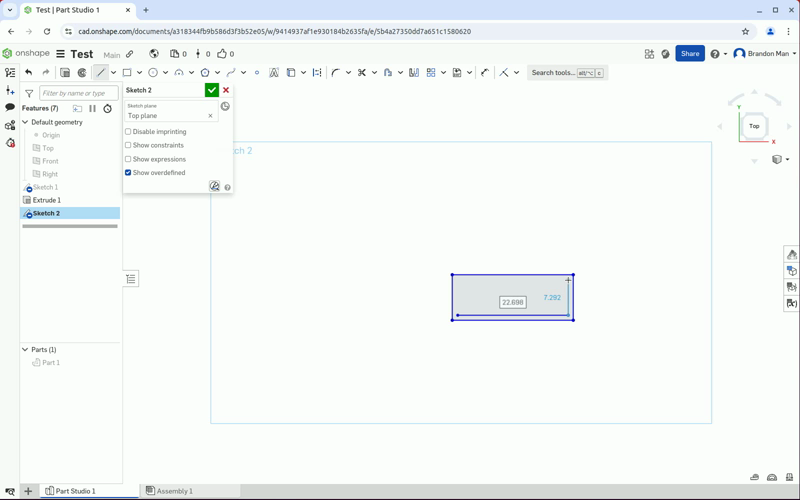
mouse_move(457, 279)
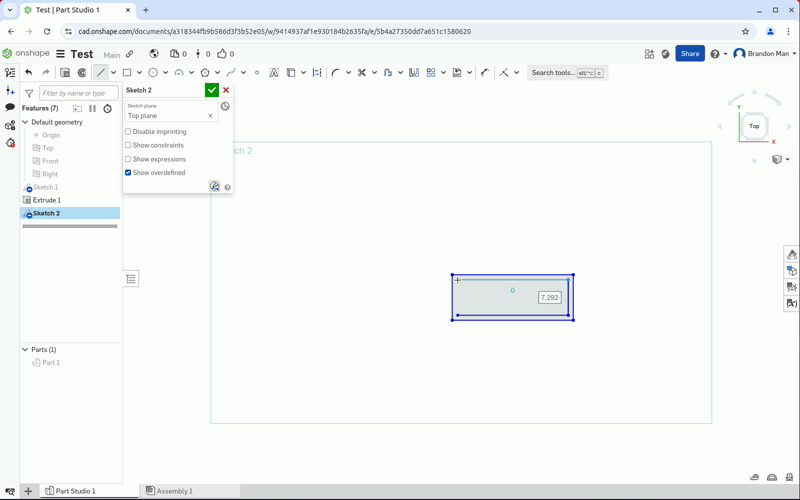
click(457, 279)
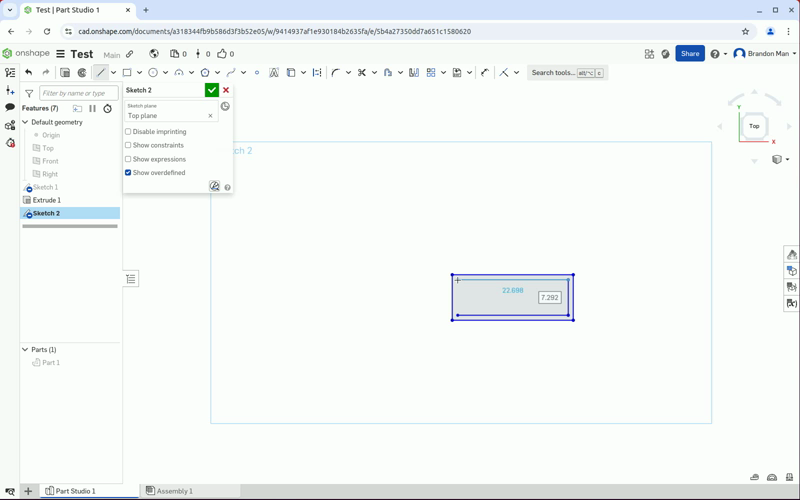
key_up(shift)
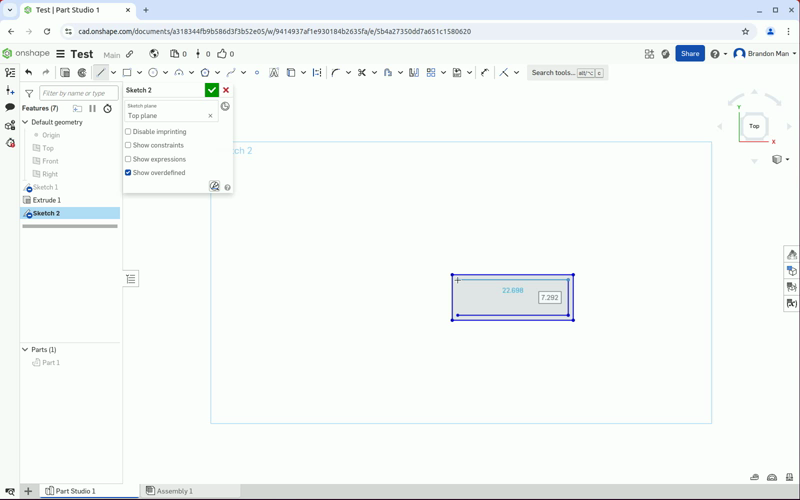
mouse_move(487, 279)
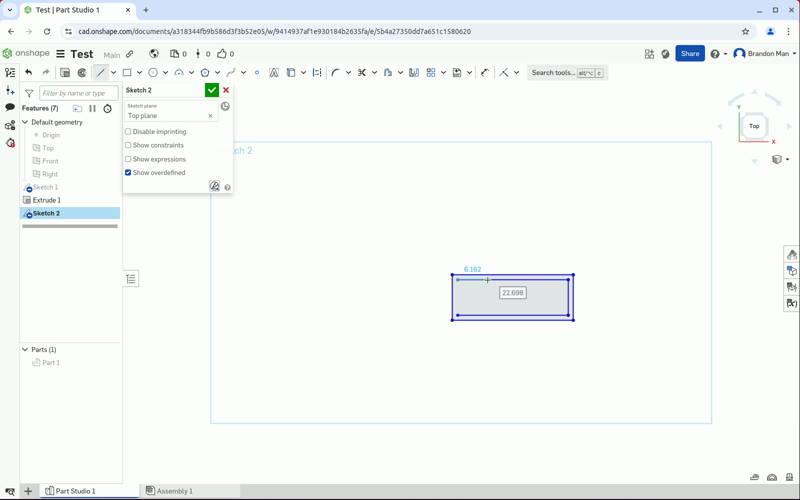
key_down(shift)
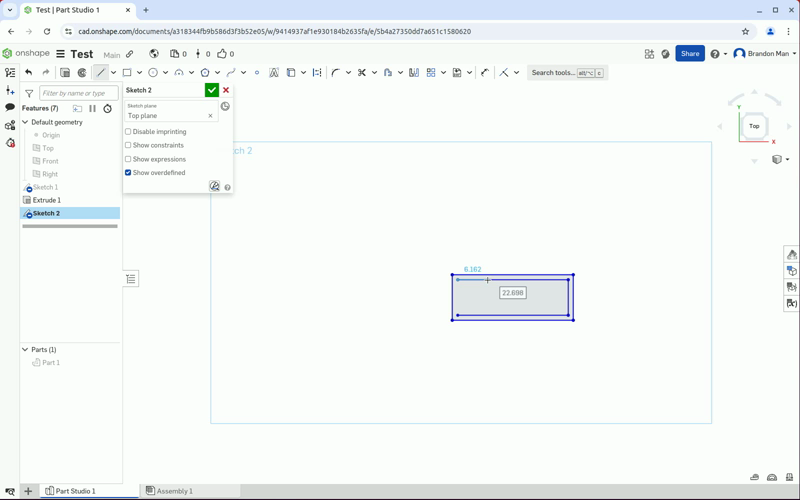
mouse_move(457, 315)
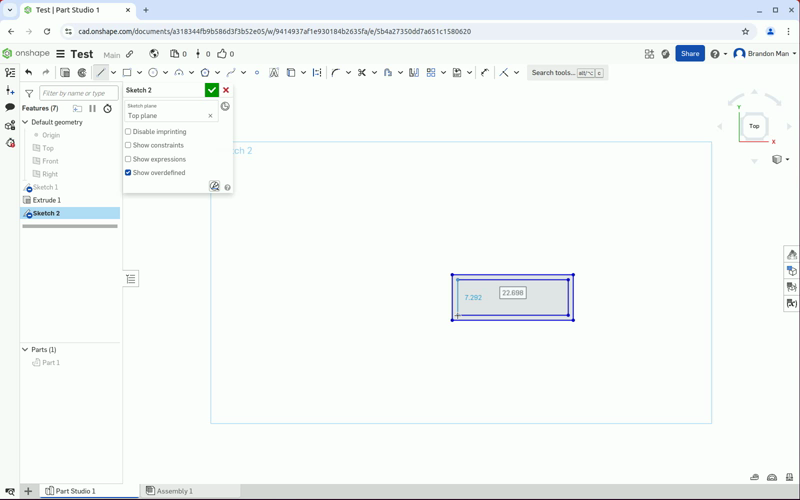
key_up(shift)
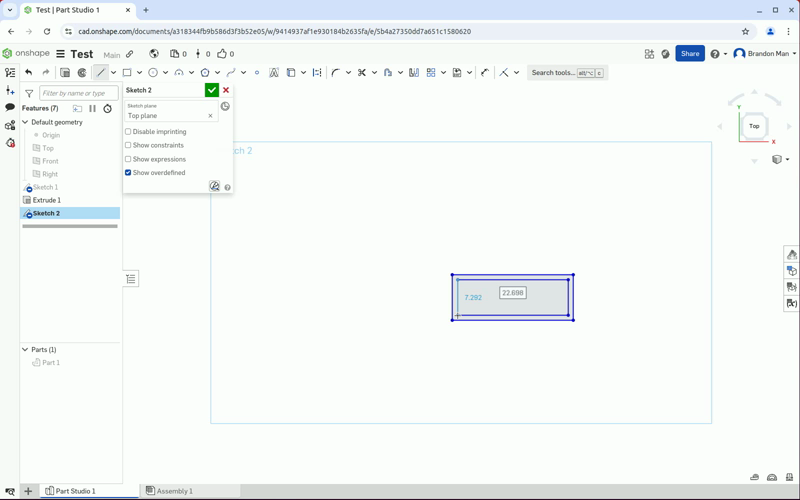
click(457, 315)
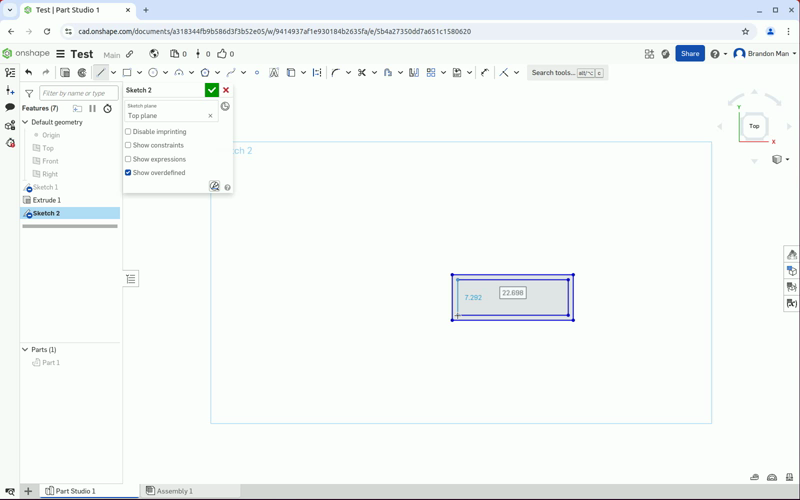
key(esc)
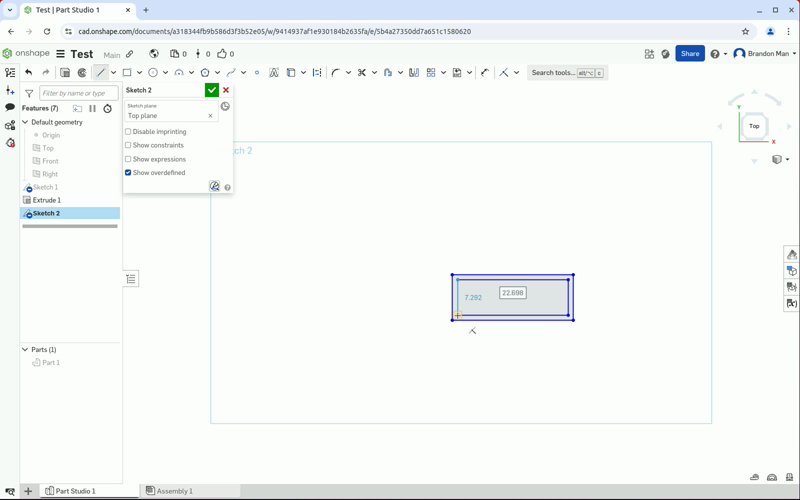
mouse_move(551, 278)
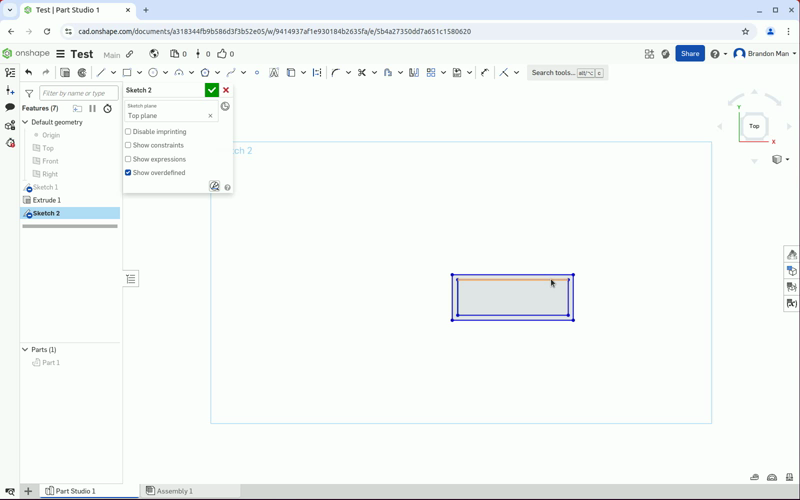
scroll(6)
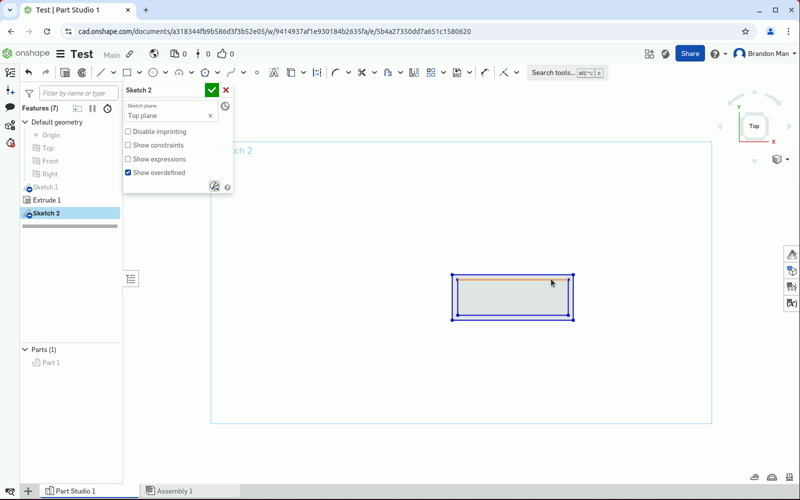
scroll(6)
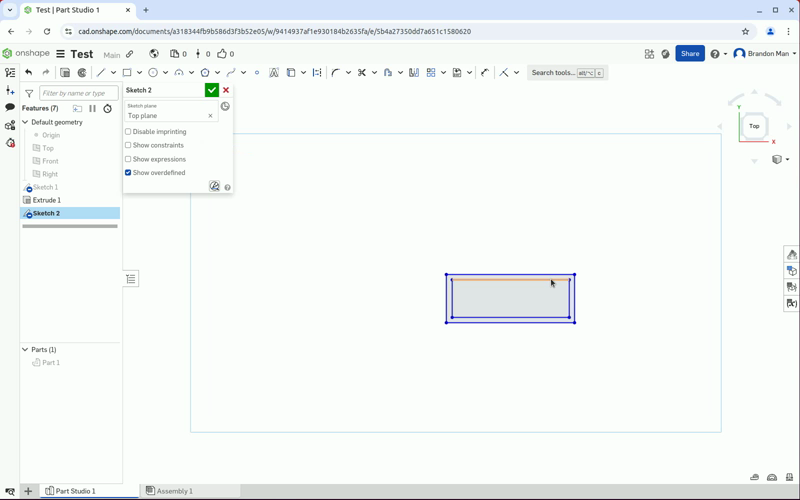
scroll(6)
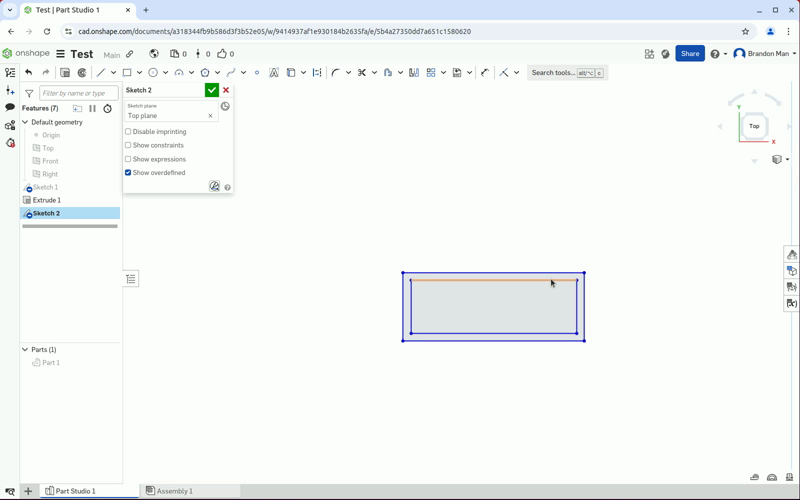
scroll(6)
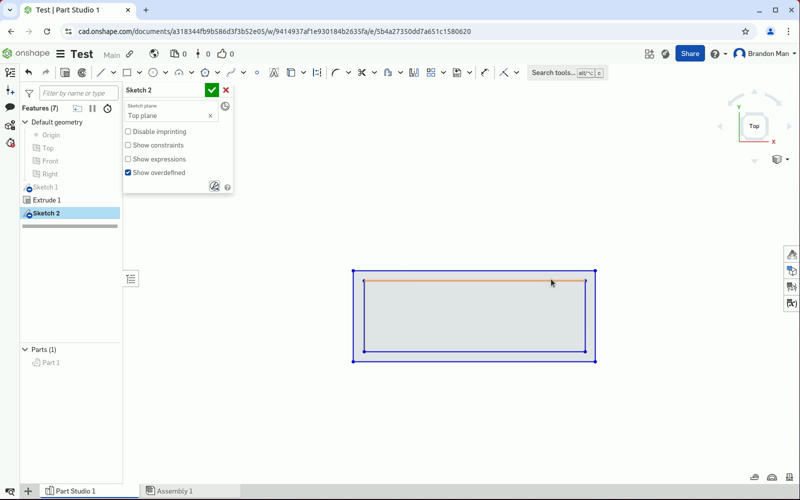
scroll(6)
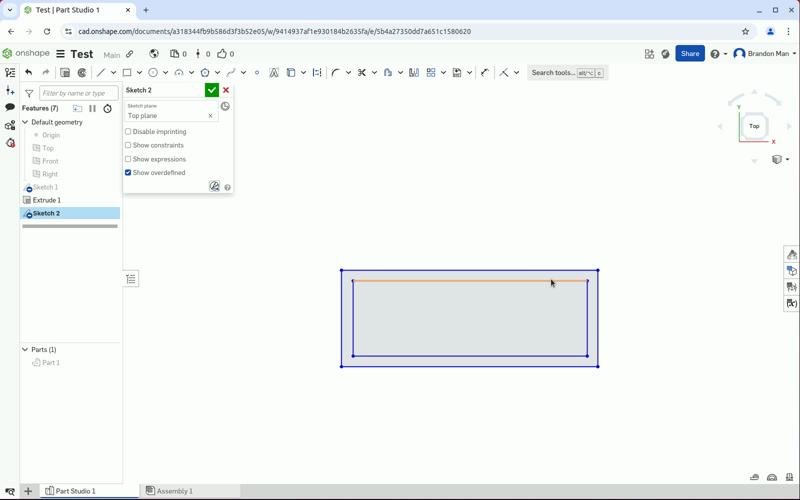
scroll(6)
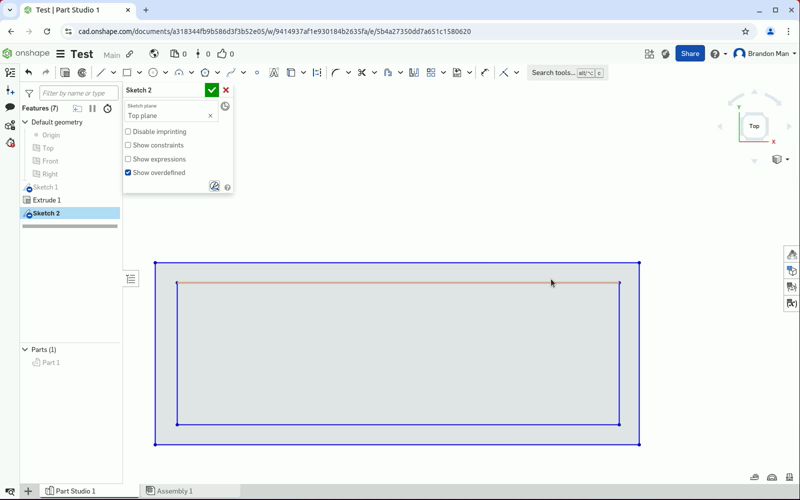
scroll(6)
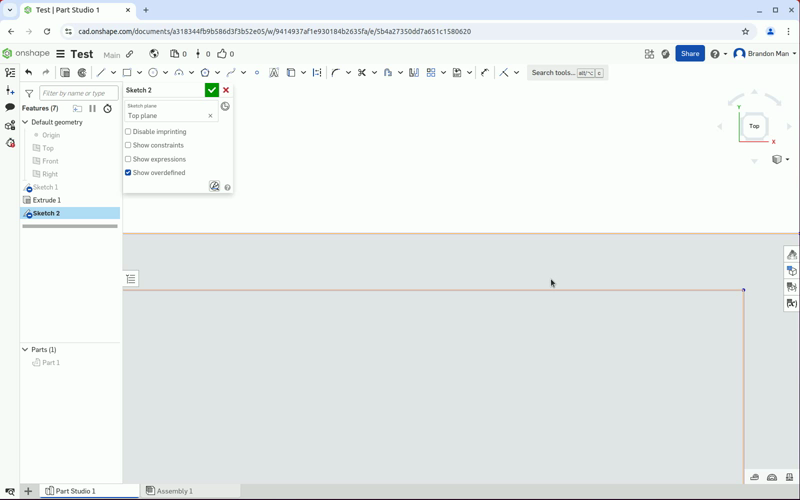
click(551, 278)
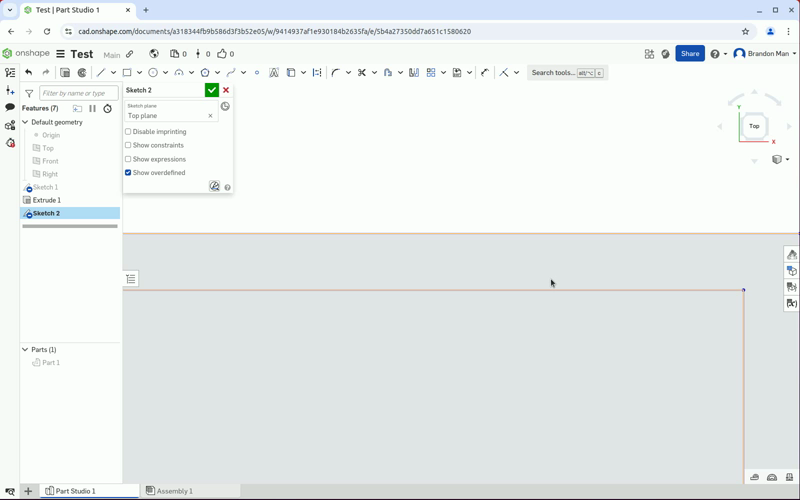
scroll(-6)
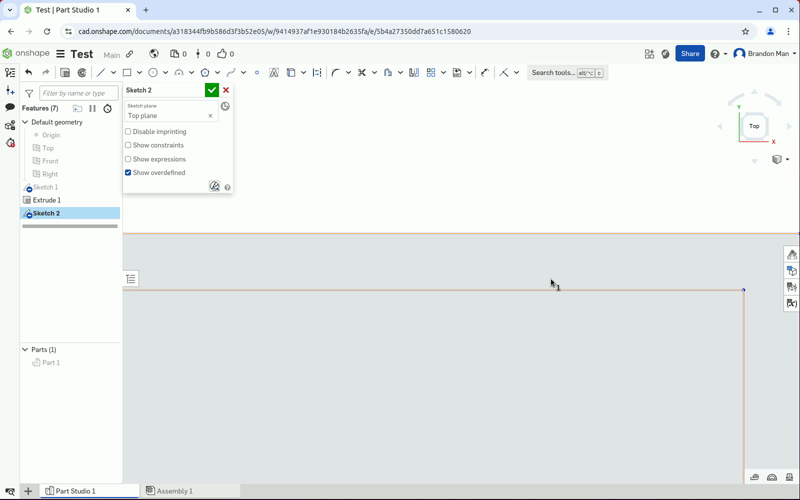
scroll(-6)
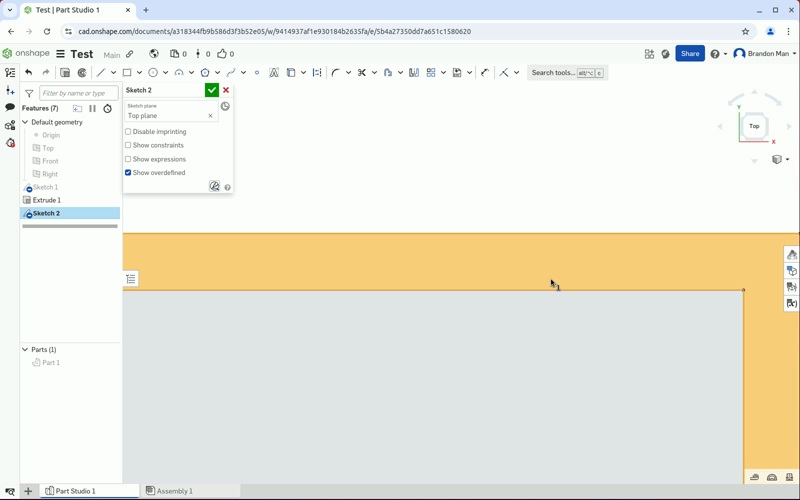
scroll(-6)
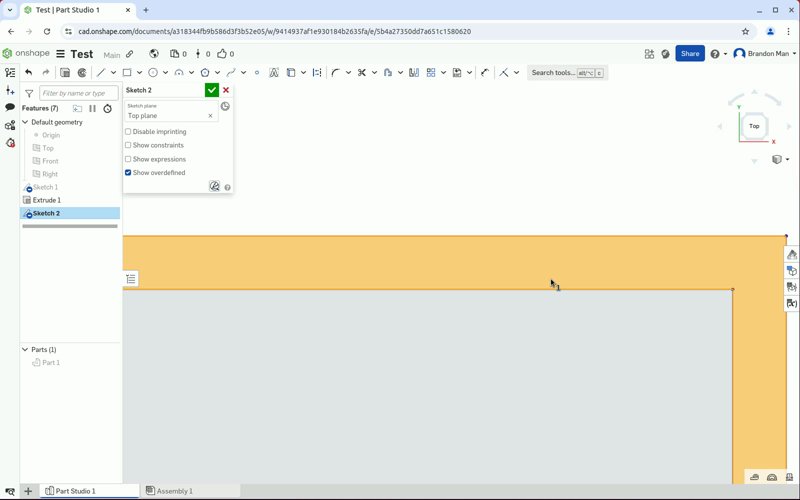
scroll(-6)
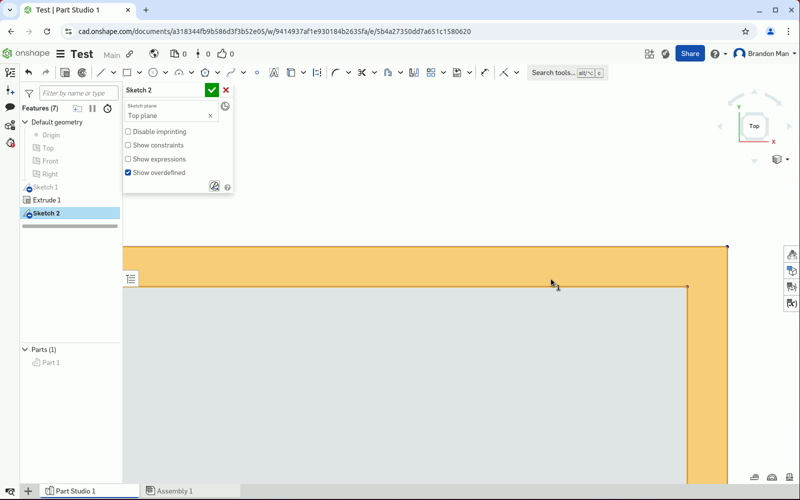
scroll(-6)
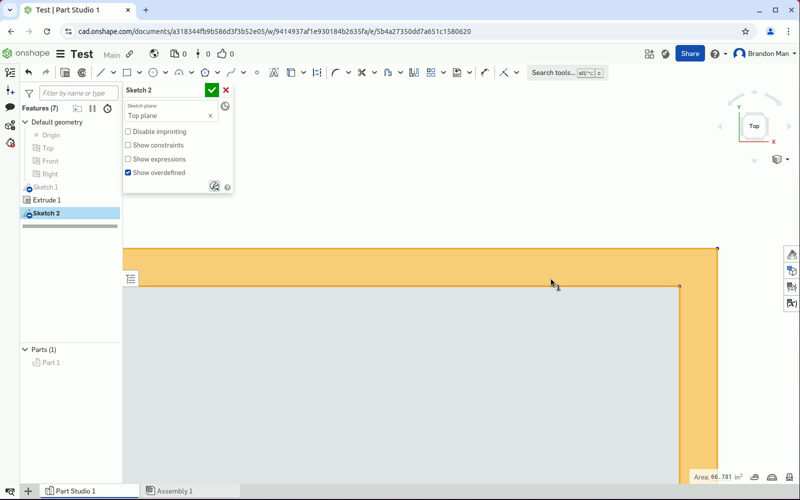
scroll(-6)
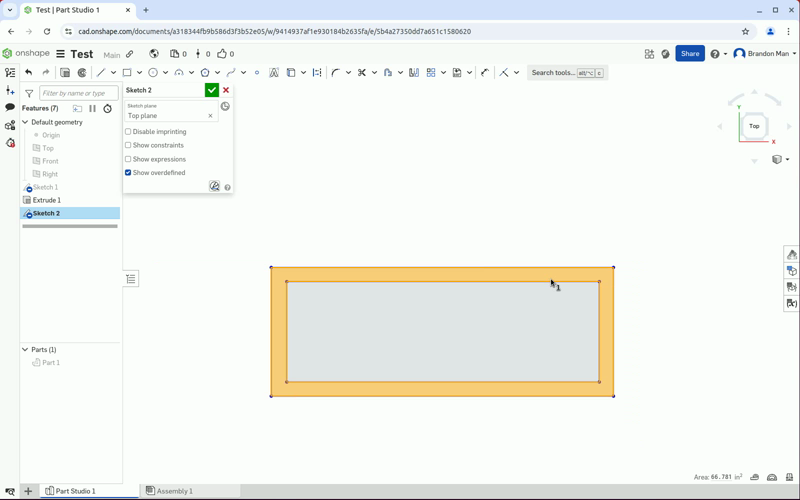
scroll(-6)
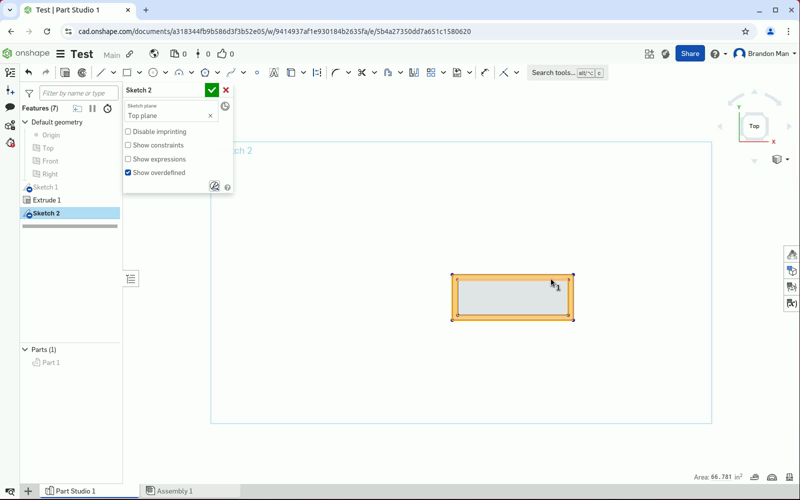
mouse_move(73, 352)
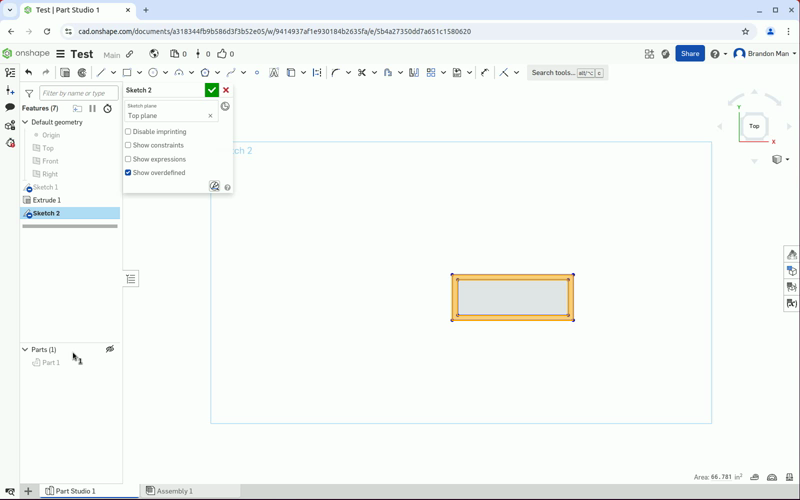
key(shift+y)
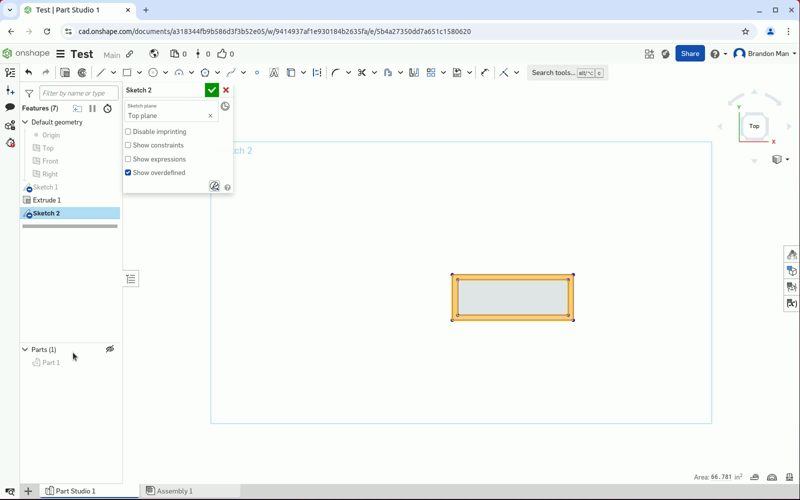
key(shift+e)
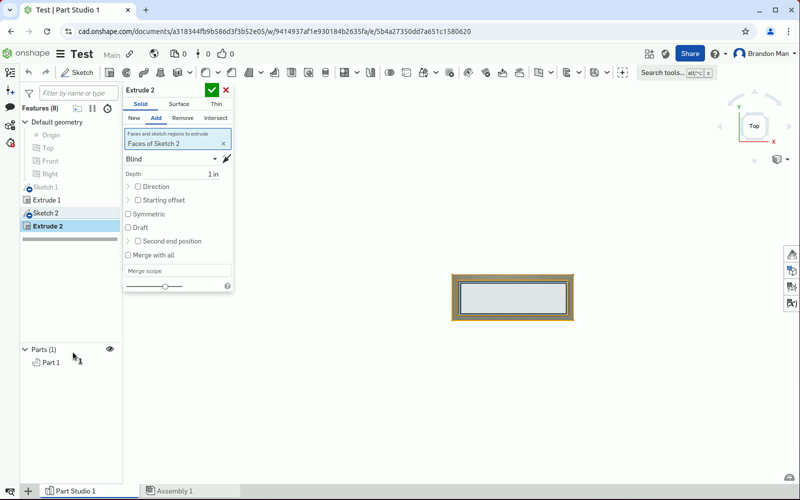
mouse_move(143, 106)
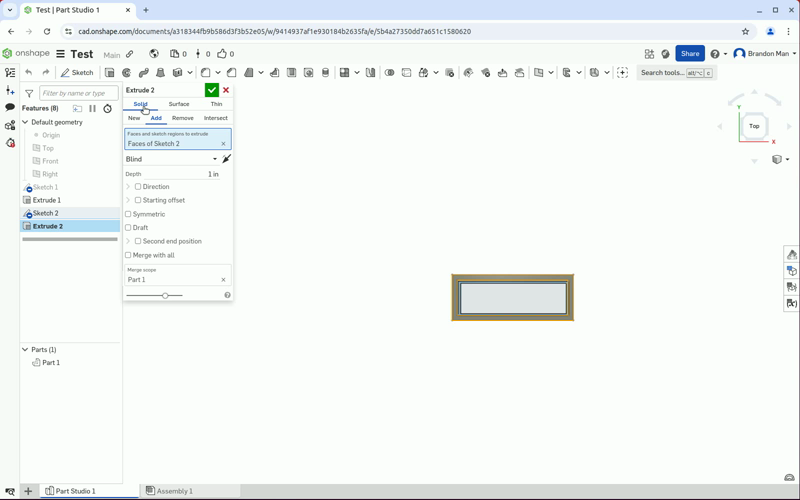
click(143, 106)
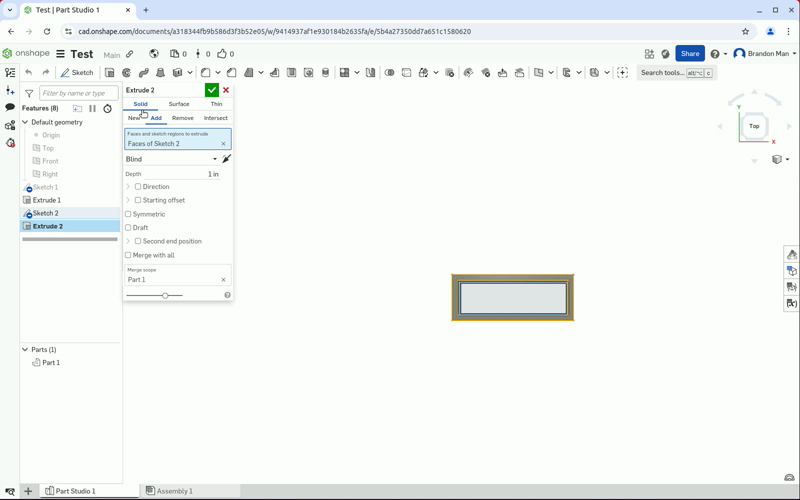
mouse_move(137, 120)
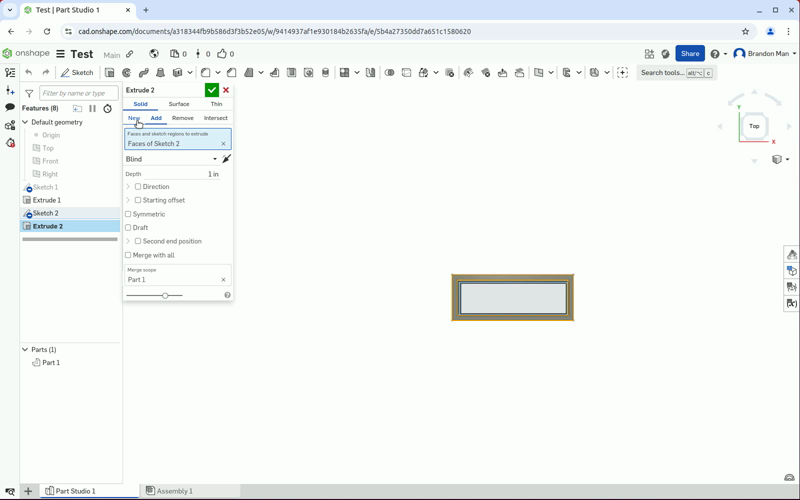
click(137, 120)
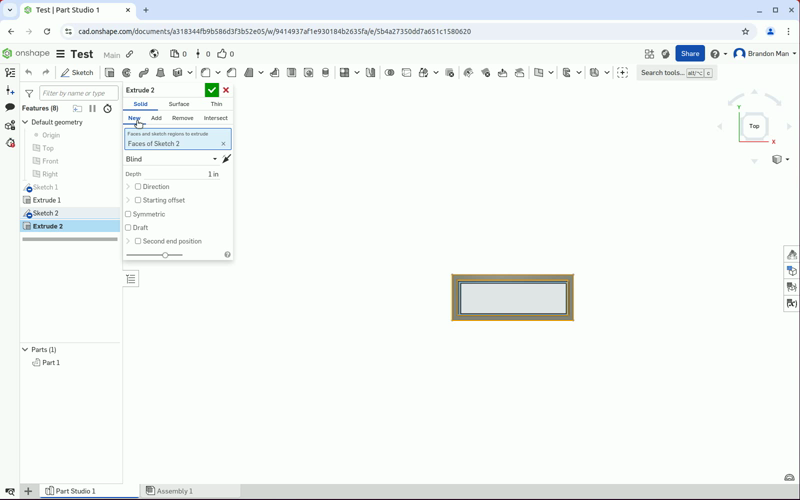
key(tab, 4)
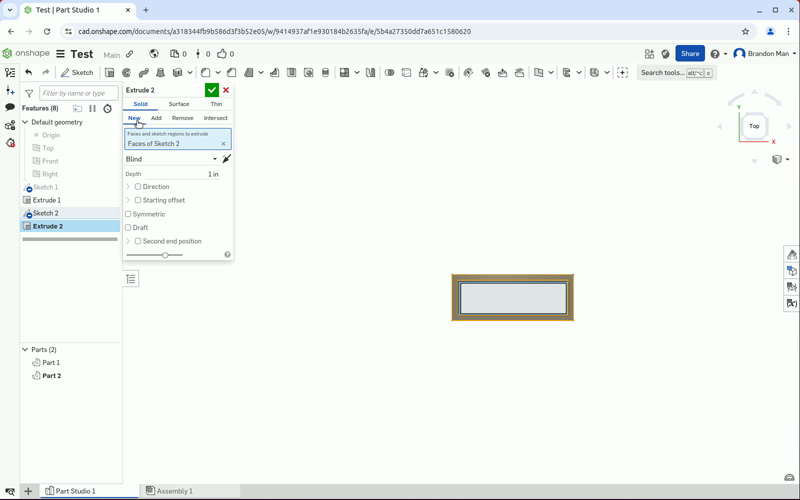
text(2.166)
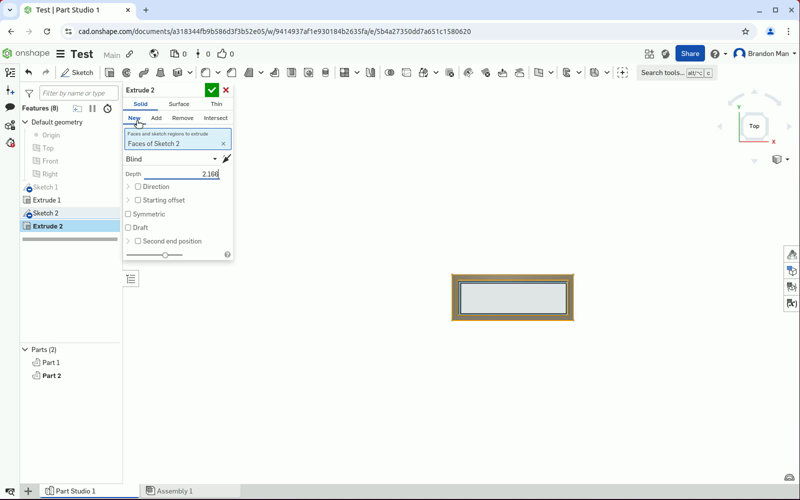
key(enter)
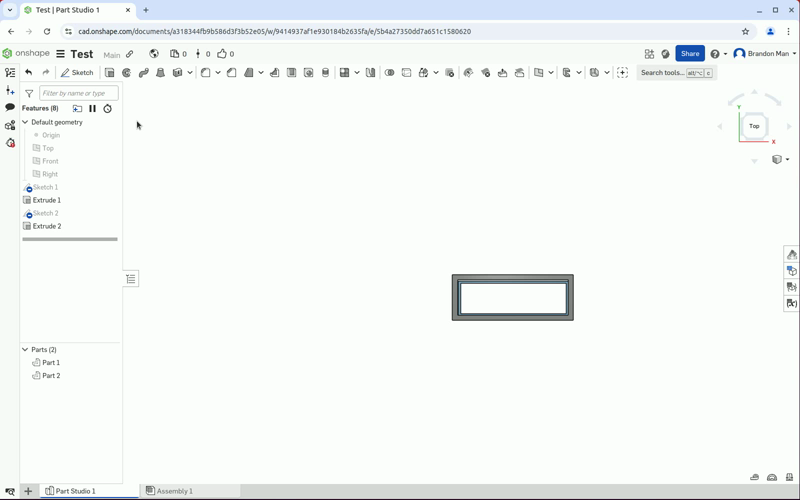
key(shift+h)
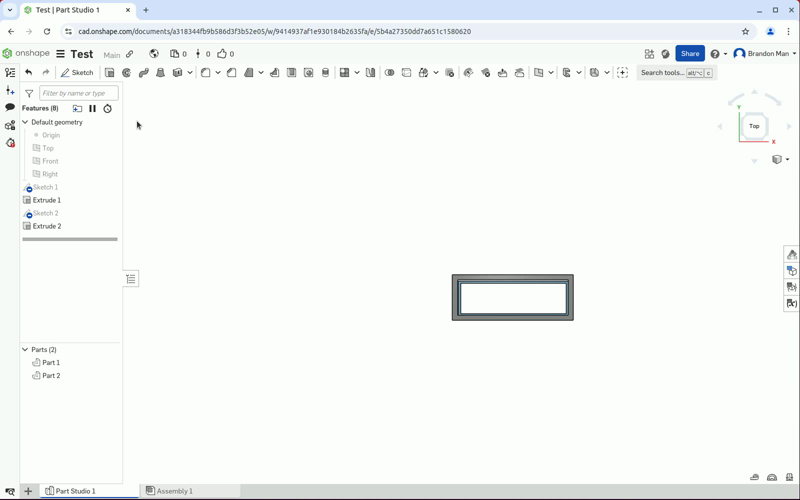
key(shift+h)
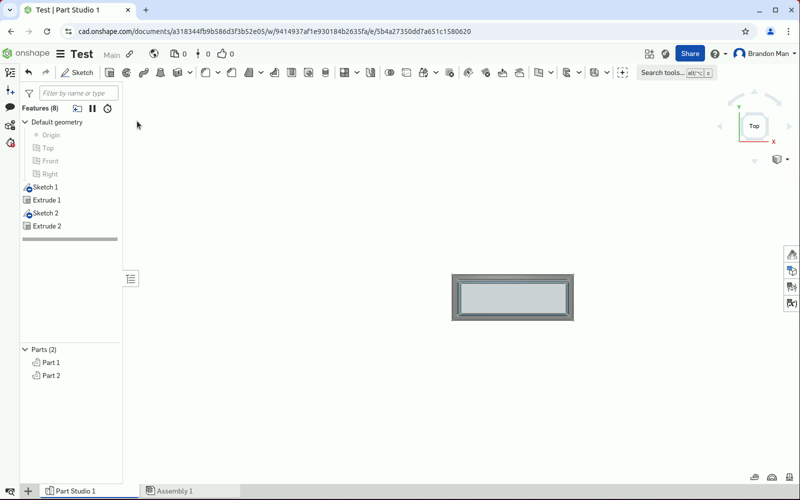
key(shift+7)
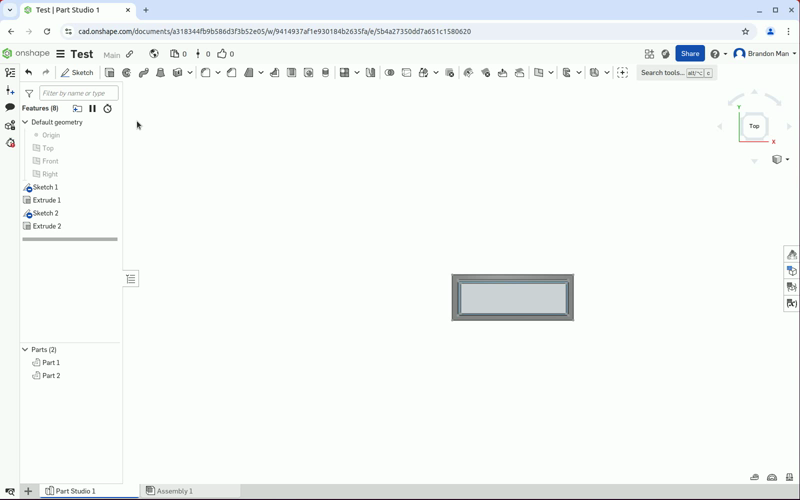
key(up, 3)
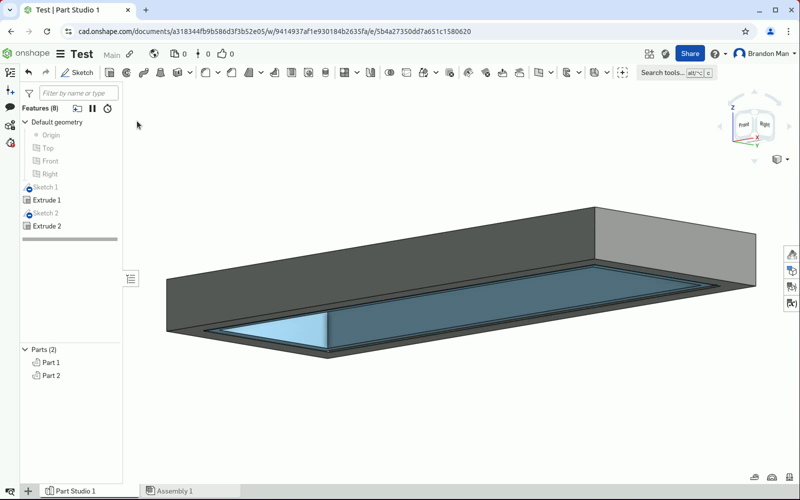
key(left, 3)
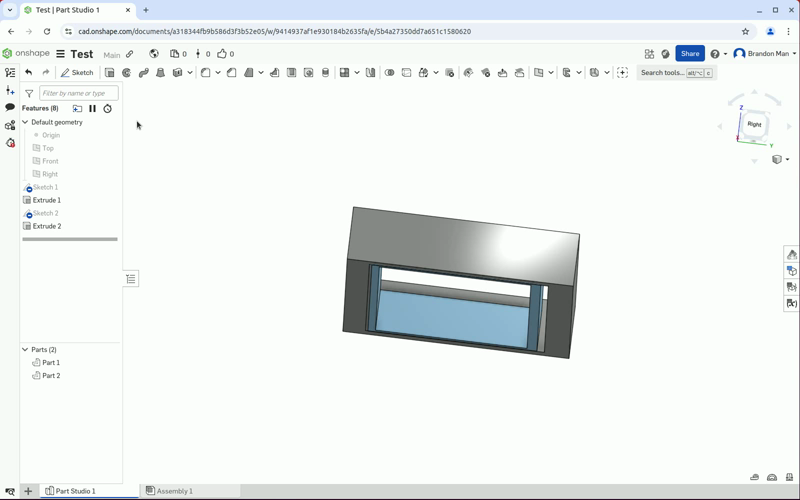
key(right, 3)
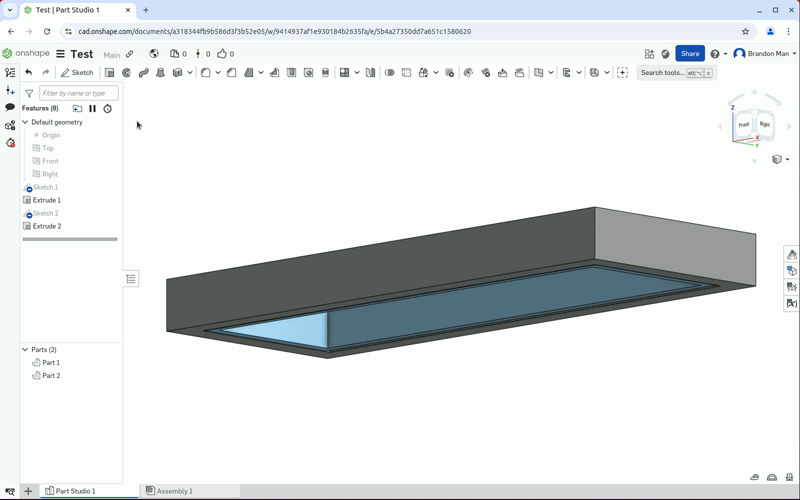
key(down, 3)
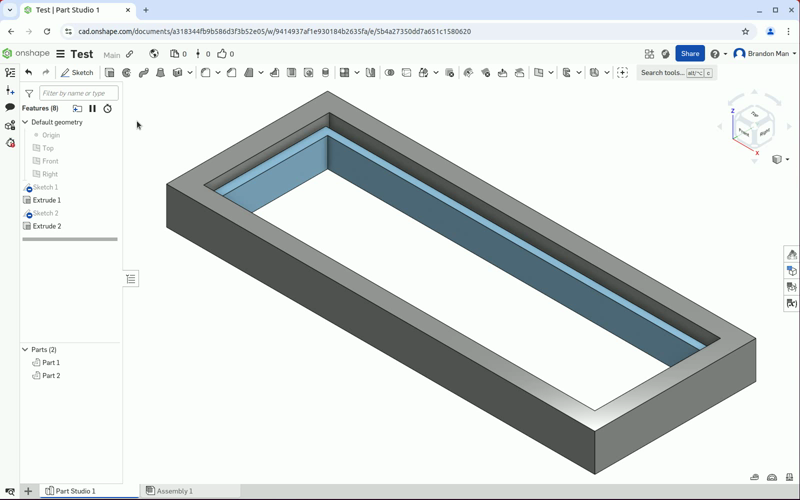
mouse_move(73, 189)
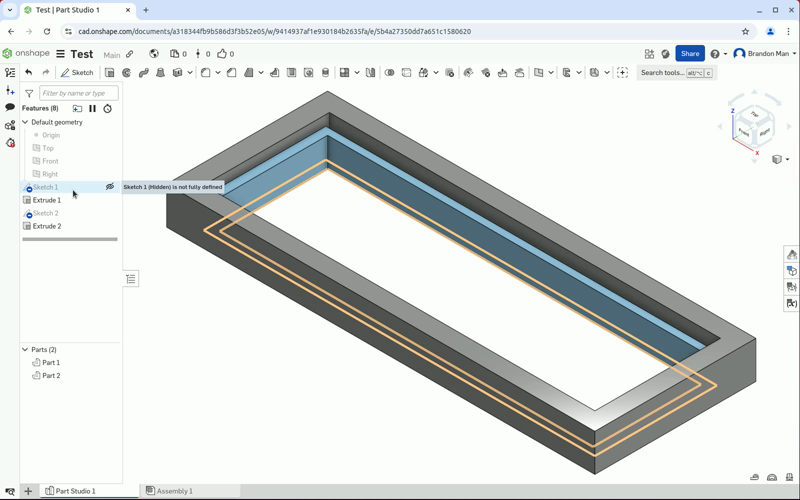
click(73, 189)